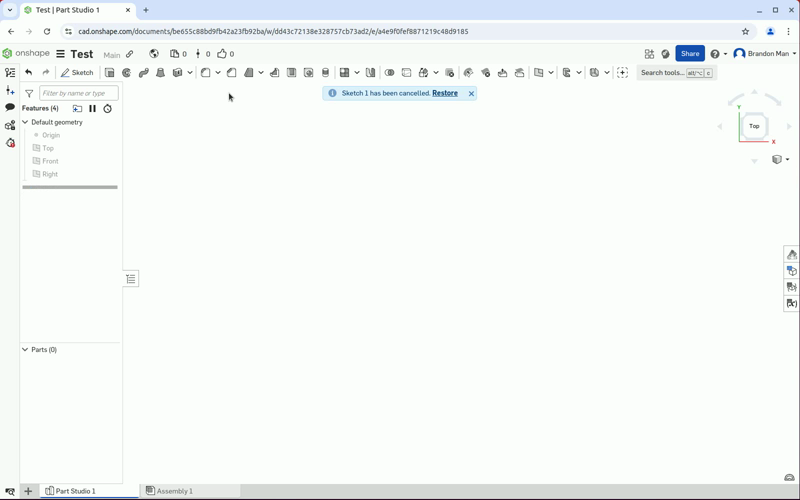
key(shift+h)
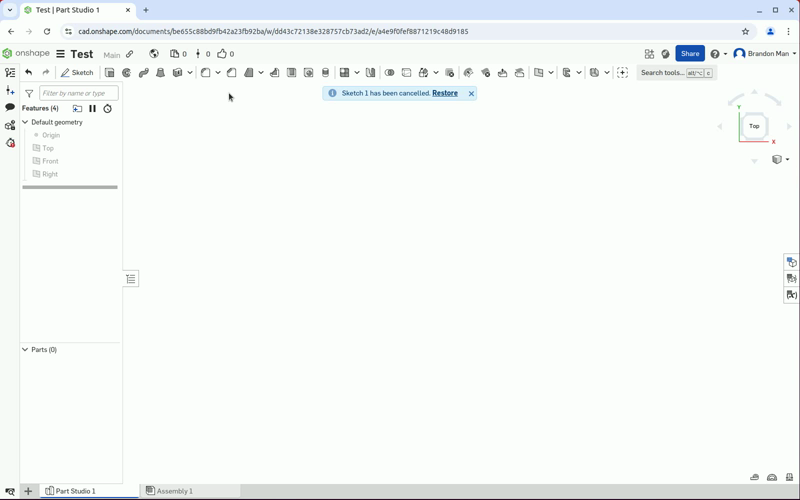
mouse_move(73, 352)
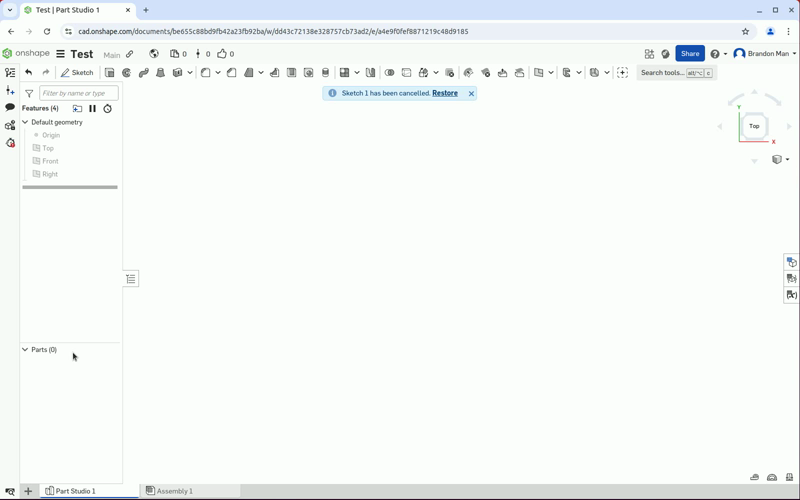
key(y)
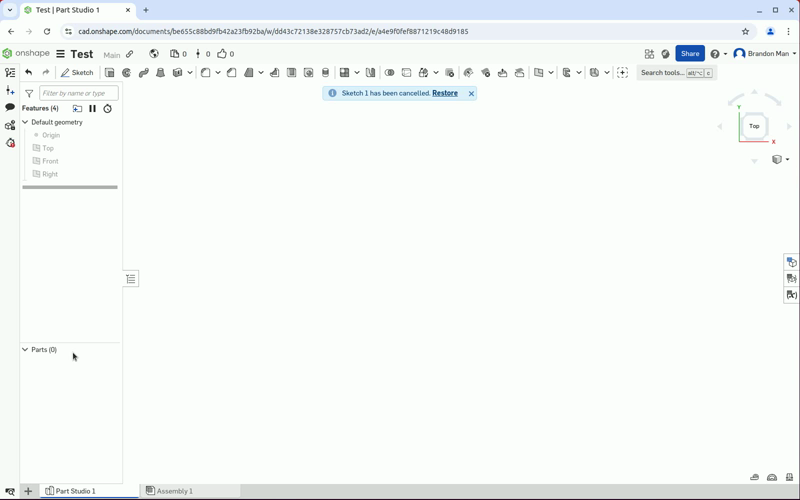
key(shift+p)
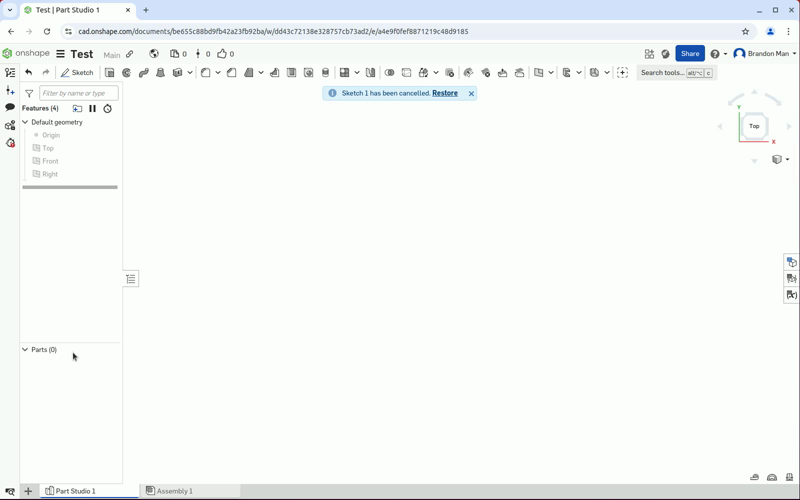
key(space)
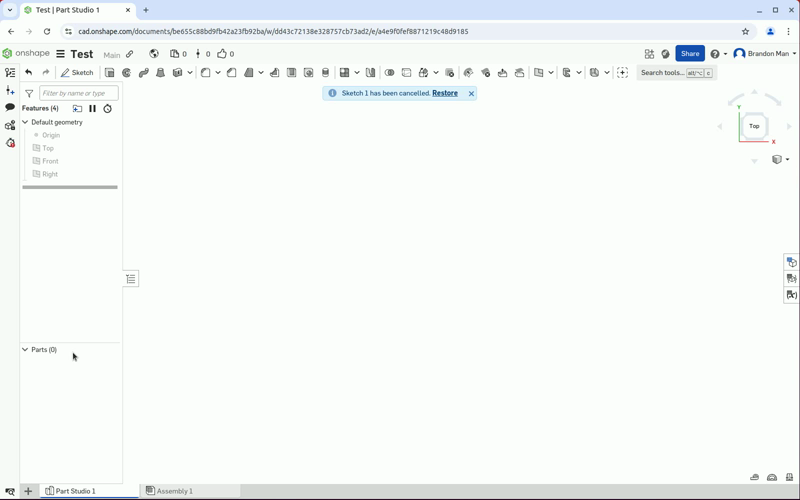
key_down(shift)
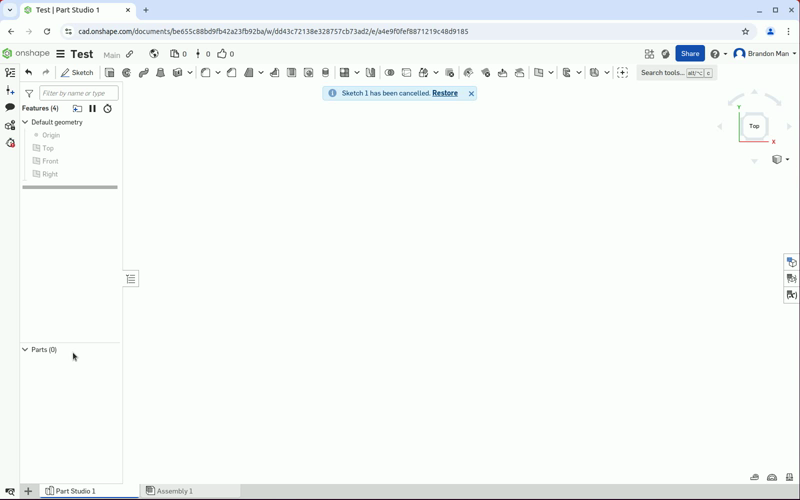
key(up)
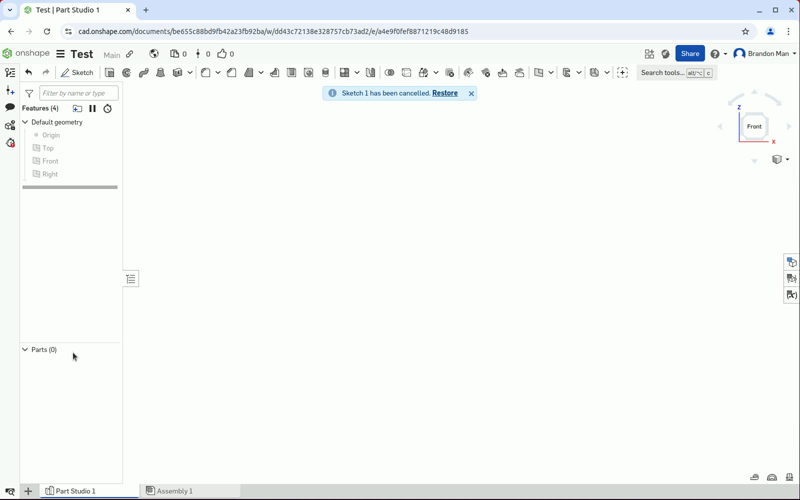
key_up(shift)
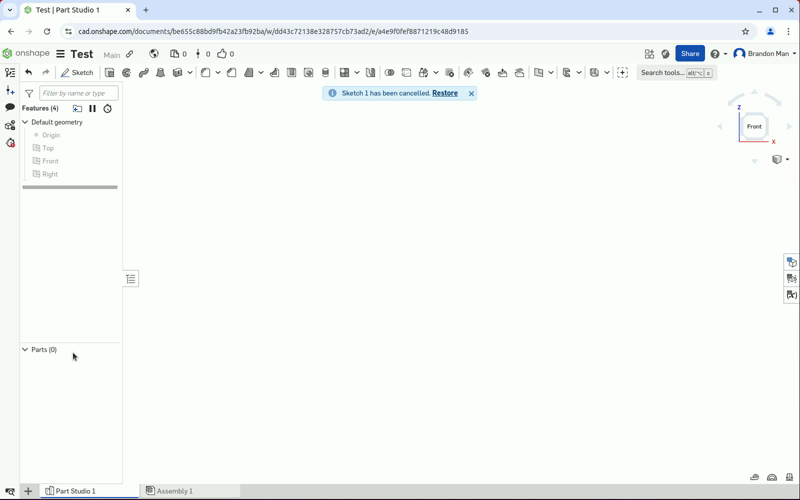
mouse_move(73, 352)
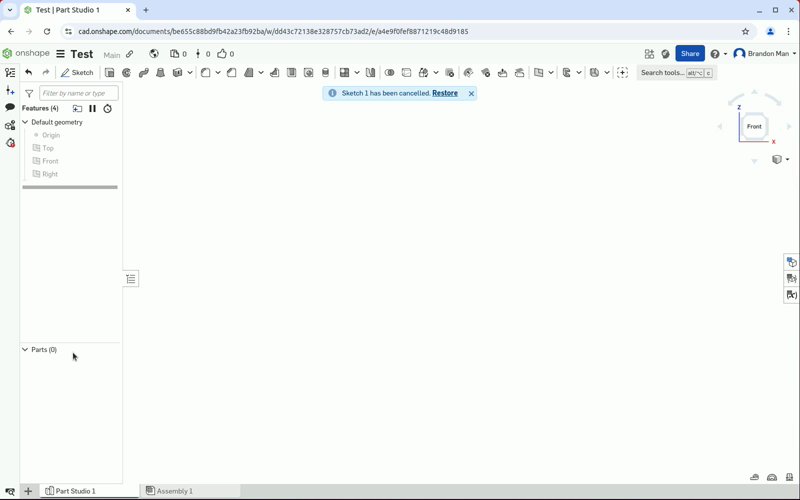
key(shift+y)
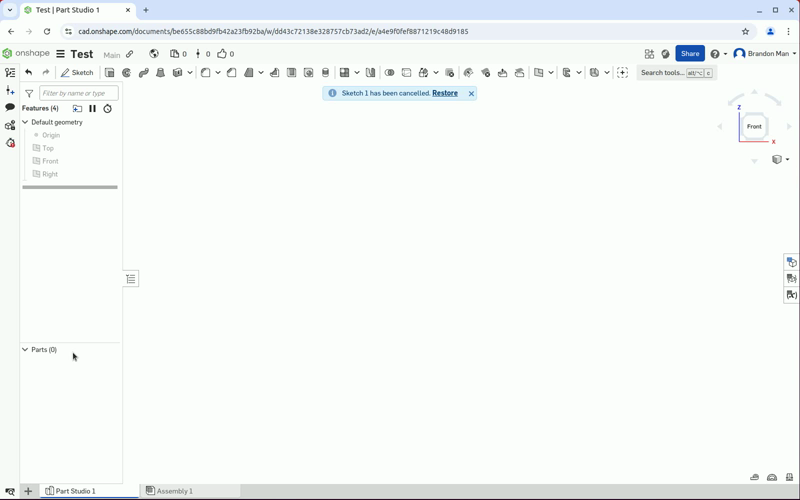
key(shift+s)
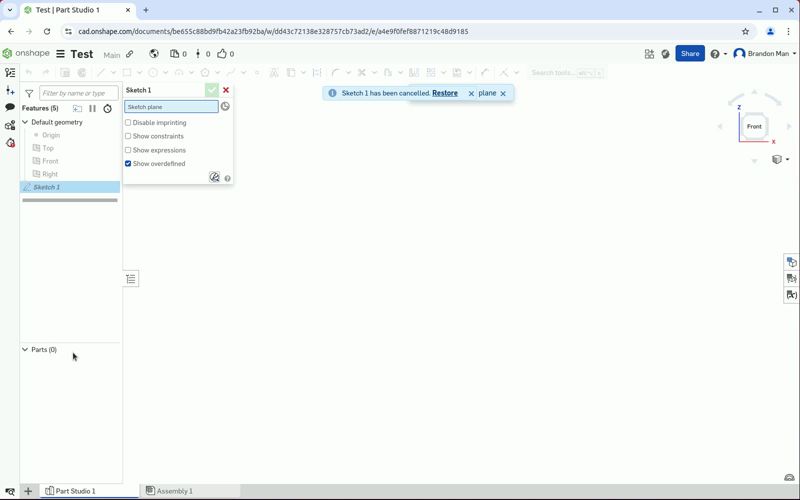
mouse_move(73, 163)
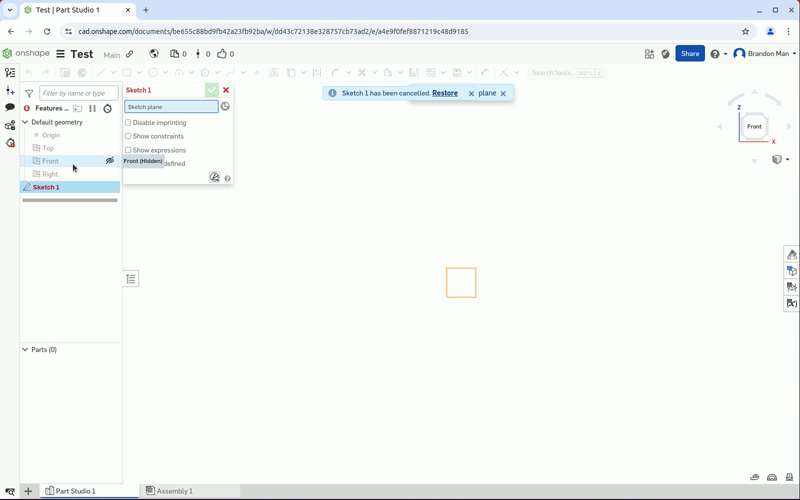
click(73, 163)
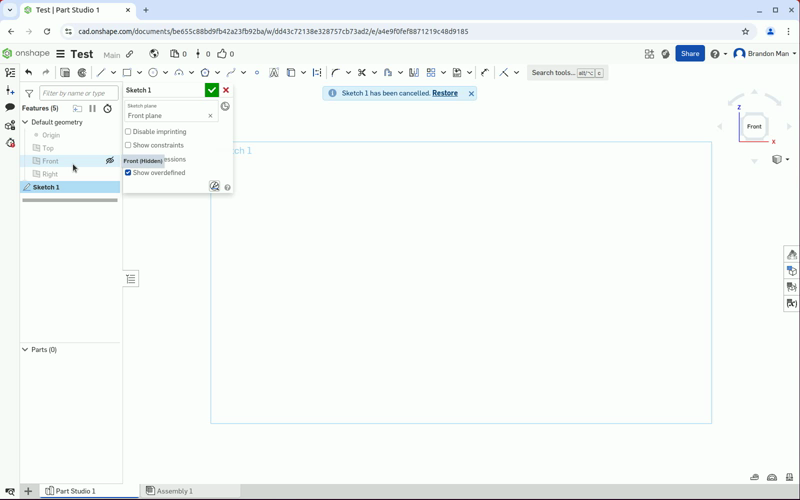
mouse_move(73, 352)
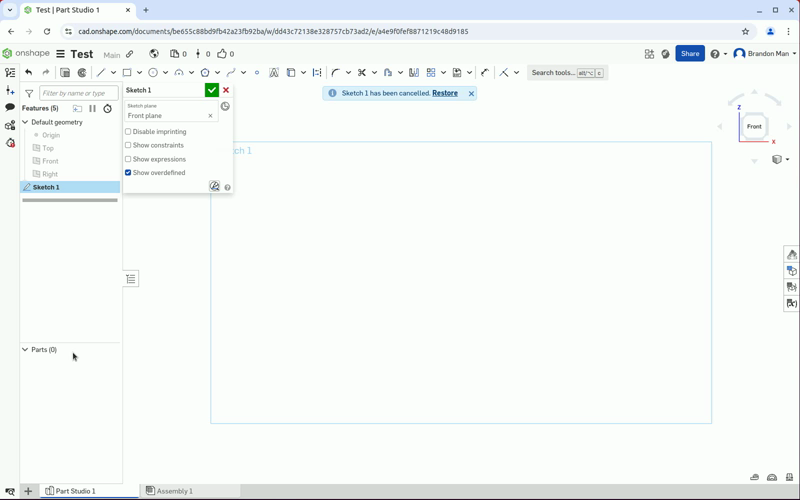
key(y)
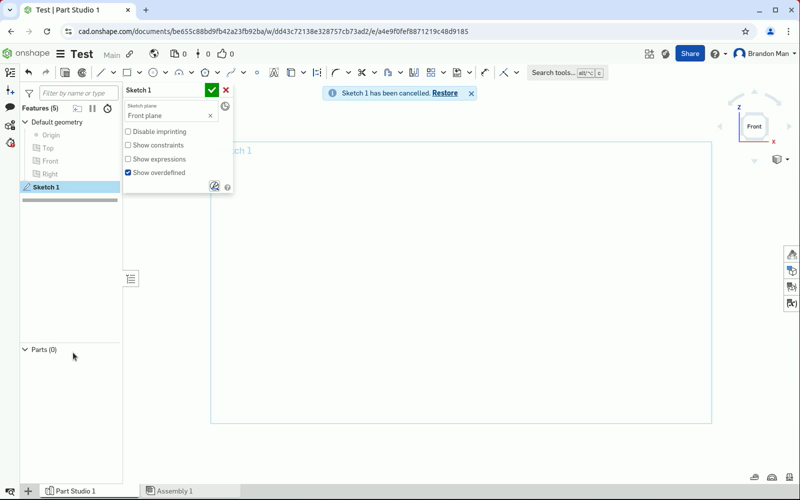
key(l)
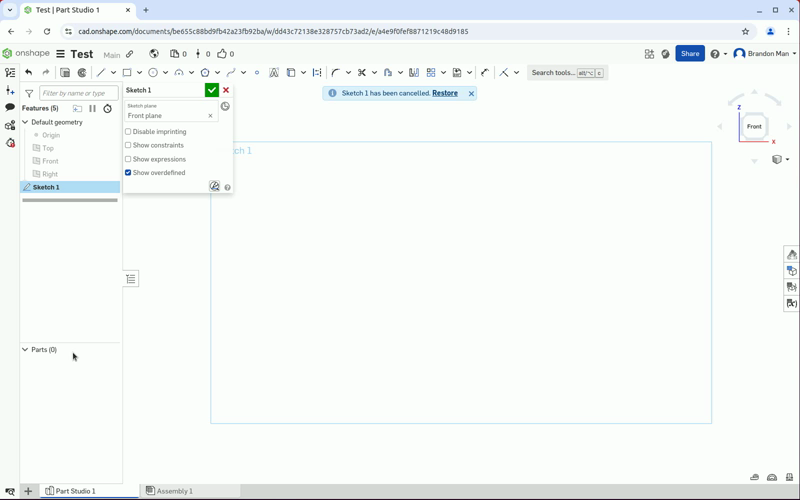
key_down(shift)
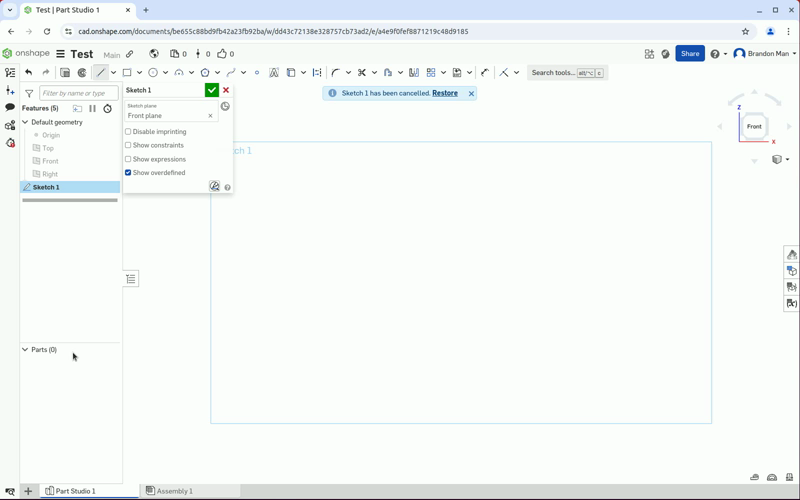
mouse_move(376, 311)
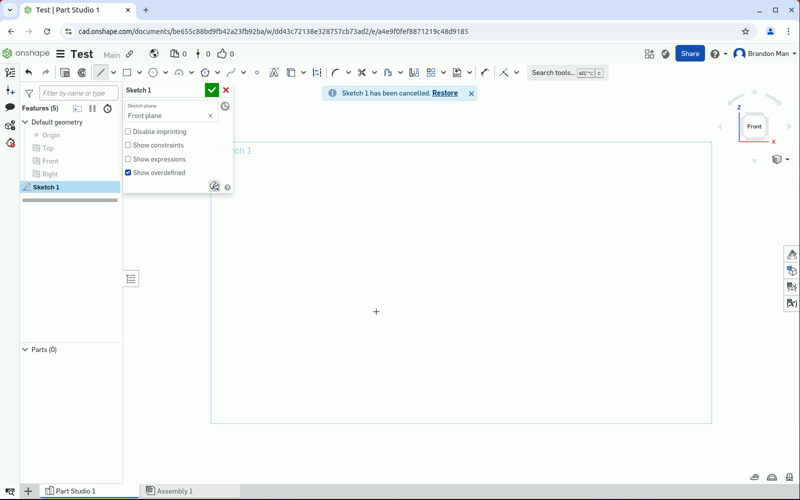
click(376, 311)
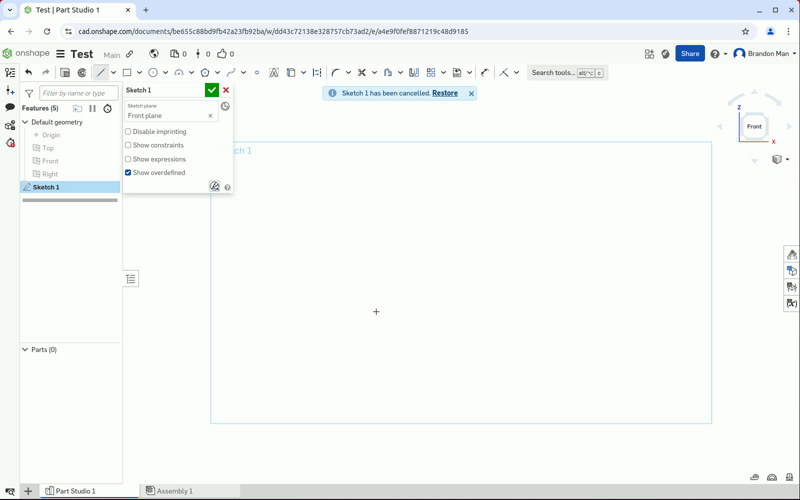
key_up(shift)
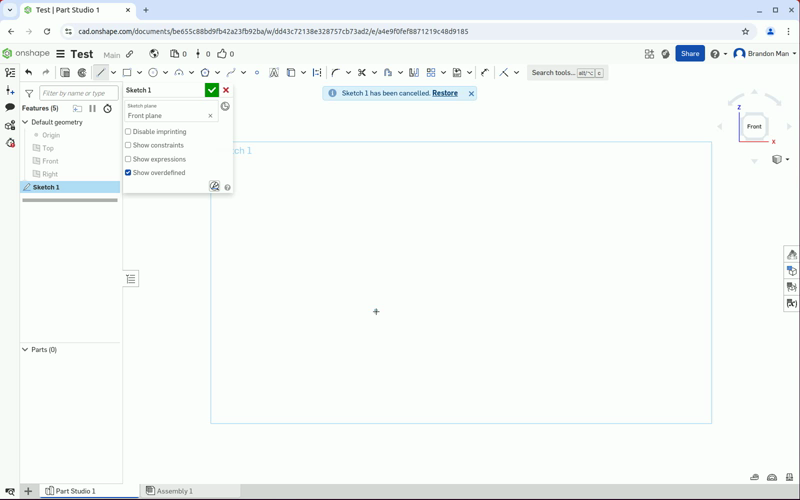
key_down(shift)
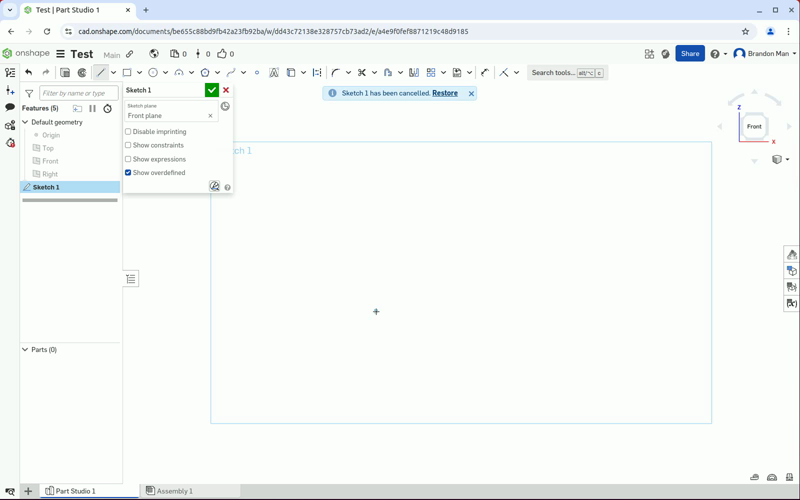
mouse_move(544, 311)
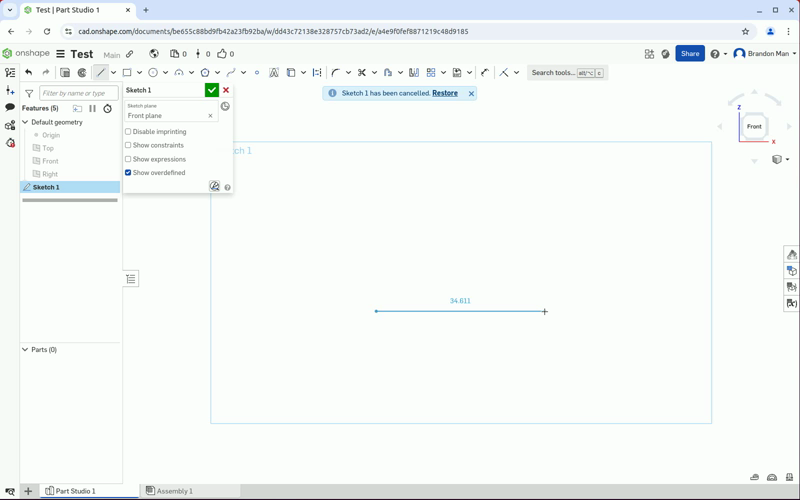
click(544, 311)
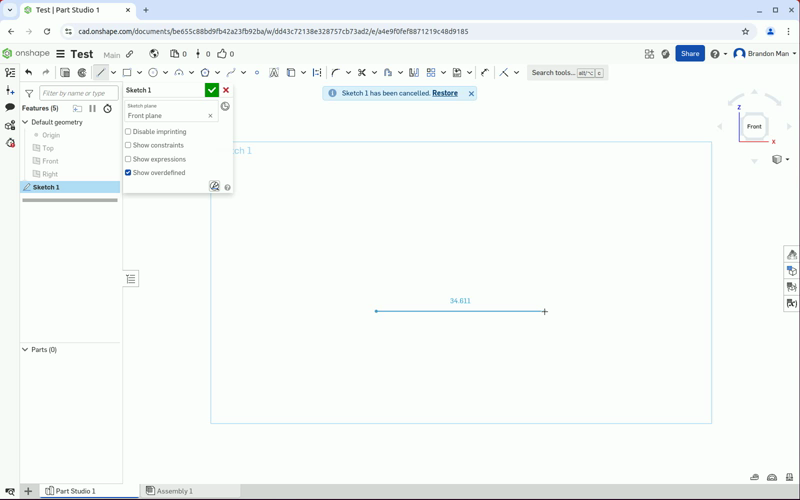
key_up(shift)
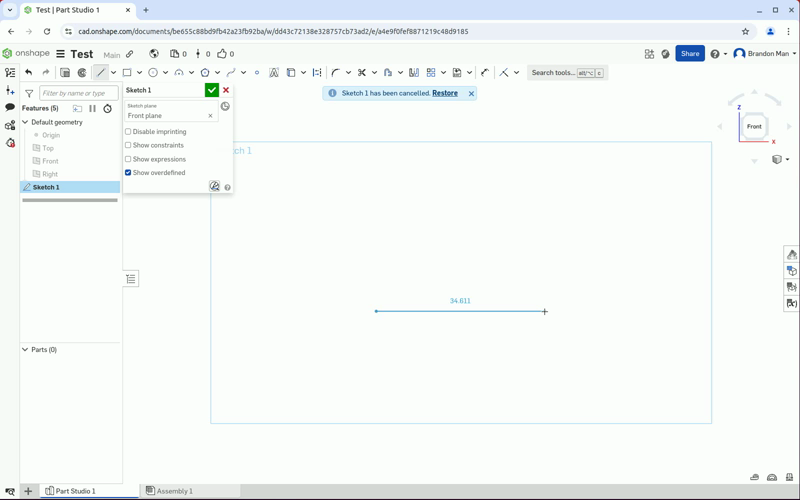
key_down(shift)
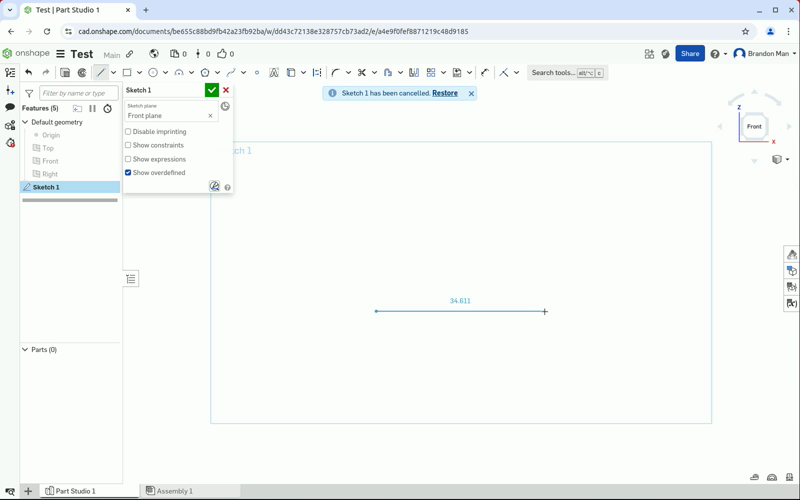
mouse_move(574, 311)
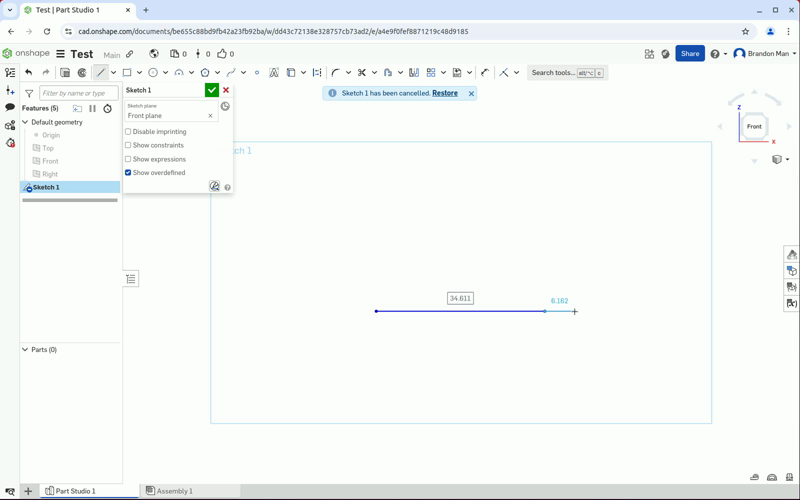
mouse_move(544, 297)
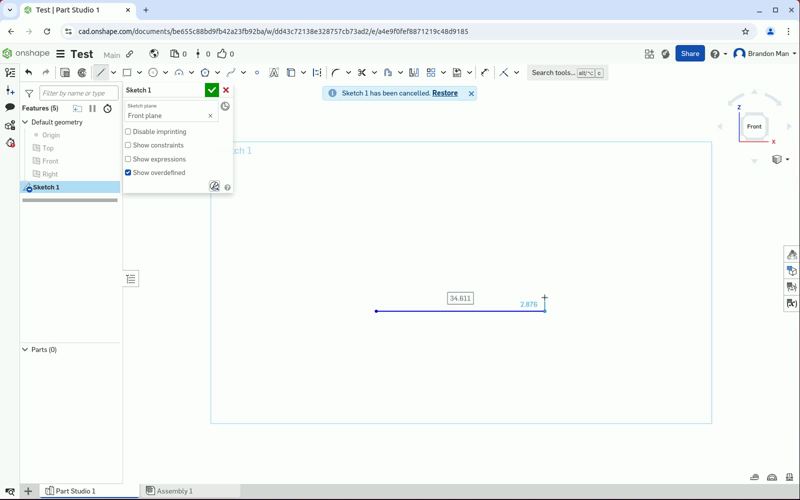
click(544, 297)
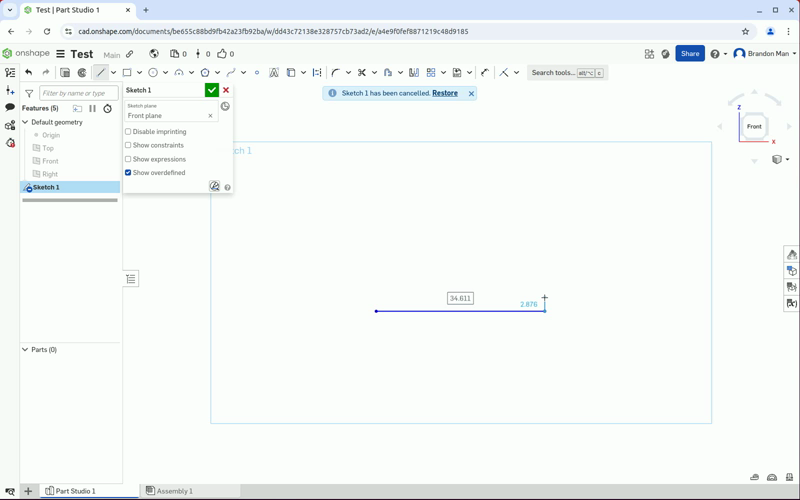
key_up(shift)
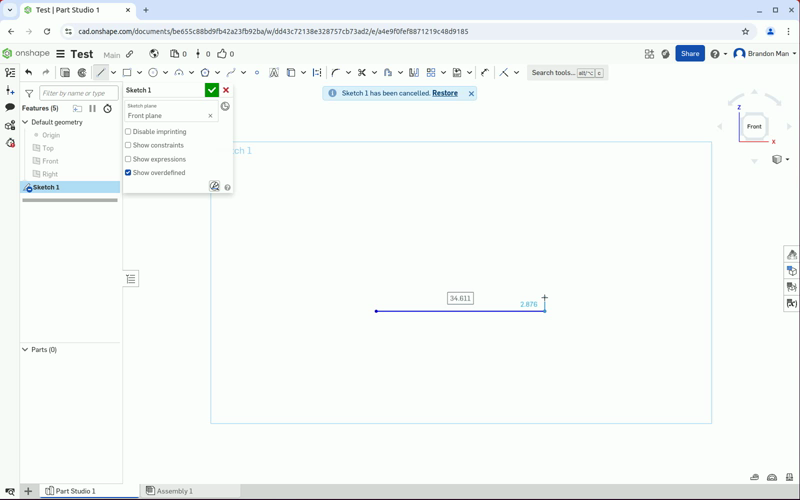
key_down(shift)
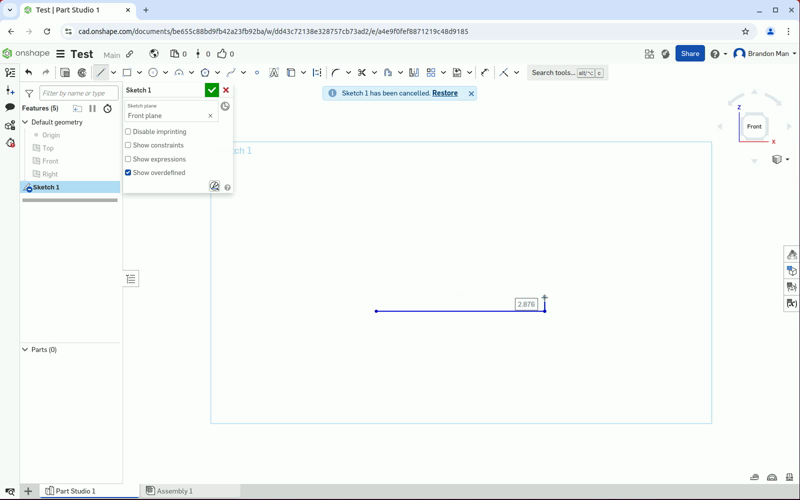
mouse_move(574, 297)
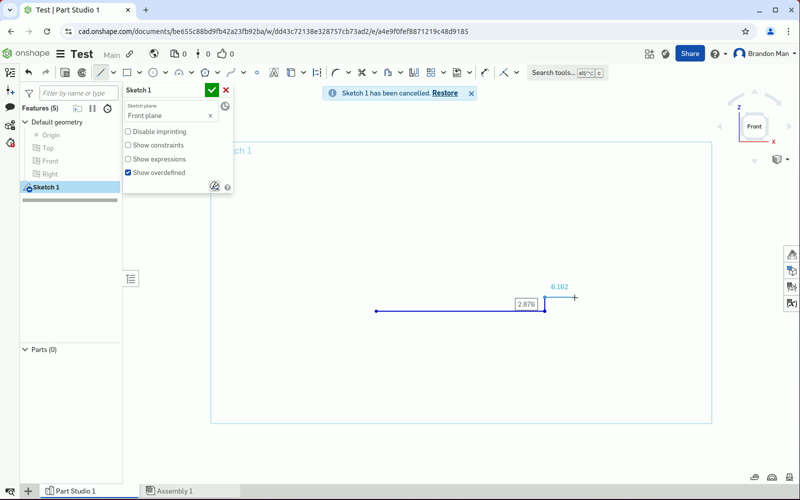
mouse_move(505, 254)
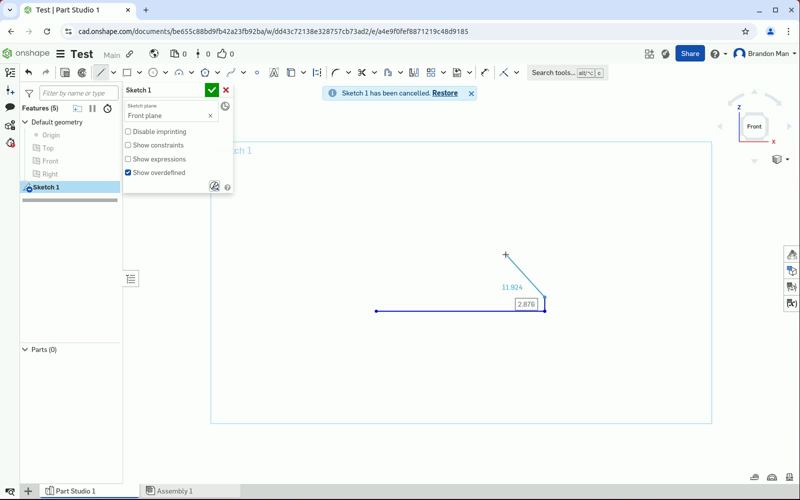
click(505, 254)
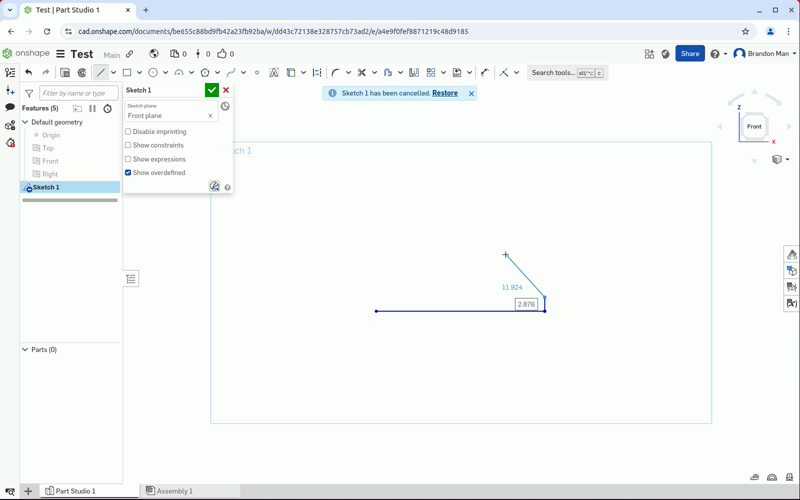
key_up(shift)
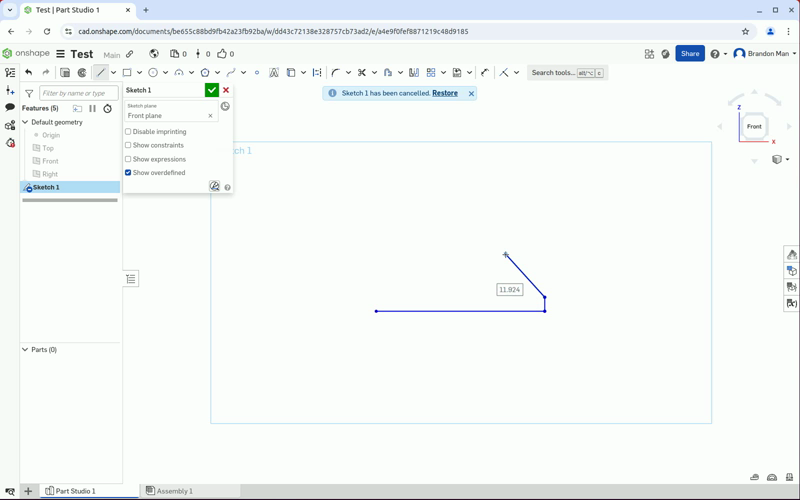
key_down(shift)
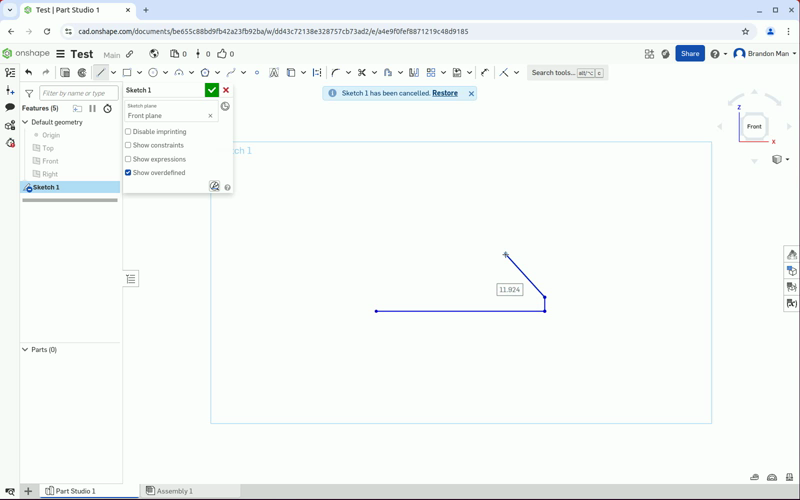
mouse_move(415, 254)
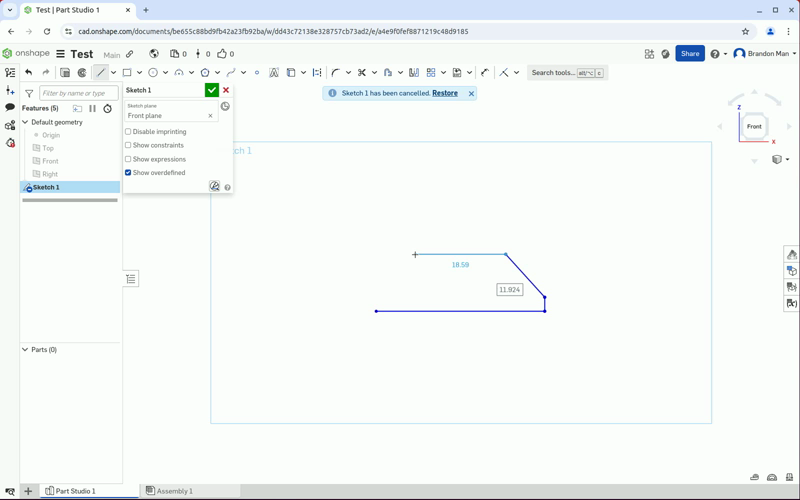
click(415, 254)
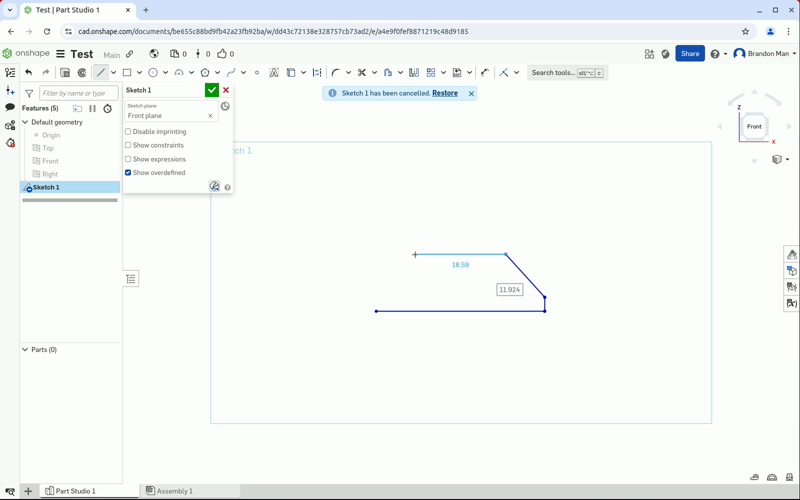
key_up(shift)
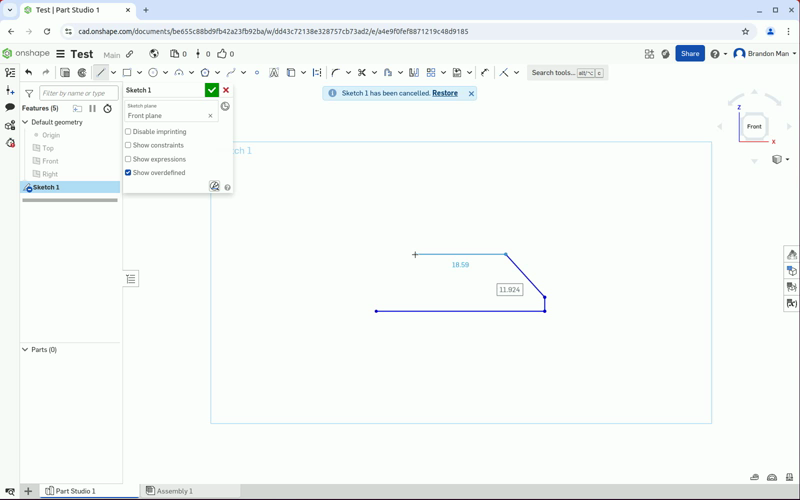
key_down(shift)
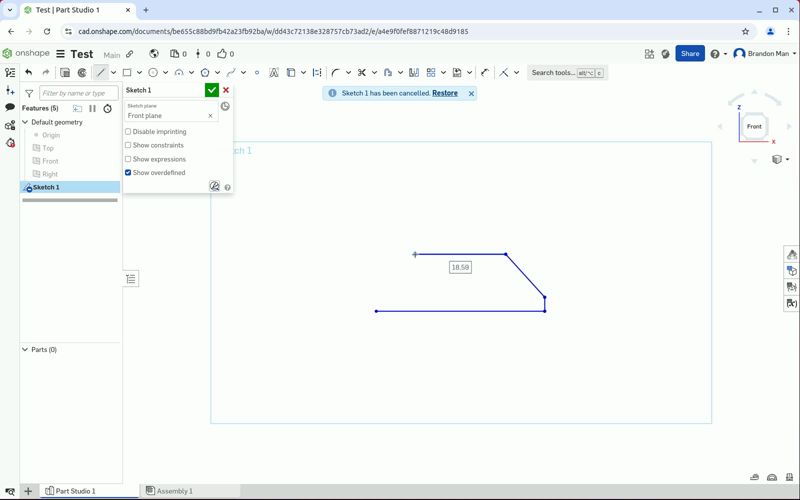
mouse_move(445, 254)
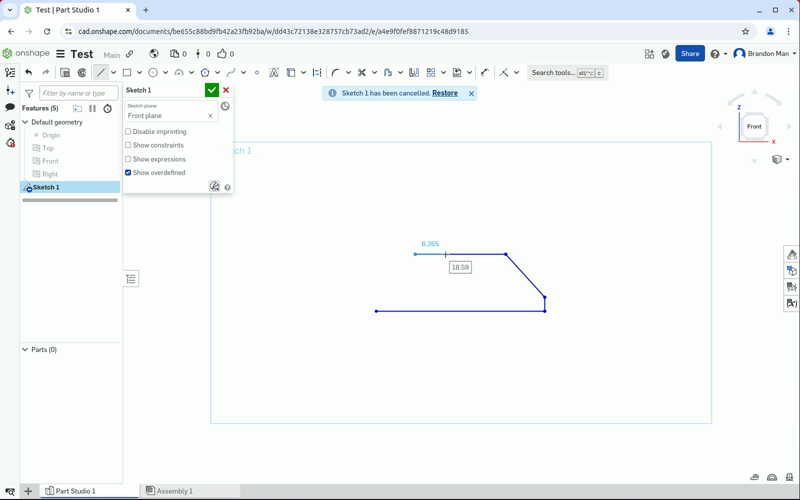
mouse_move(376, 297)
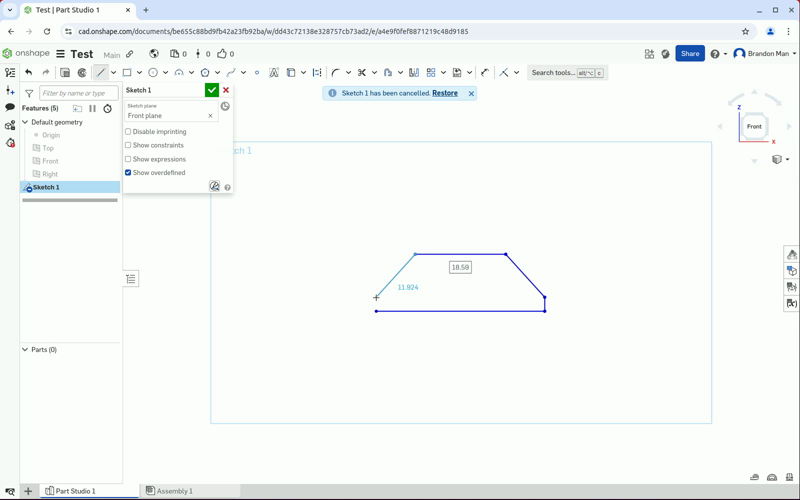
click(376, 297)
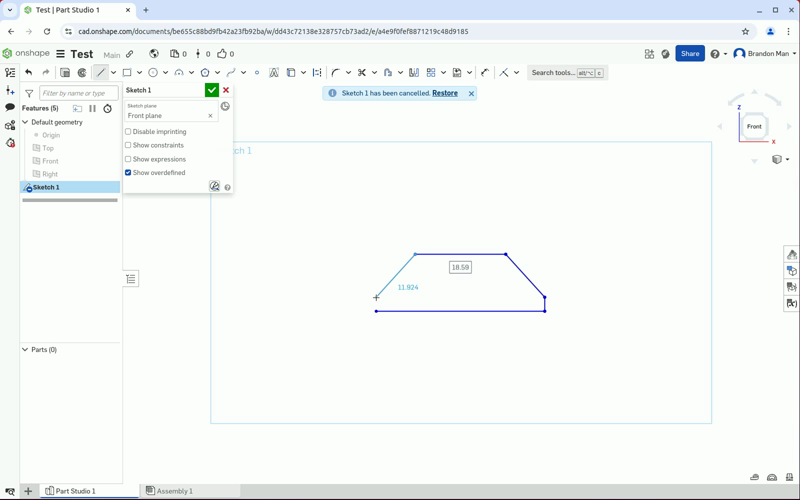
key_up(shift)
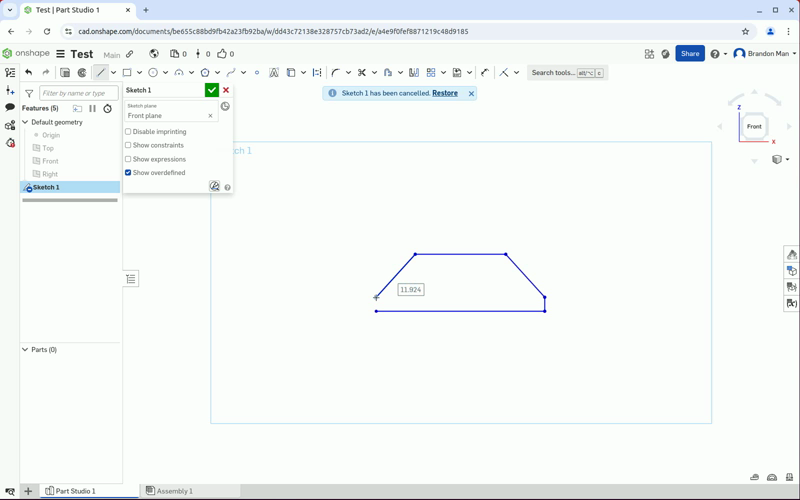
mouse_move(406, 297)
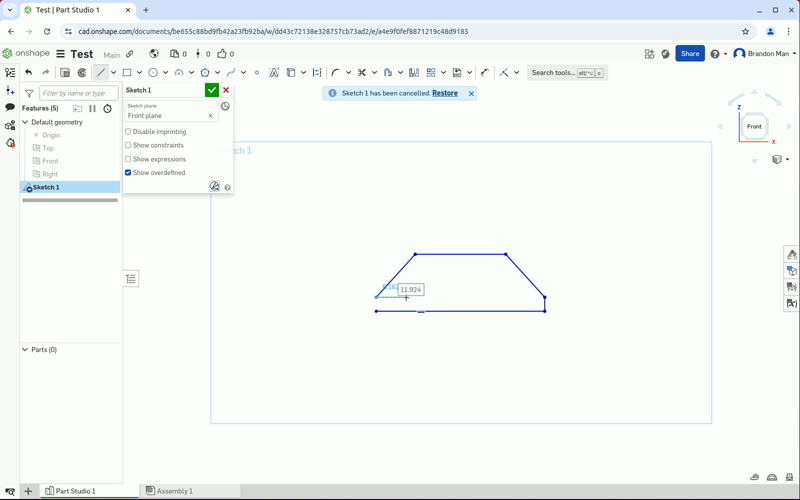
key_down(shift)
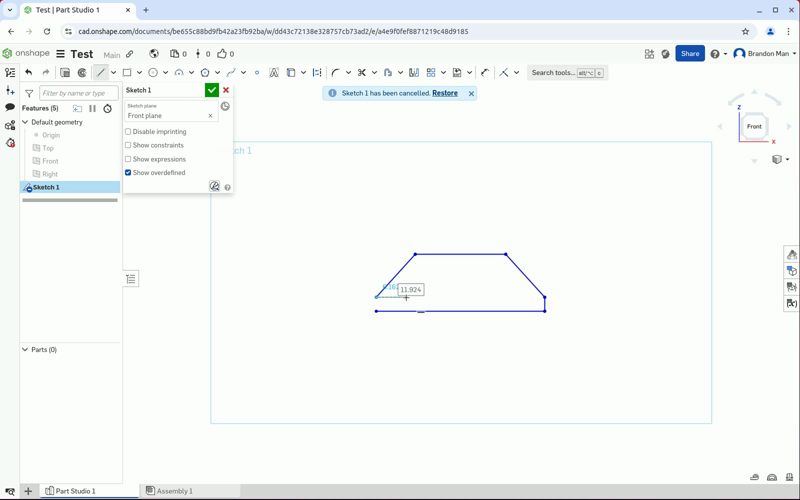
mouse_move(376, 311)
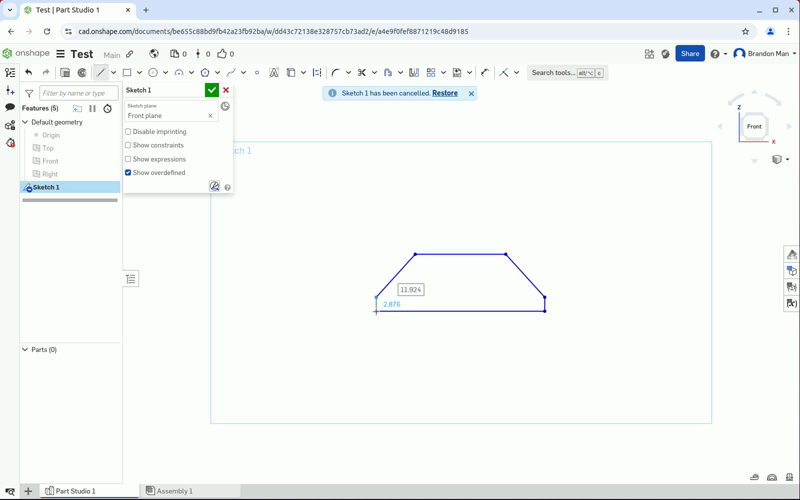
key_up(shift)
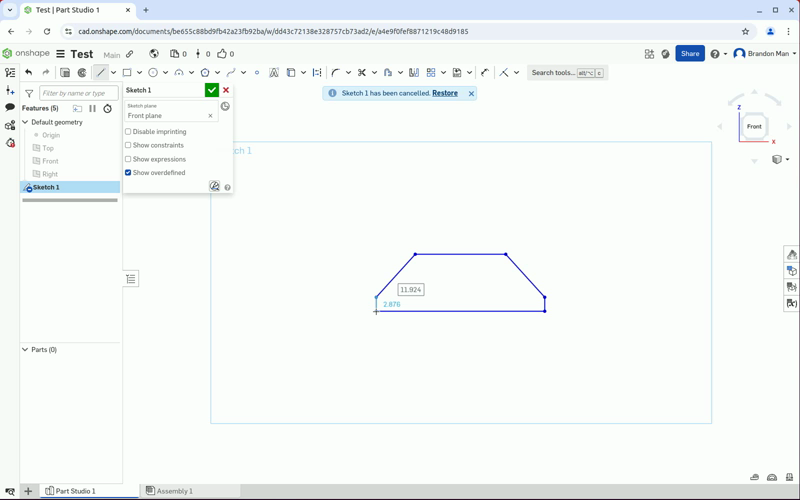
click(376, 311)
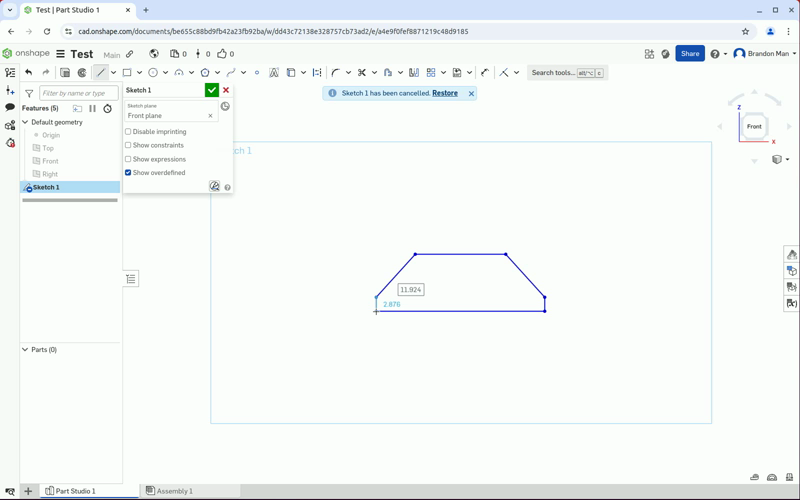
key(esc)
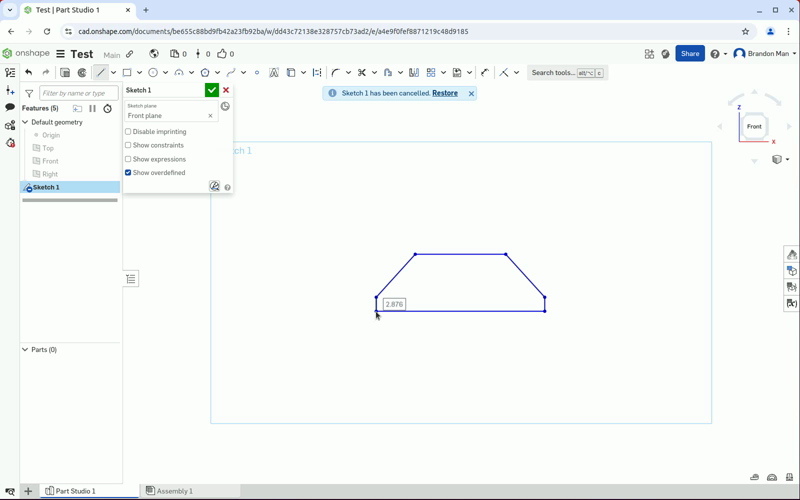
mouse_move(429, 293)
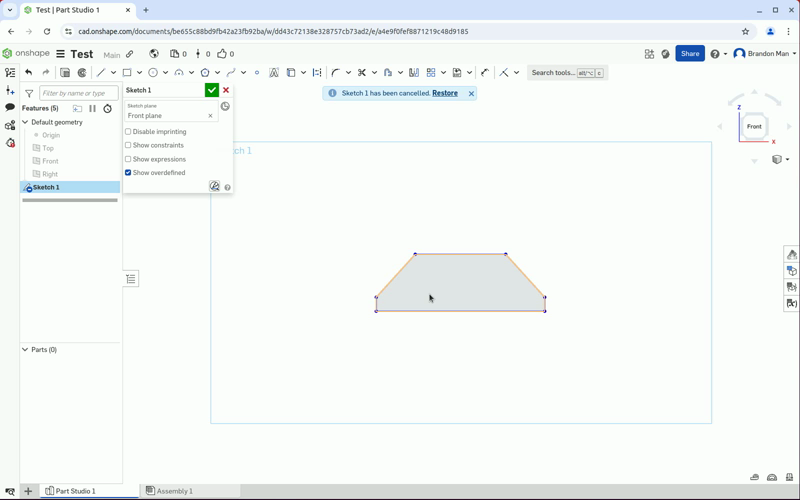
click(429, 293)
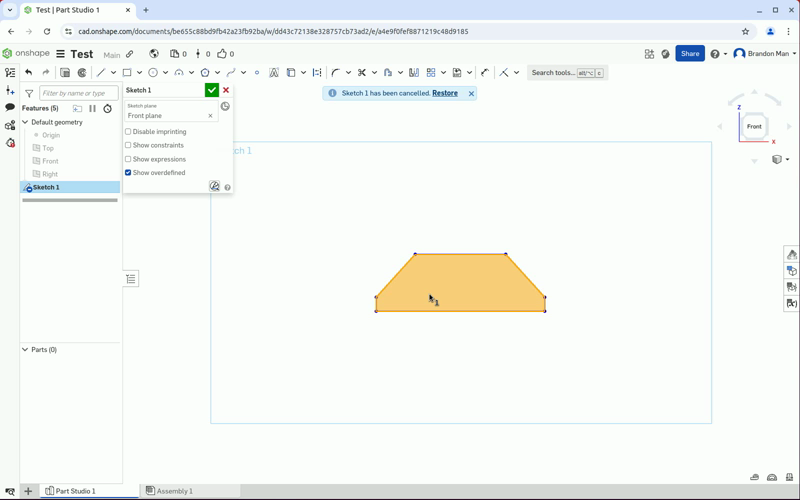
mouse_move(73, 352)
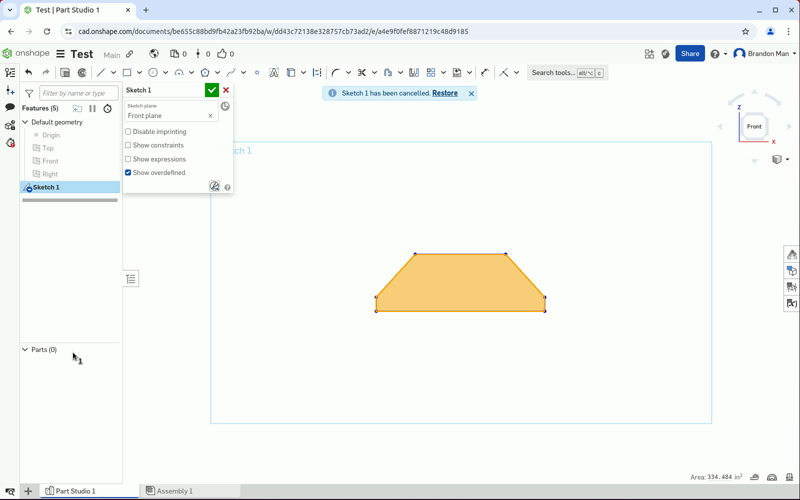
key(shift+y)
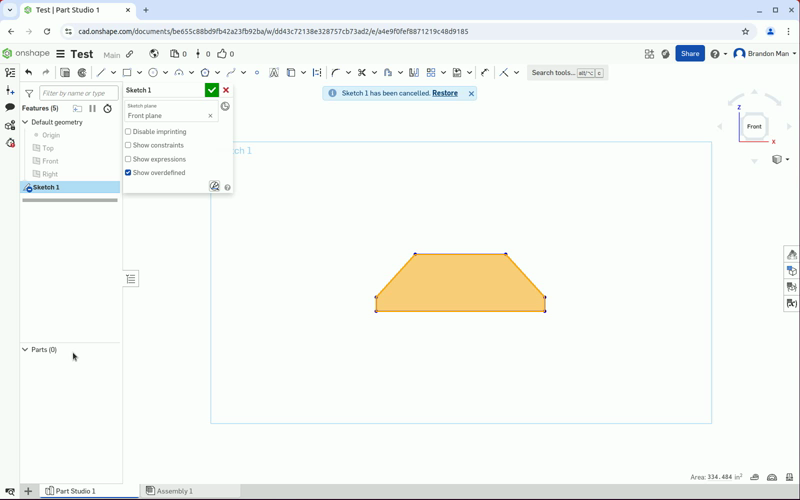
key(shift+e)
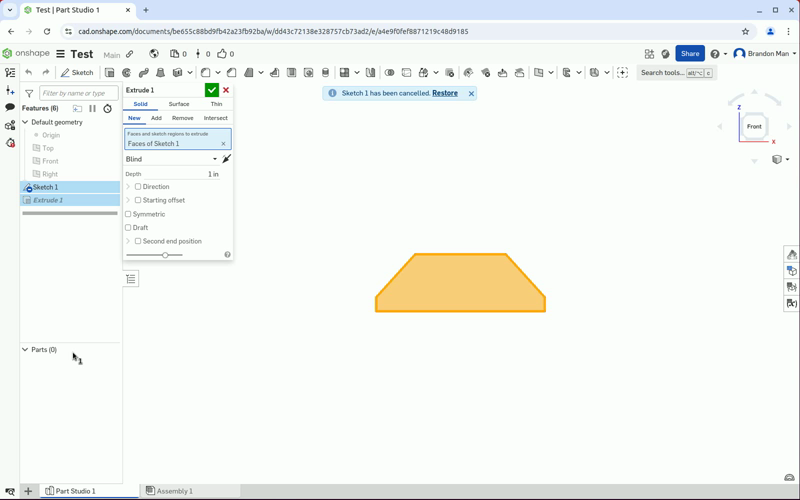
mouse_move(143, 106)
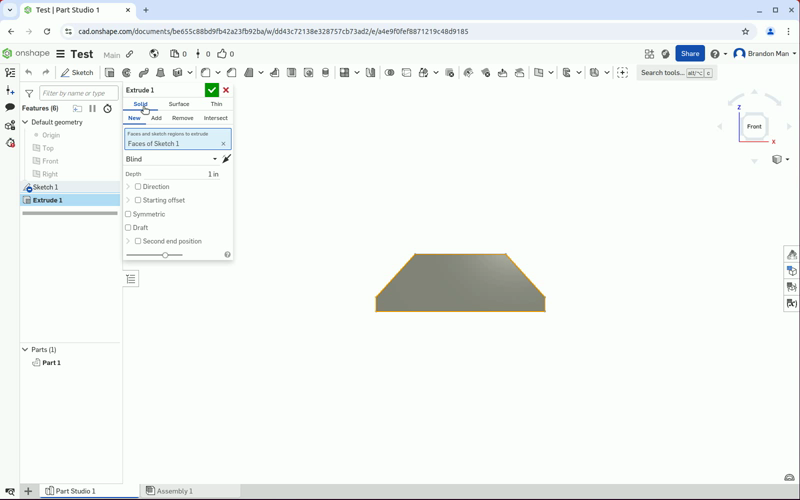
click(143, 106)
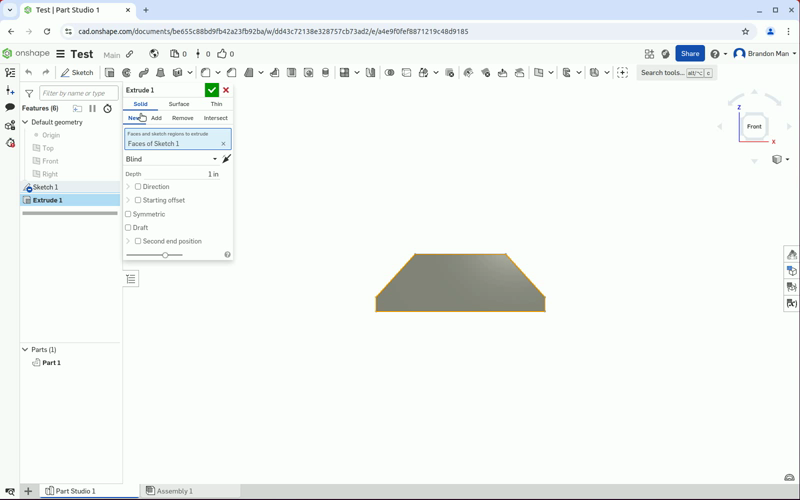
mouse_move(137, 120)
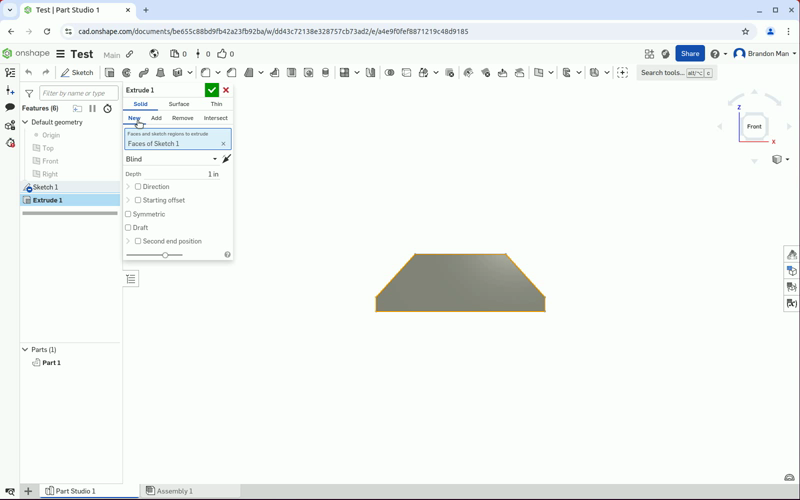
click(137, 120)
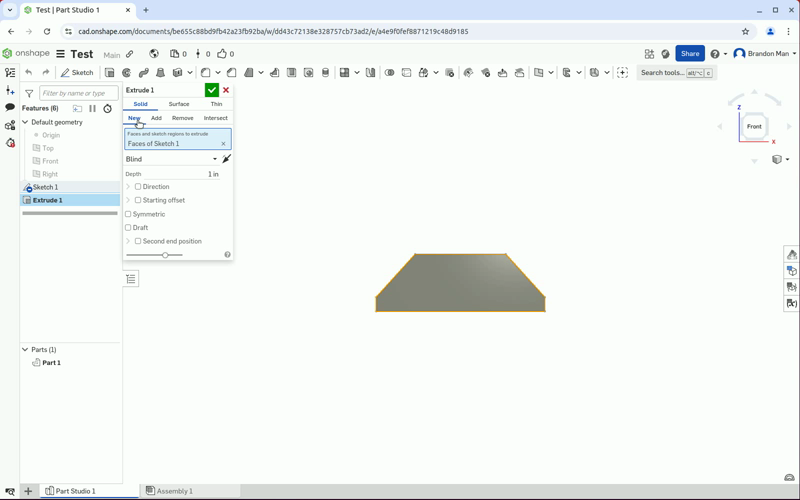
key(tab, 4)
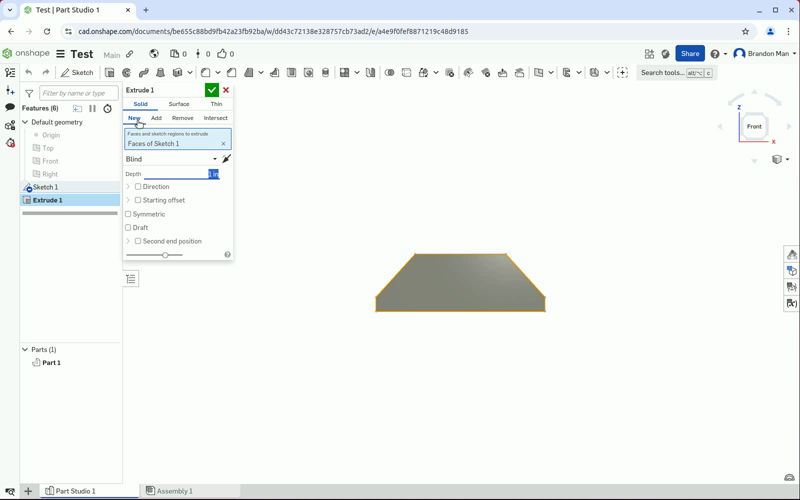
text(0.722)
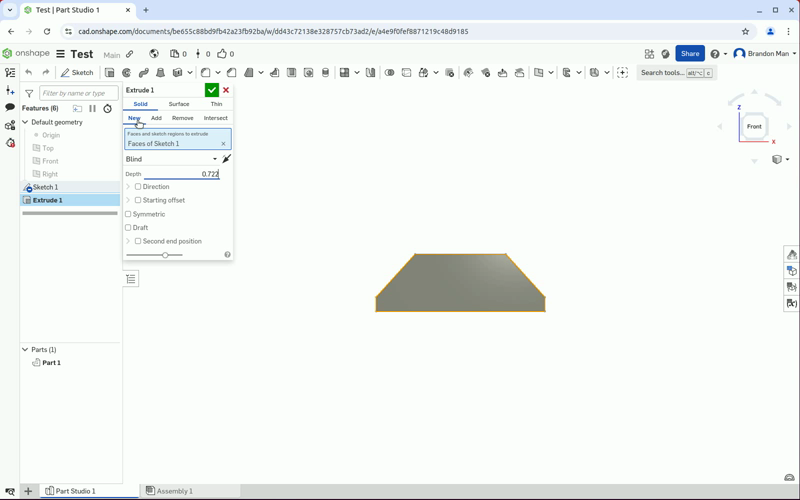
key(enter)
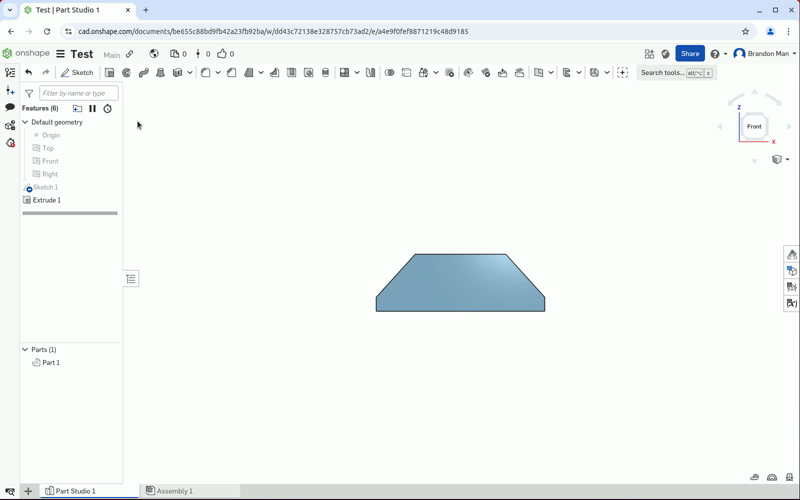
key(shift+h)
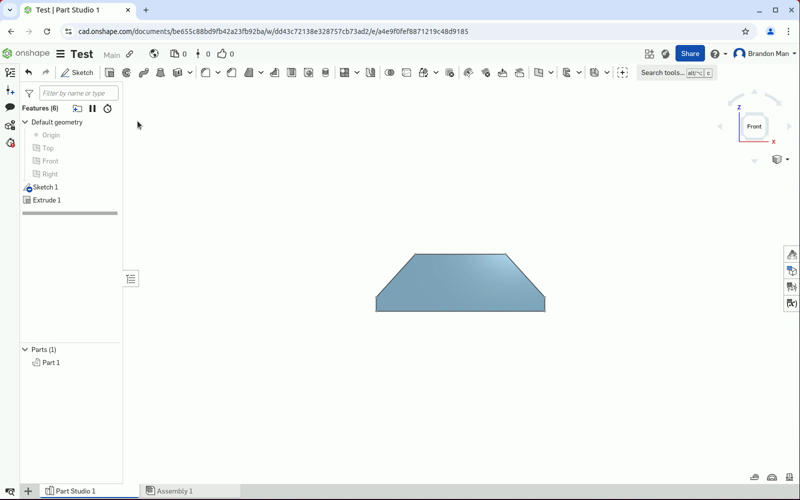
key(shift+h)
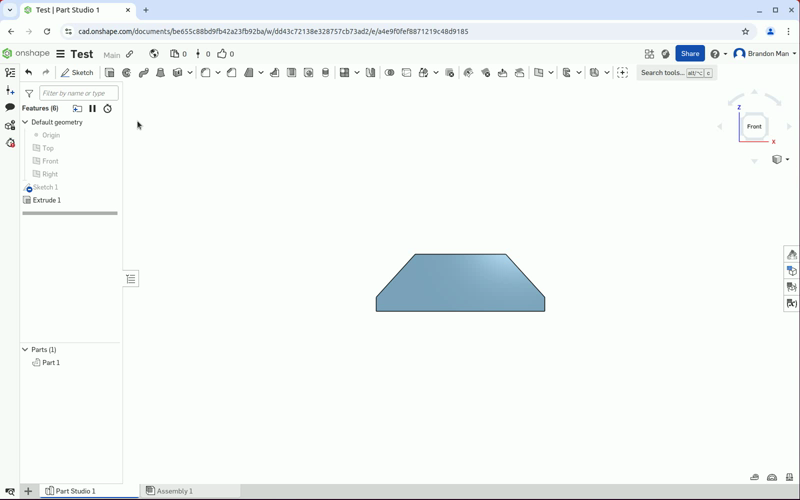
mouse_move(73, 189)
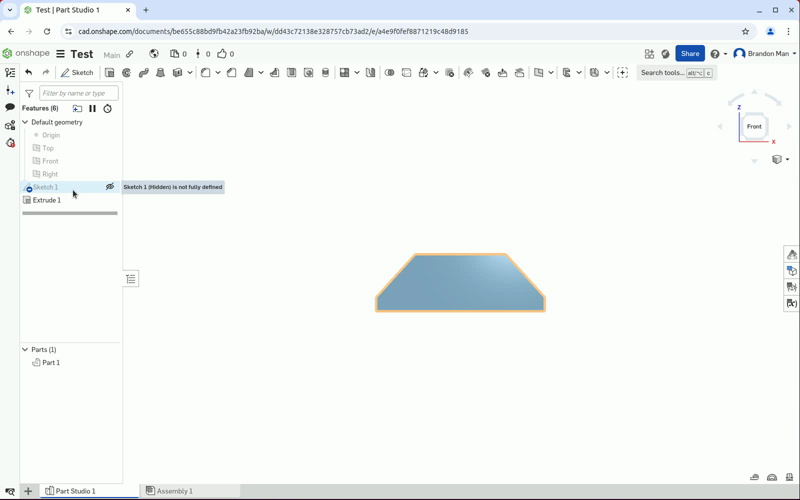
click(73, 189)
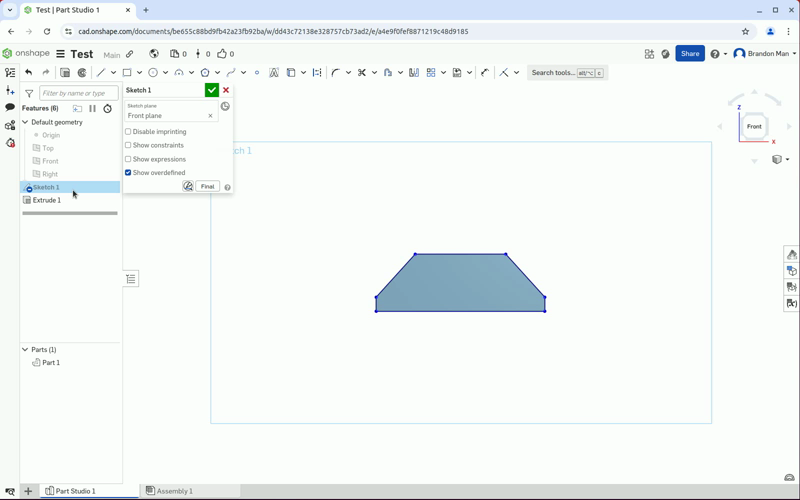
mouse_move(229, 92)
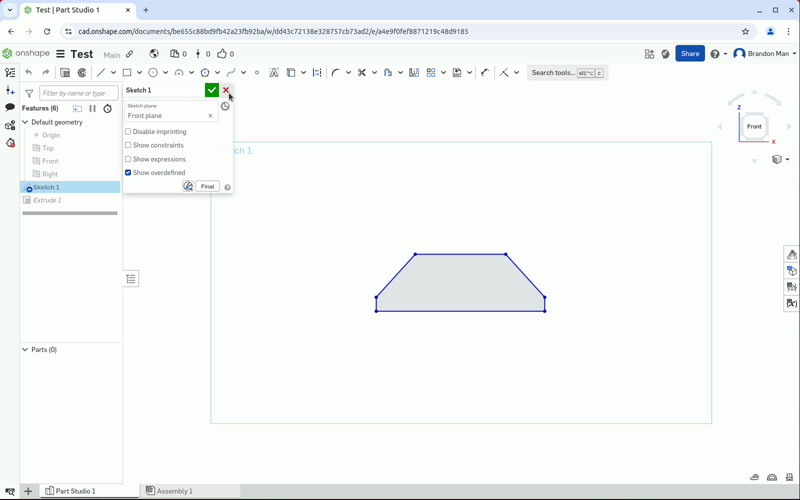
click(229, 92)
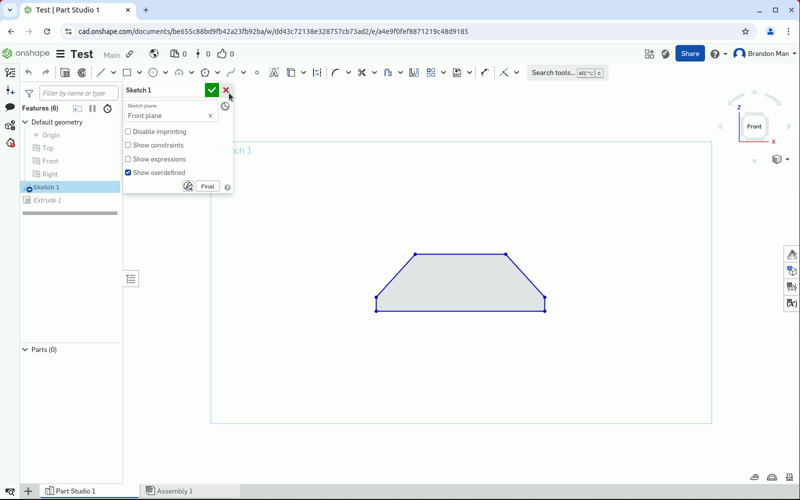
key(shift+s)
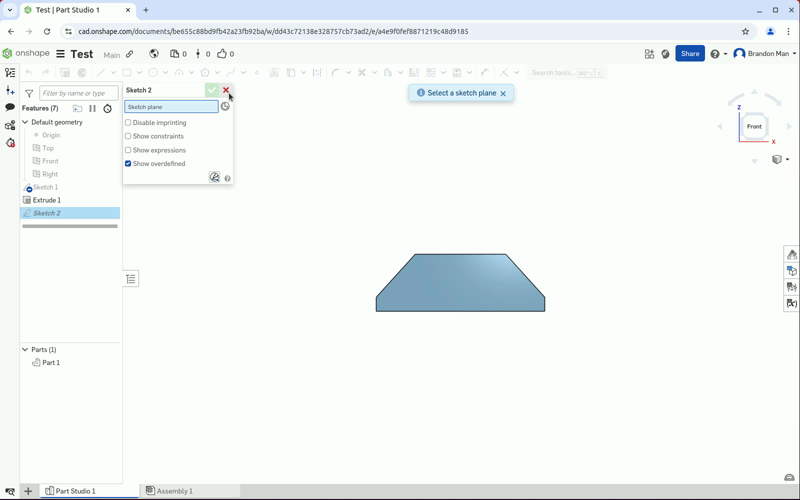
mouse_move(73, 163)
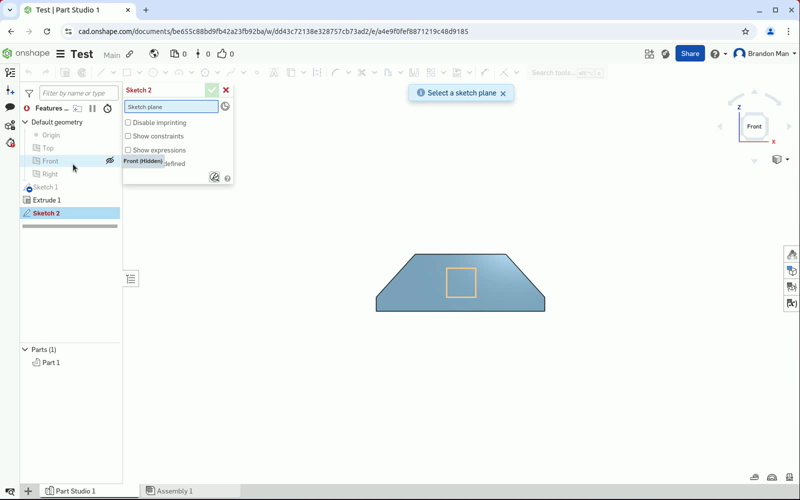
click(73, 163)
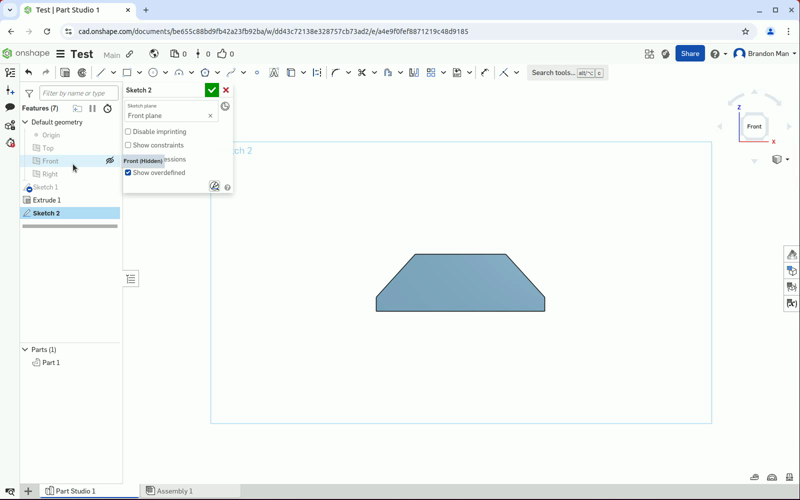
mouse_move(73, 352)
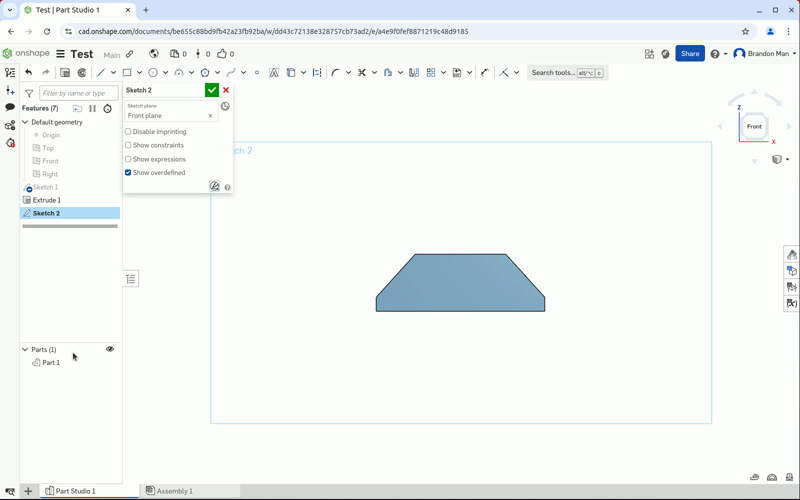
key(y)
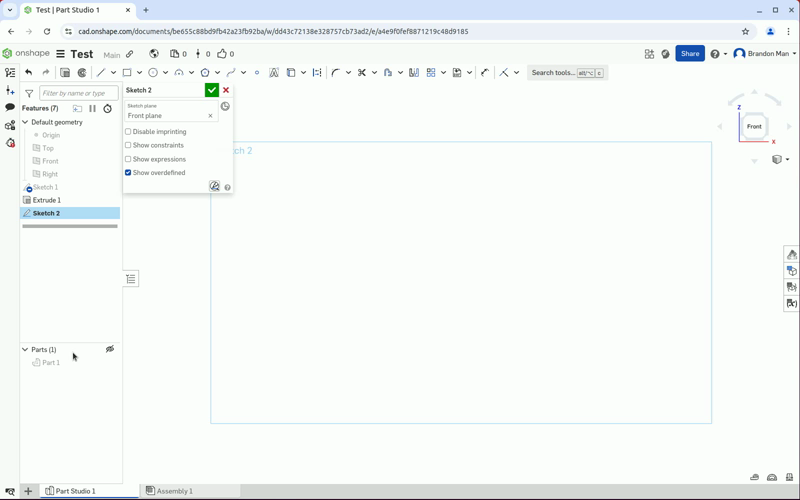
key(l)
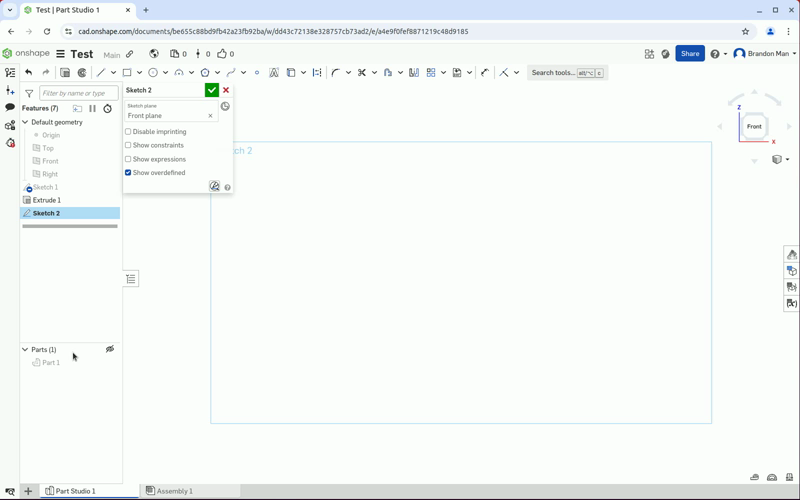
key_down(shift)
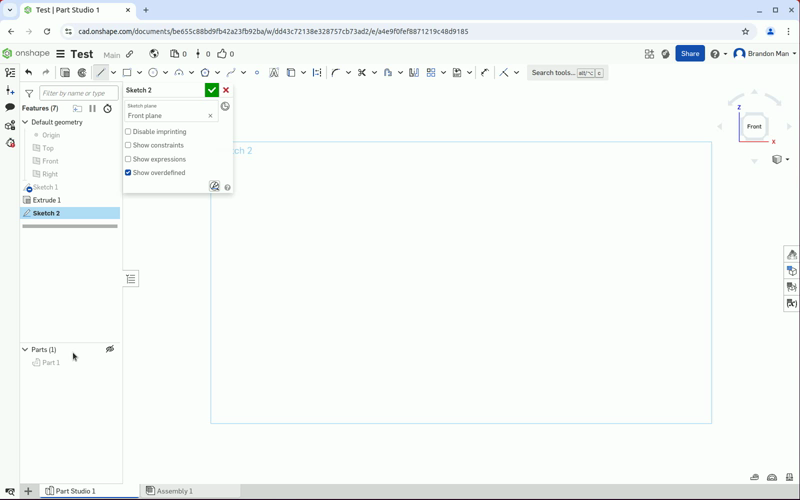
mouse_move(376, 311)
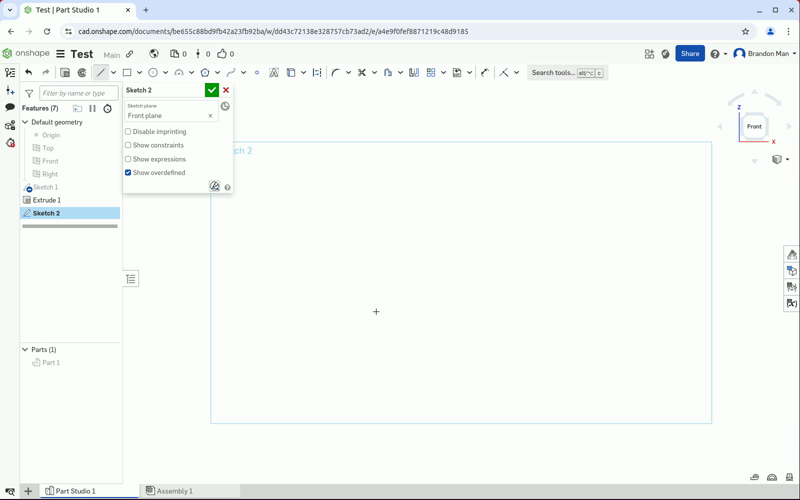
click(376, 311)
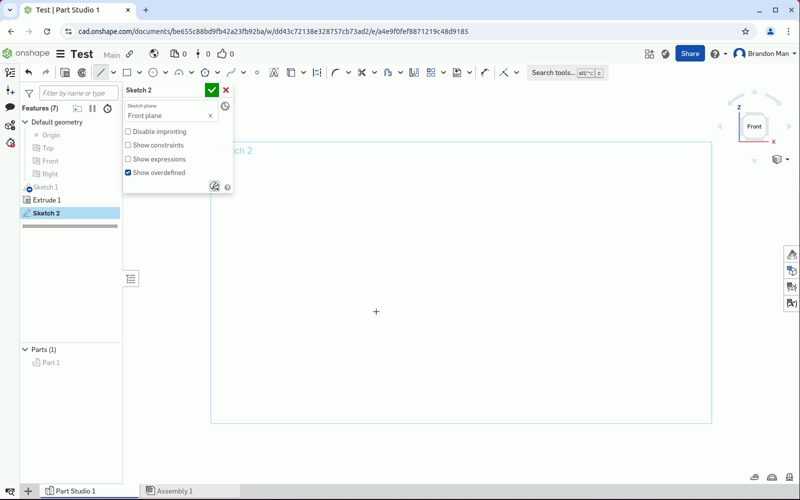
key_up(shift)
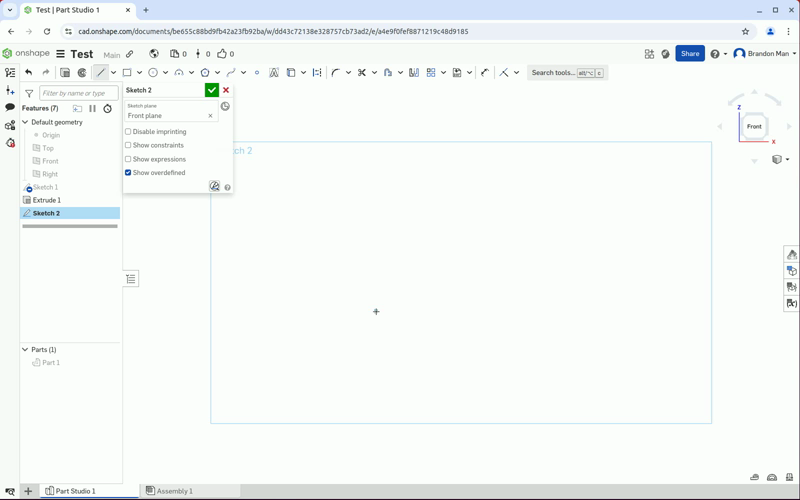
key_down(shift)
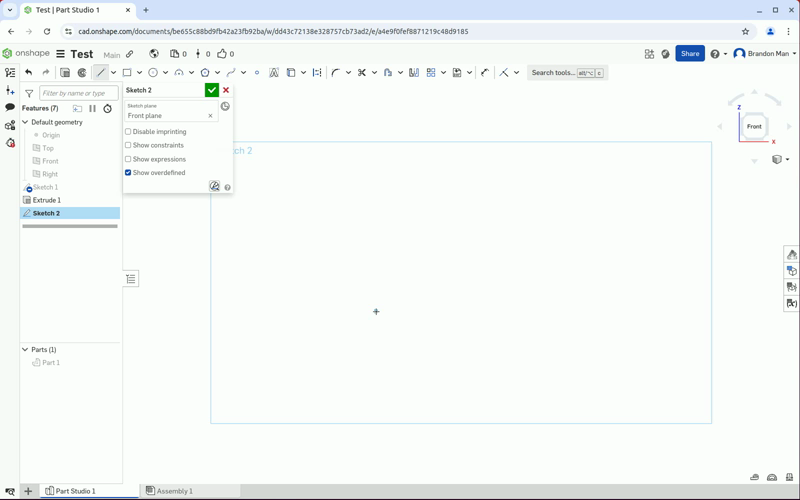
mouse_move(544, 311)
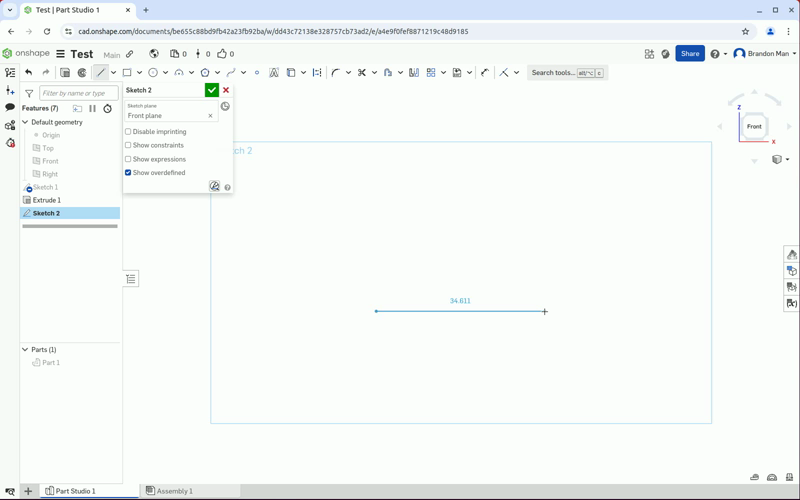
click(544, 311)
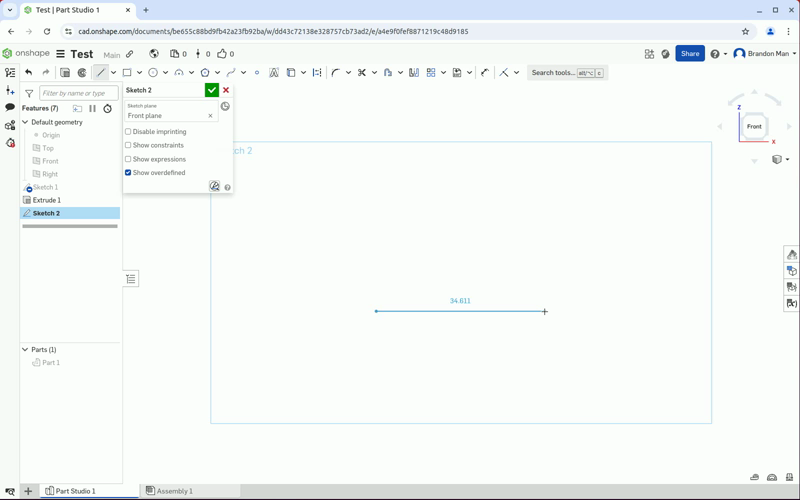
key_up(shift)
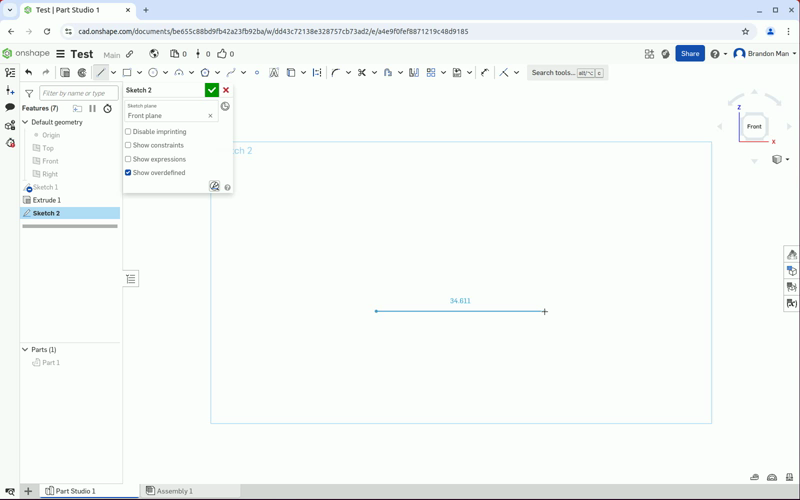
key_down(shift)
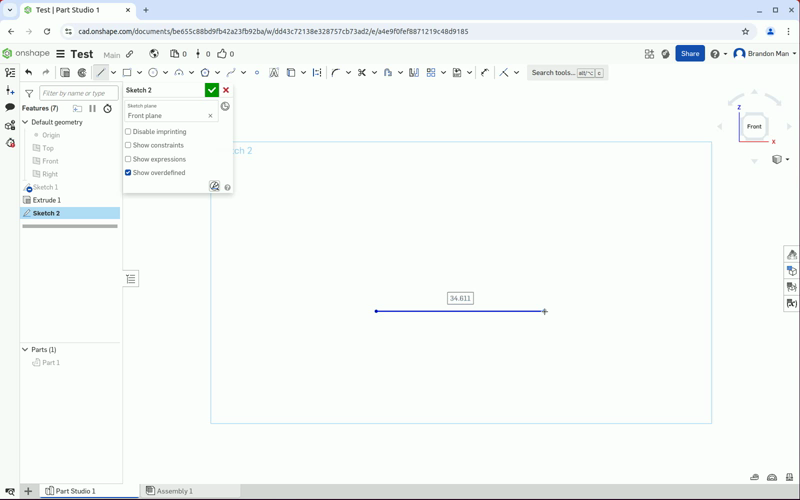
mouse_move(574, 311)
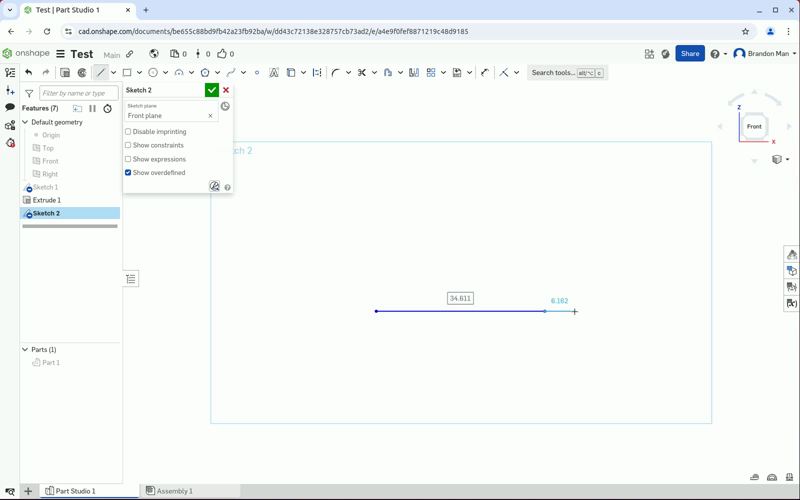
mouse_move(544, 297)
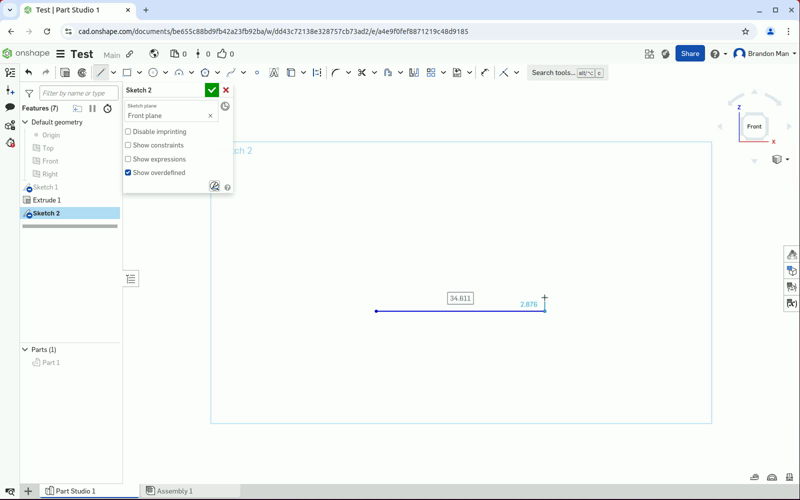
click(544, 297)
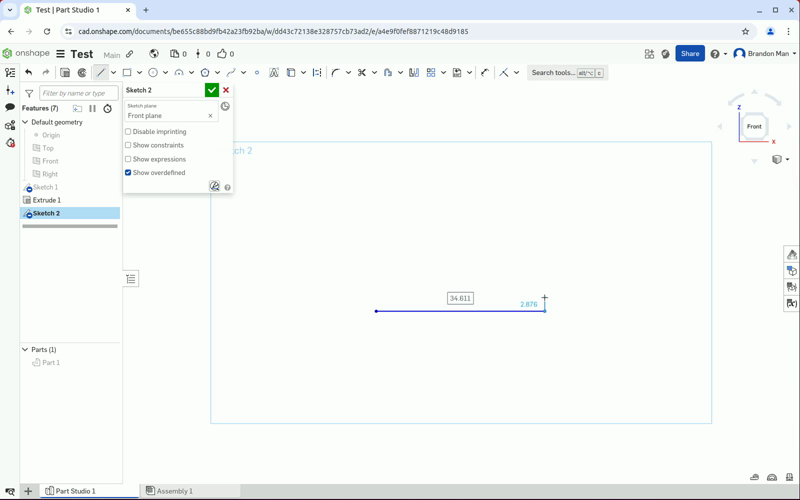
key_up(shift)
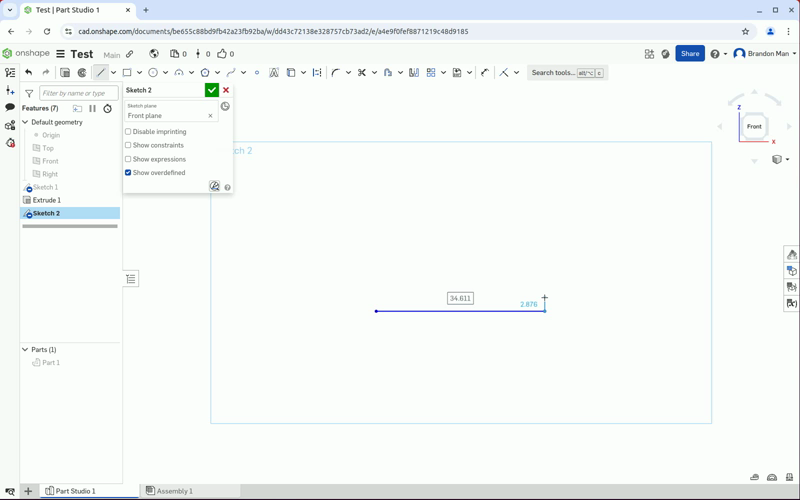
key_down(shift)
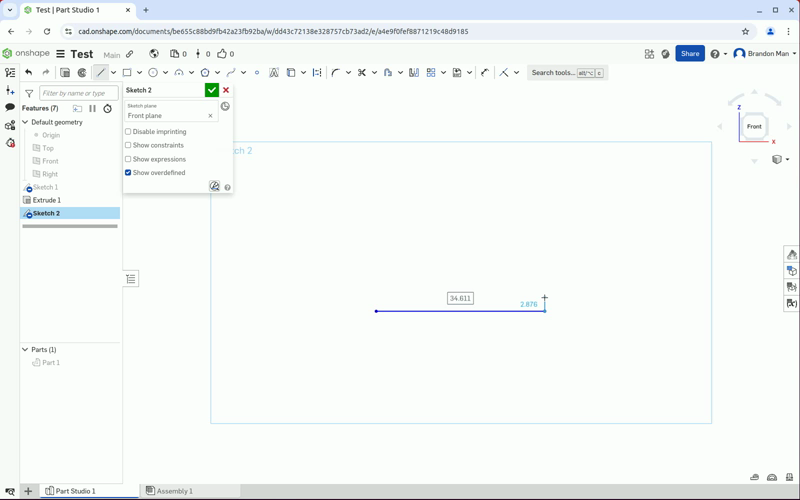
mouse_move(574, 297)
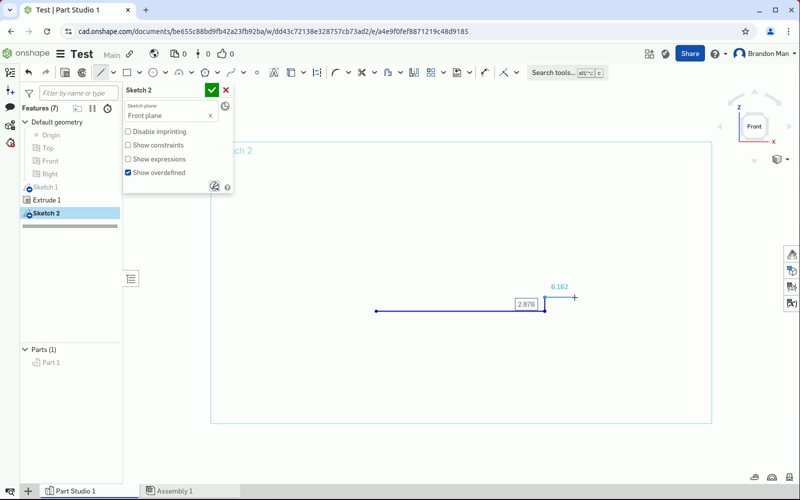
mouse_move(505, 254)
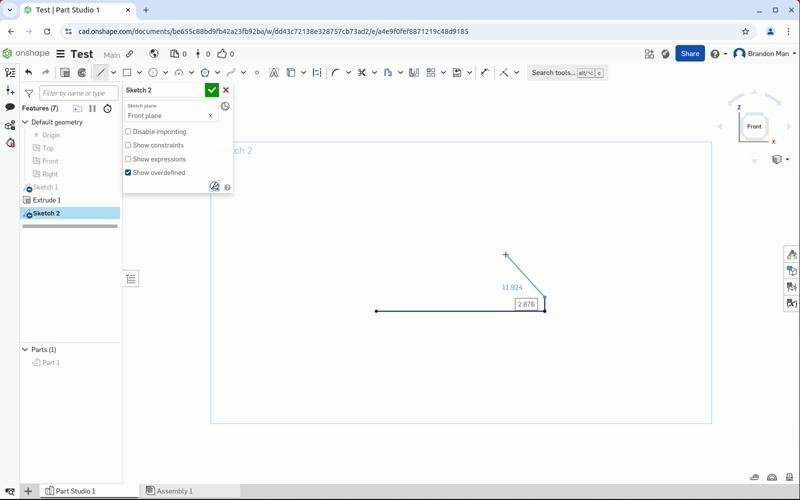
click(505, 254)
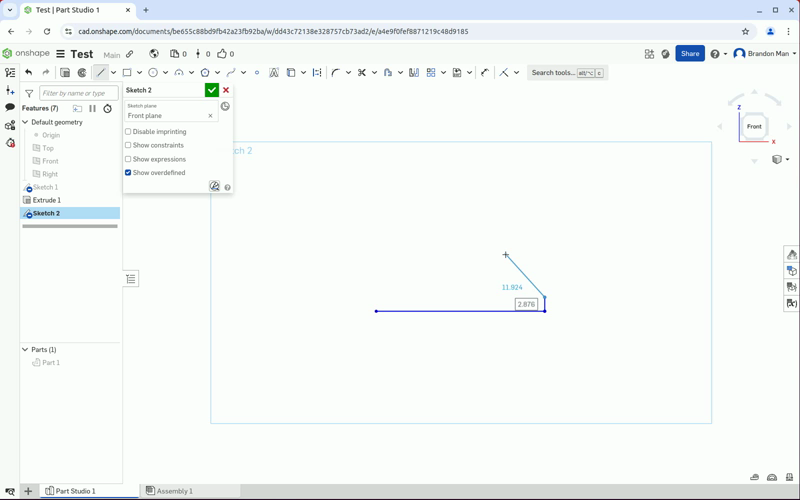
key_up(shift)
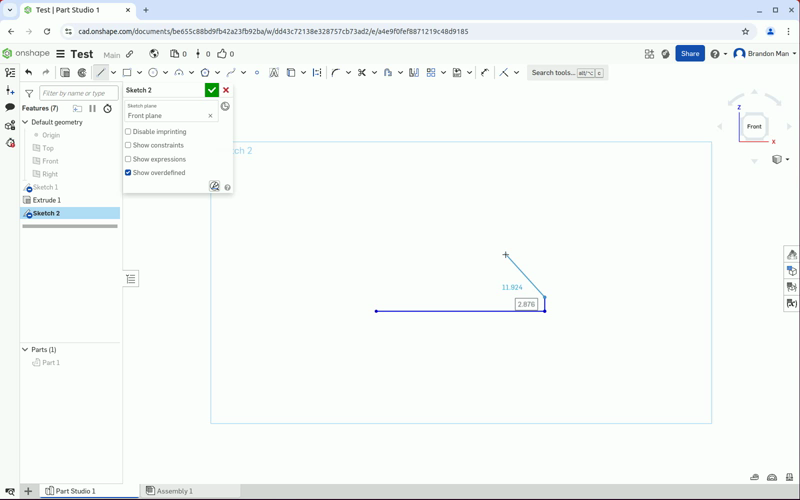
key_down(shift)
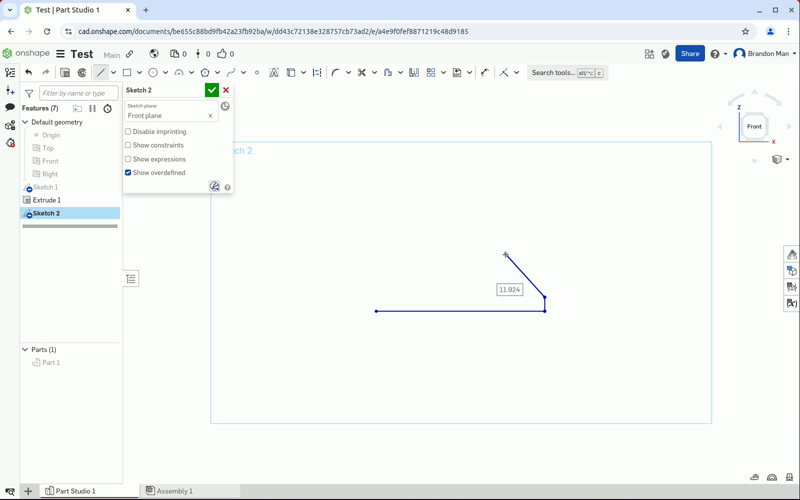
mouse_move(415, 254)
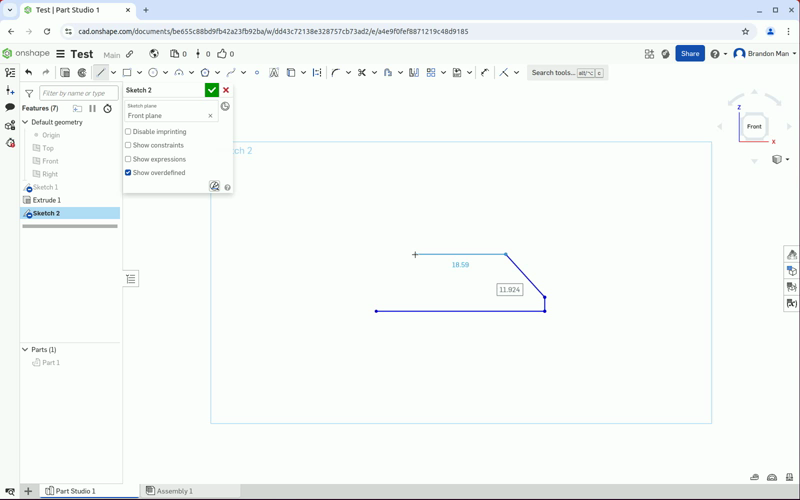
click(415, 254)
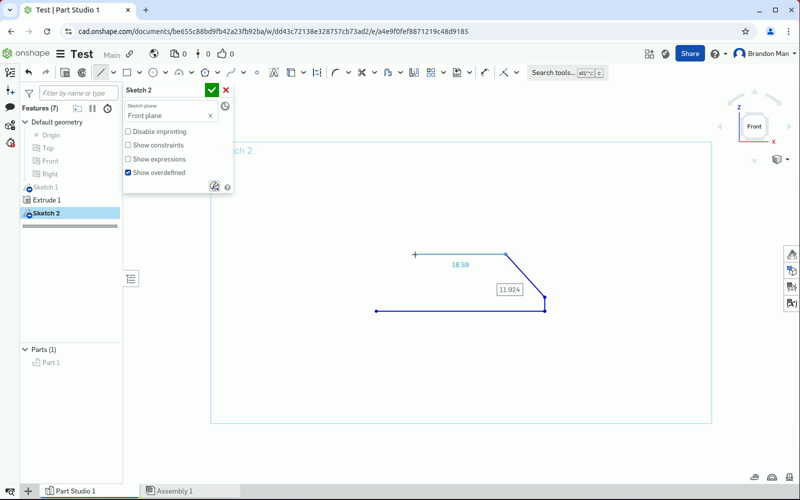
key_up(shift)
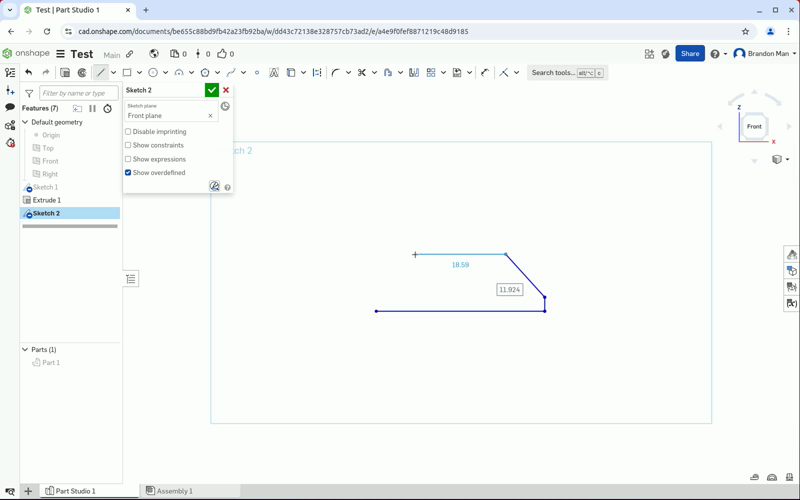
key_down(shift)
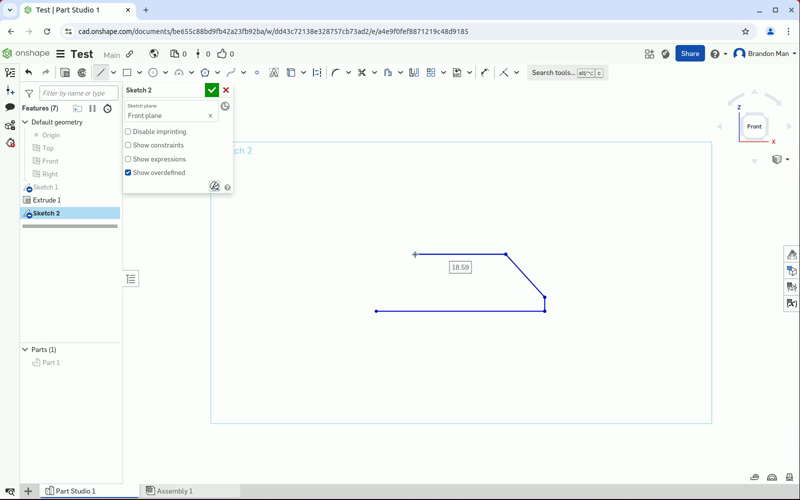
mouse_move(445, 254)
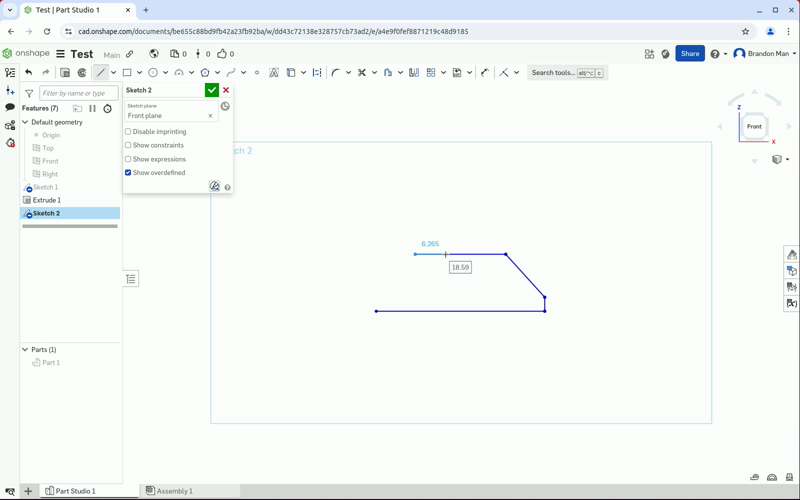
mouse_move(376, 297)
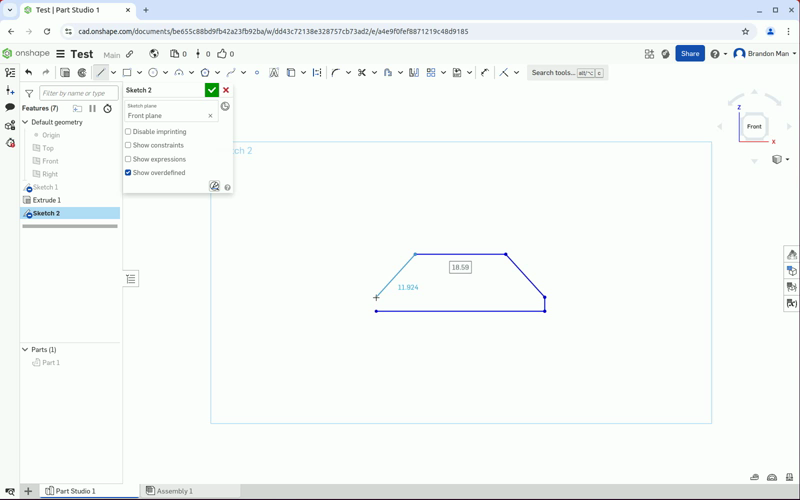
click(376, 297)
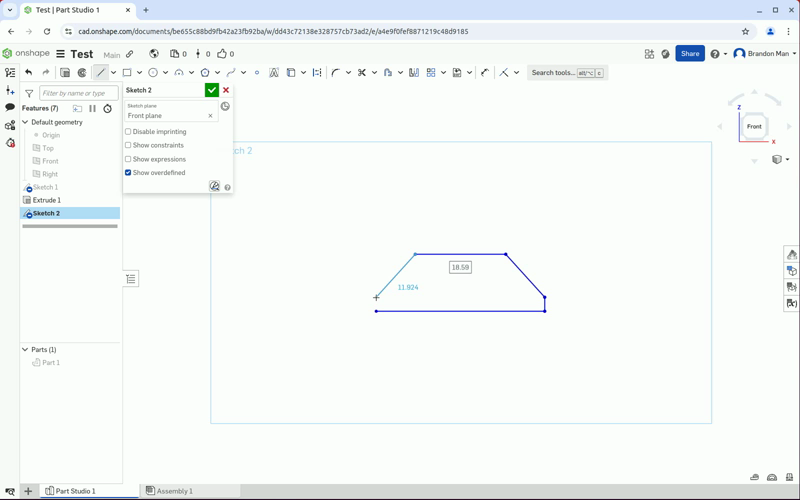
key_up(shift)
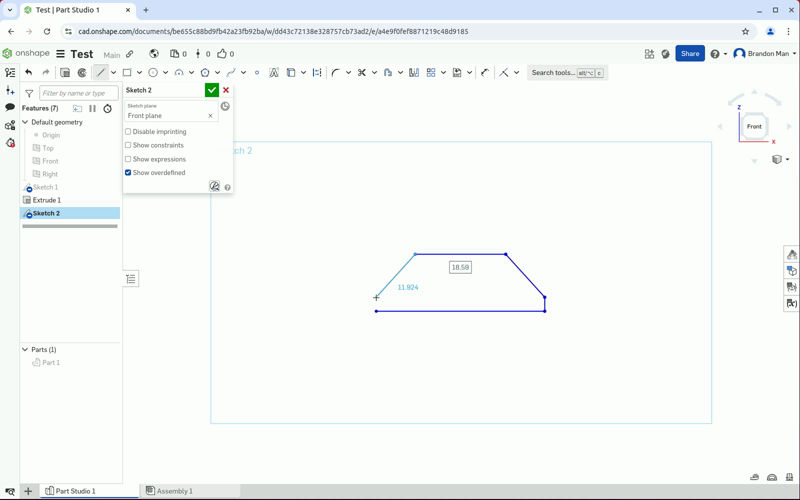
mouse_move(406, 297)
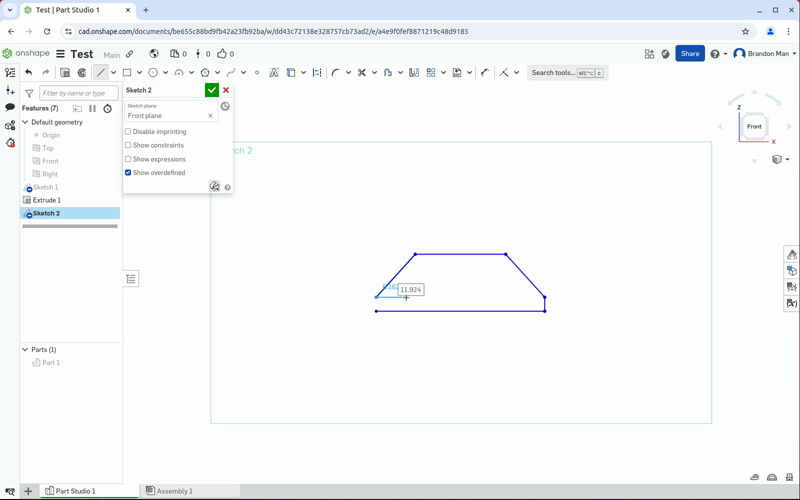
key_down(shift)
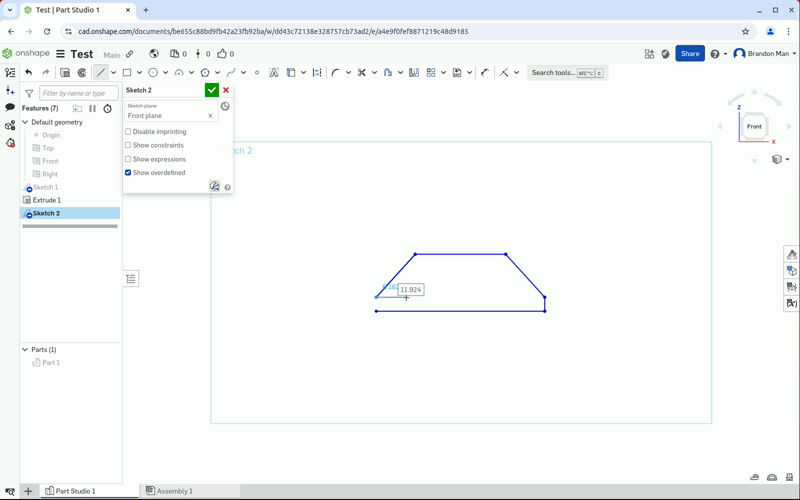
mouse_move(376, 311)
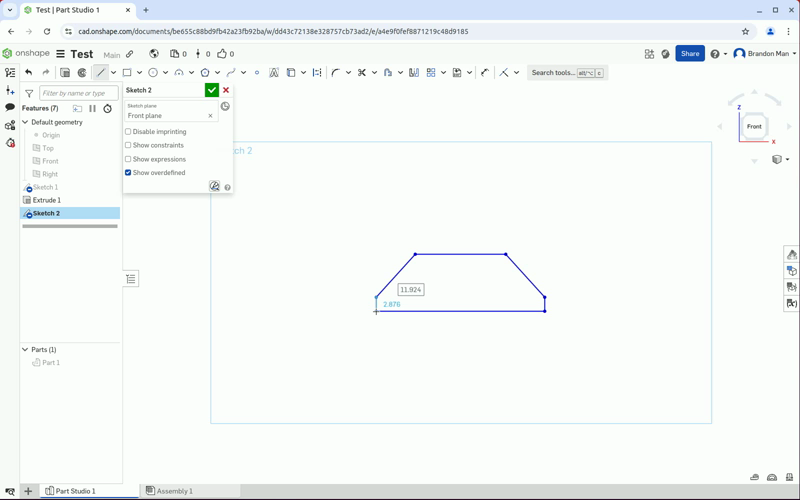
key_up(shift)
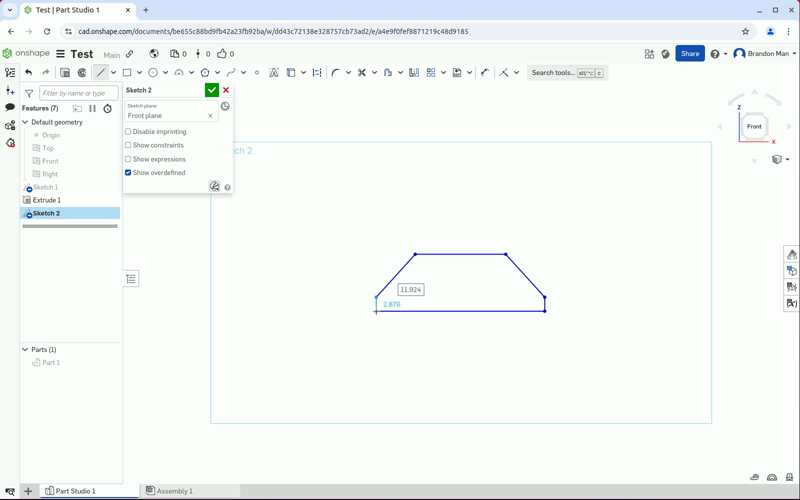
click(376, 311)
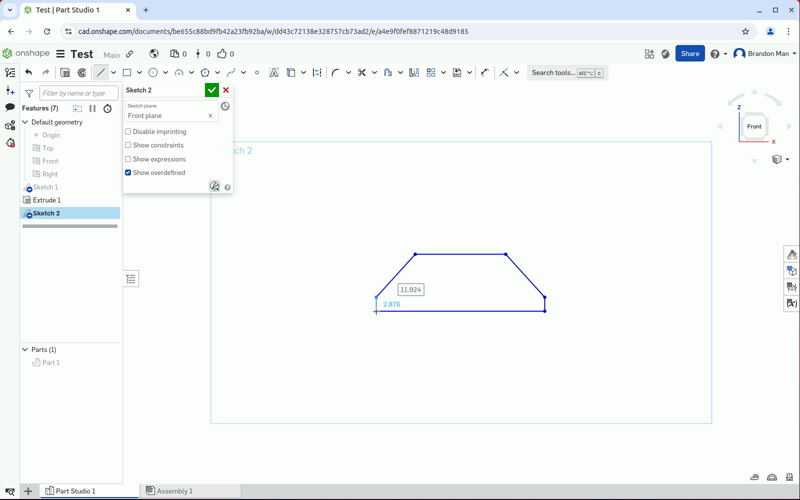
key(esc)
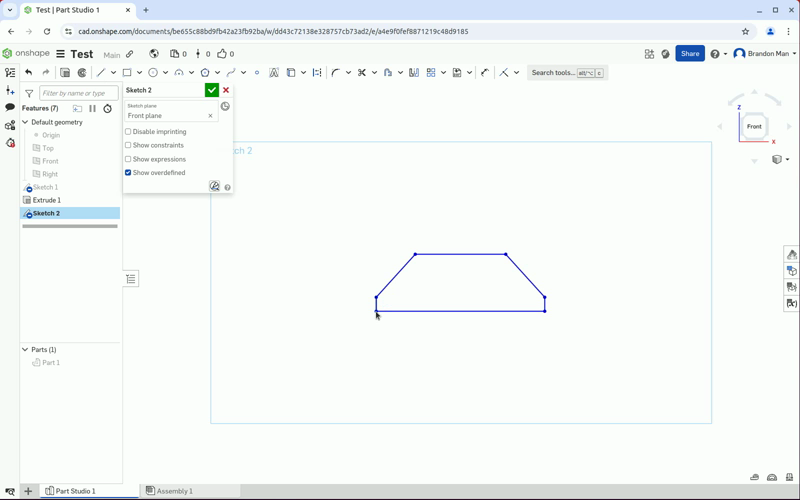
mouse_move(490, 288)
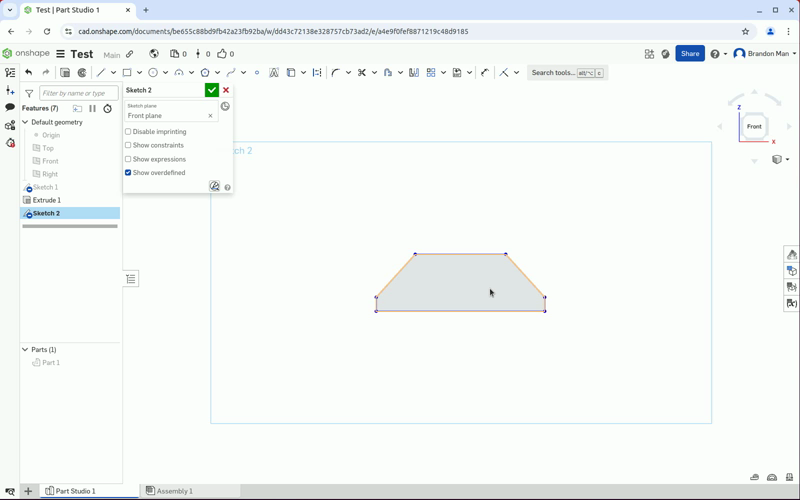
click(490, 288)
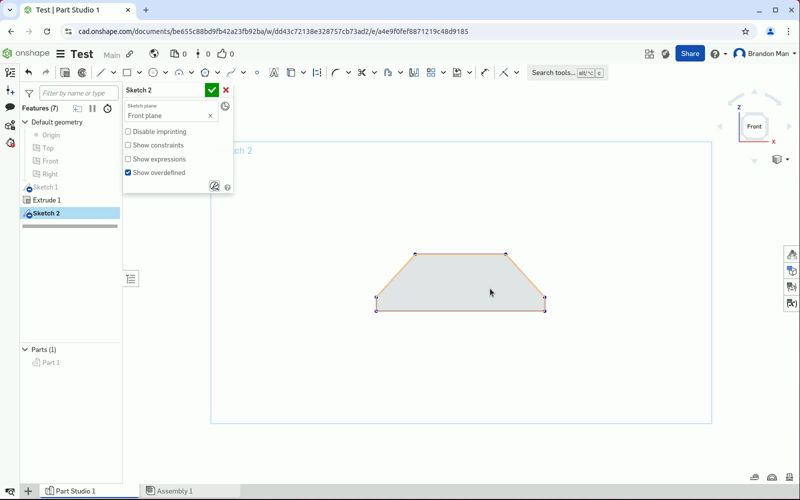
mouse_move(73, 352)
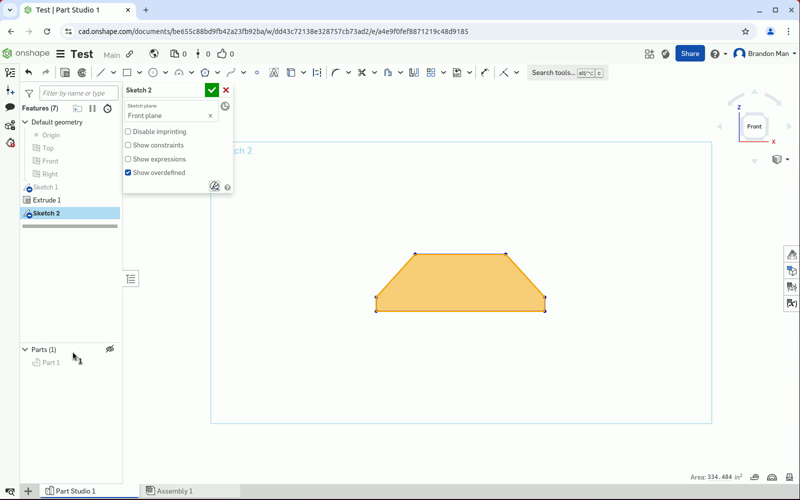
key(shift+y)
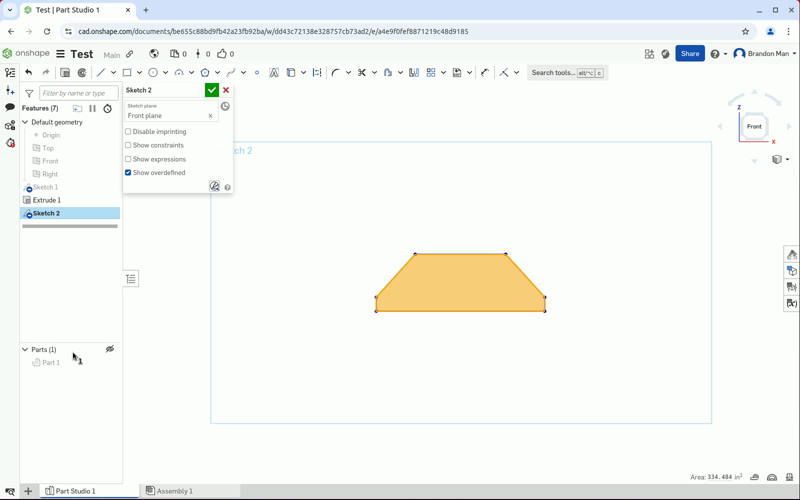
key(shift+e)
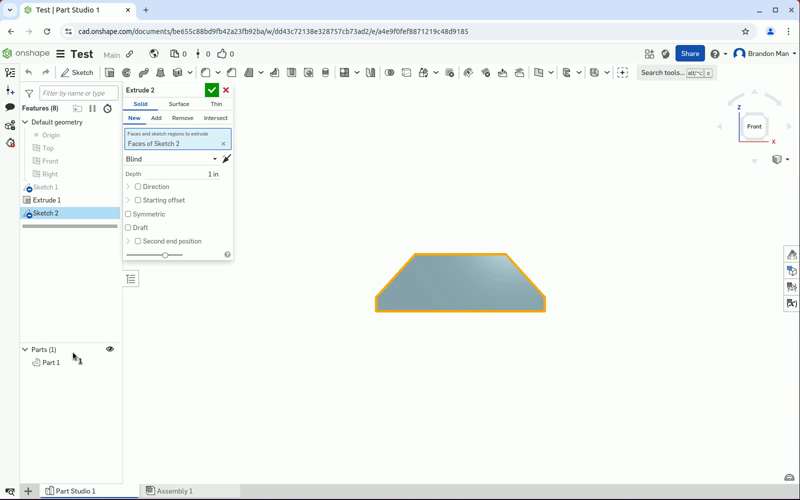
mouse_move(143, 106)
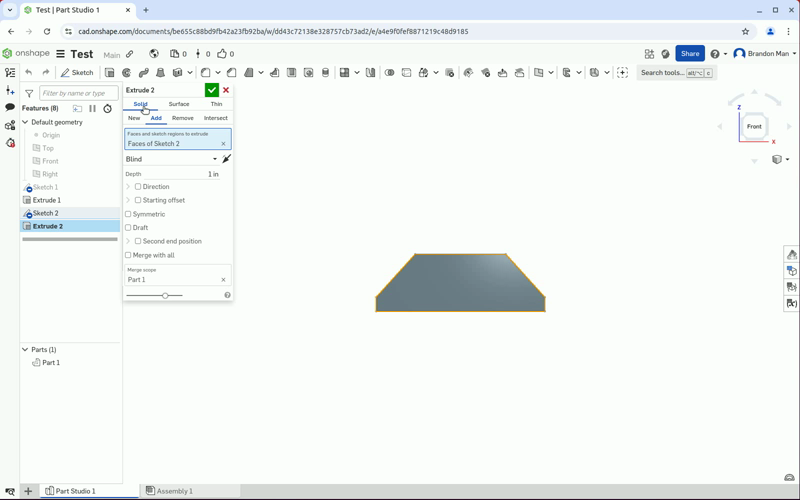
click(143, 106)
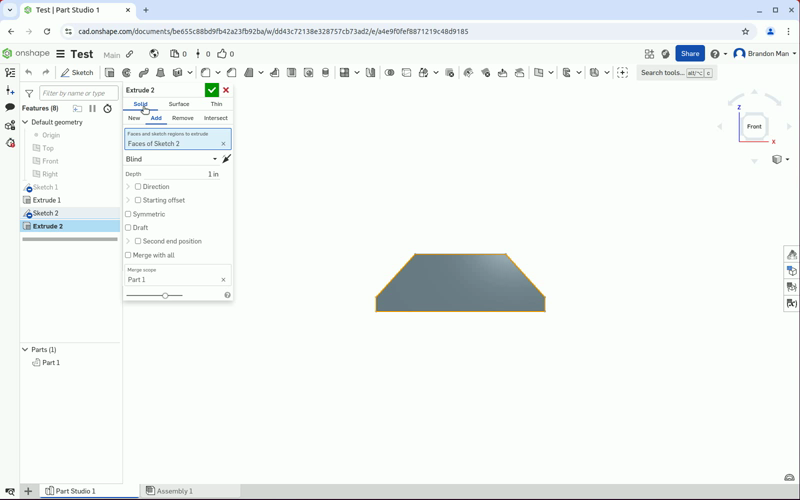
mouse_move(137, 120)
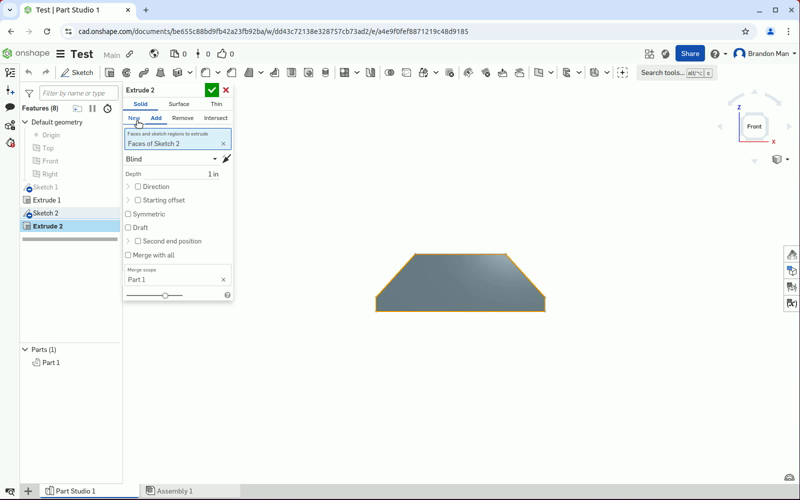
click(137, 120)
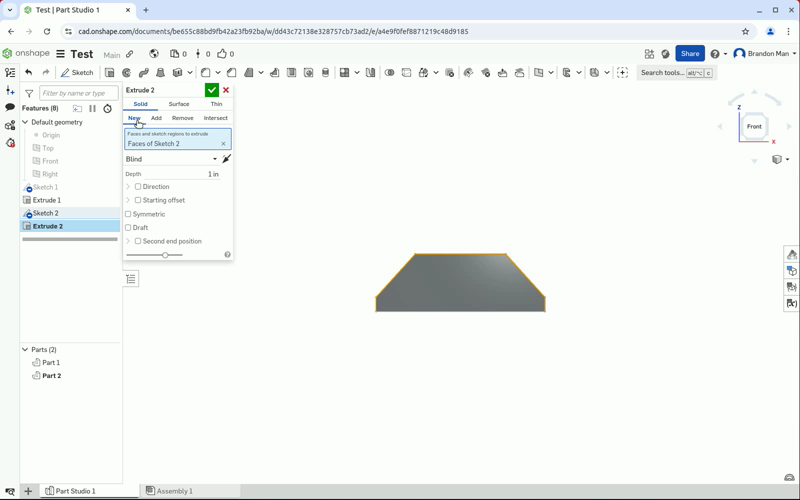
key(tab, 4)
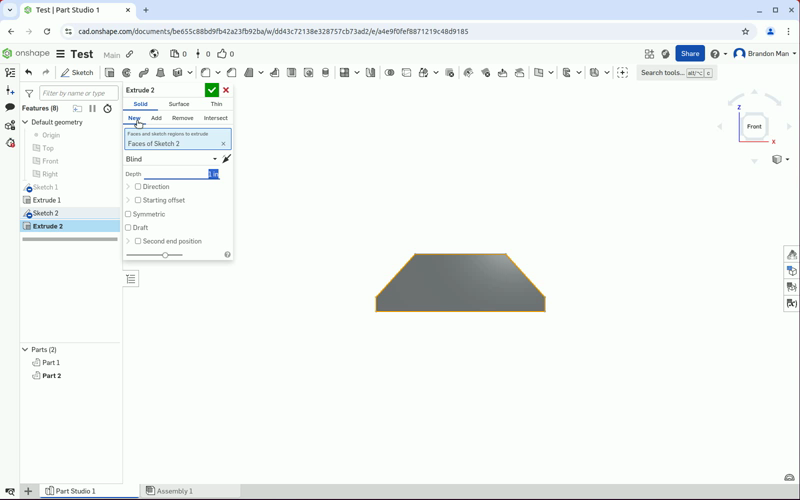
text(23.108)
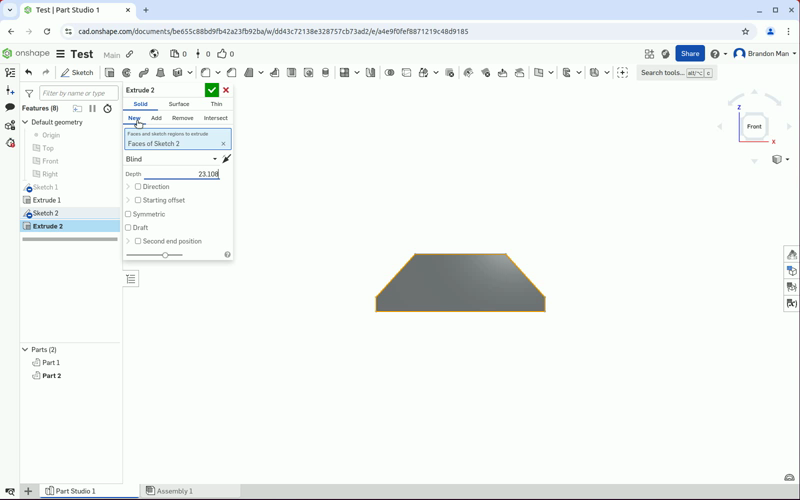
key(enter)
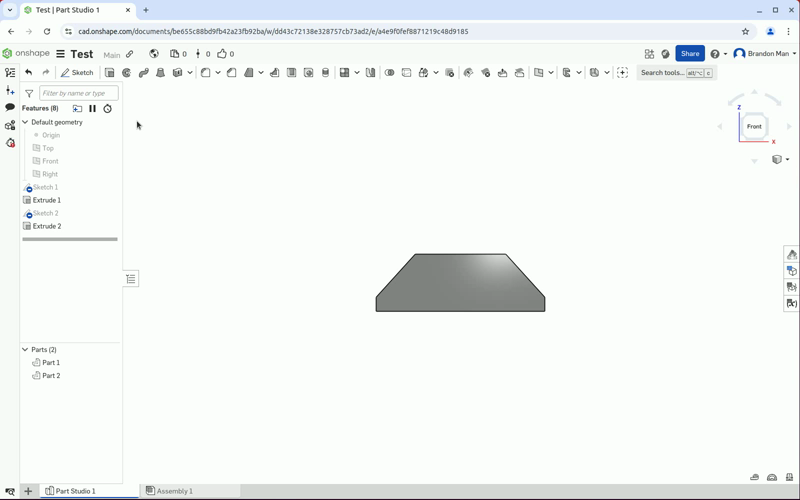
key(shift+h)
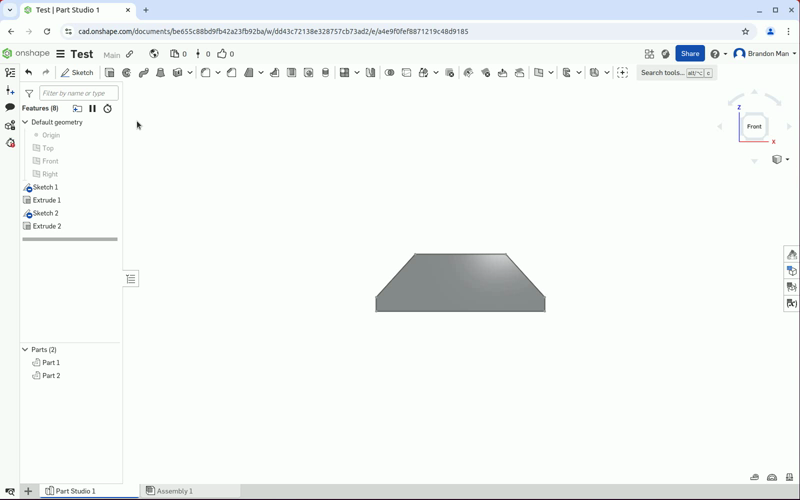
key(shift+h)
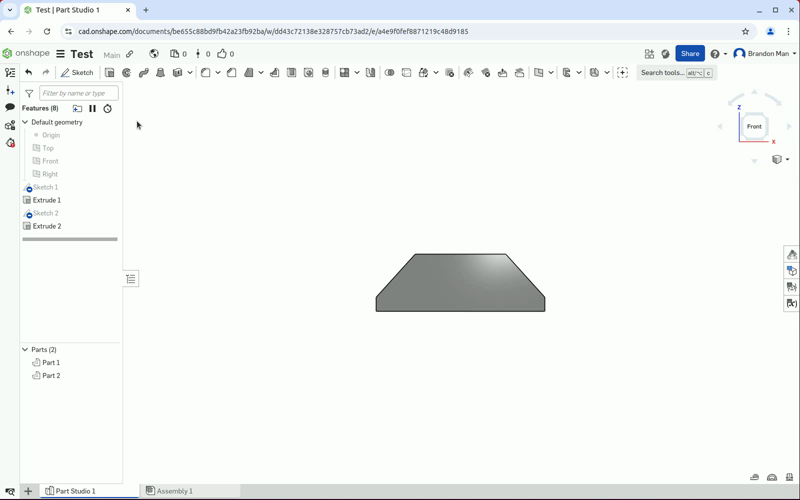
mouse_move(73, 189)
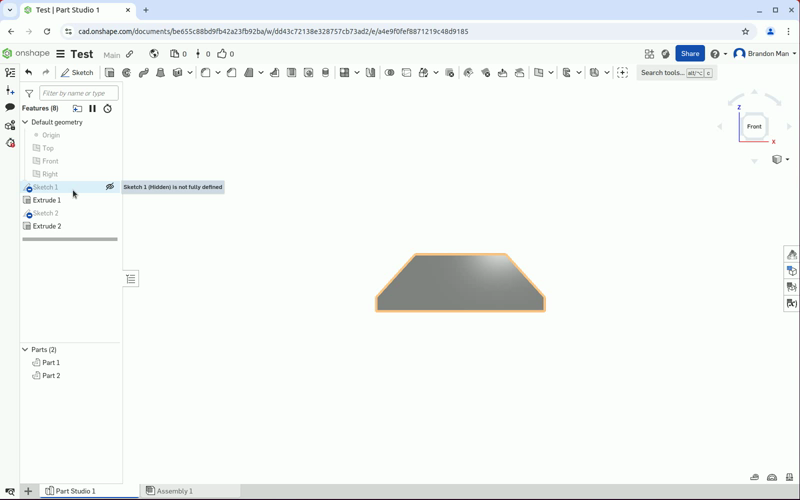
click(73, 189)
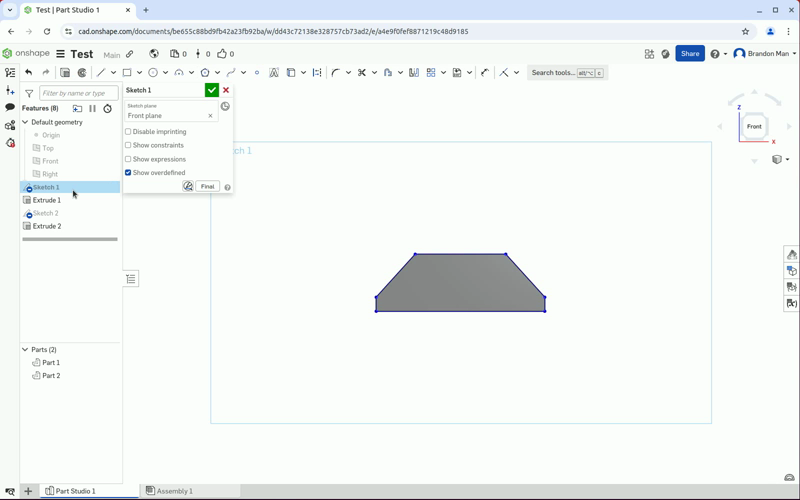
mouse_move(229, 92)
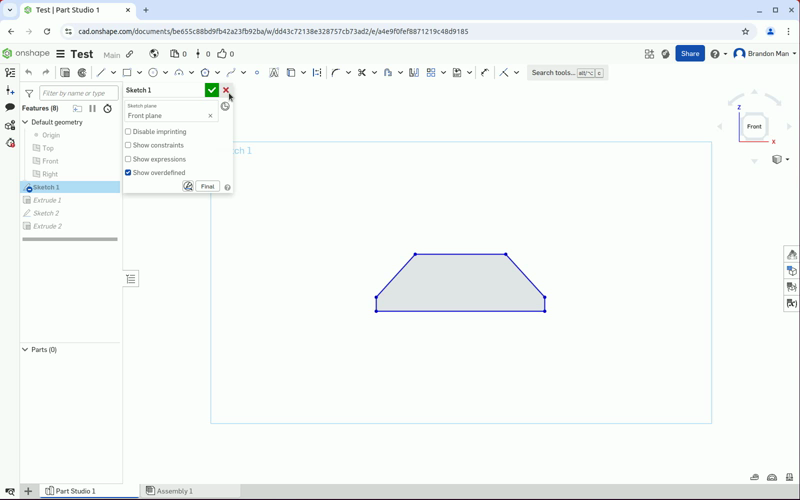
click(229, 92)
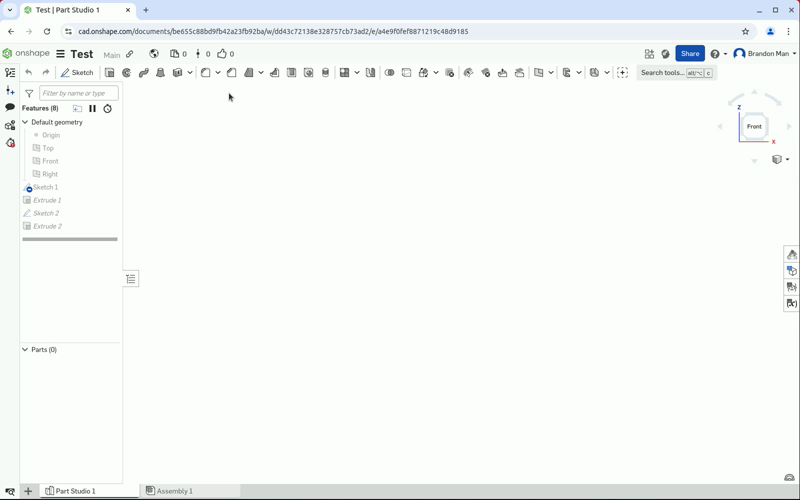
mouse_move(73, 352)
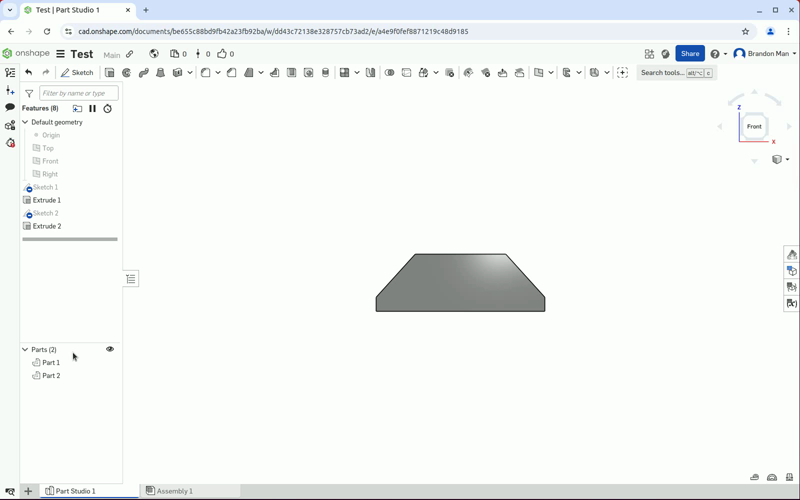
key(y)
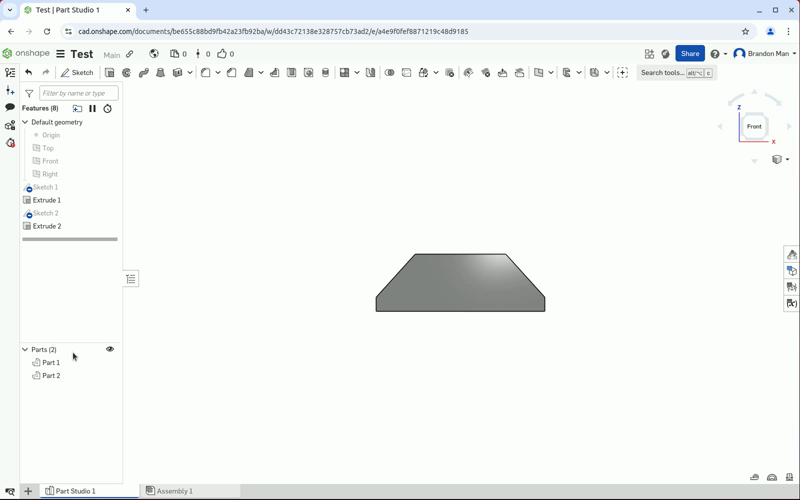
key(shift+p)
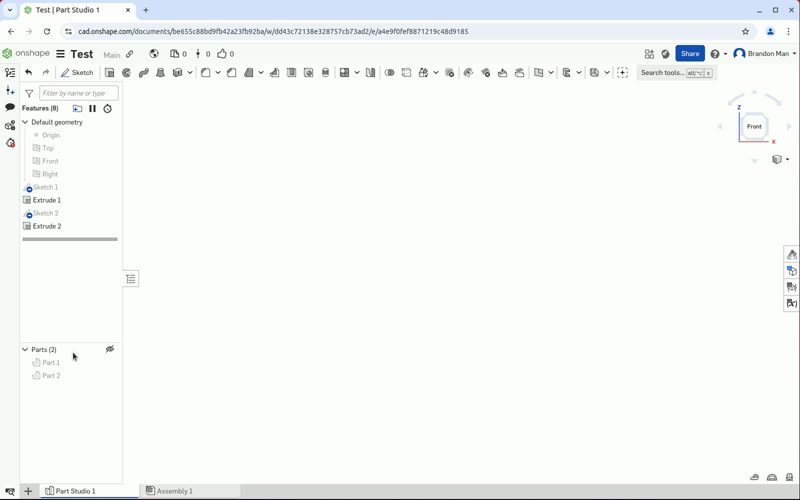
key(space)
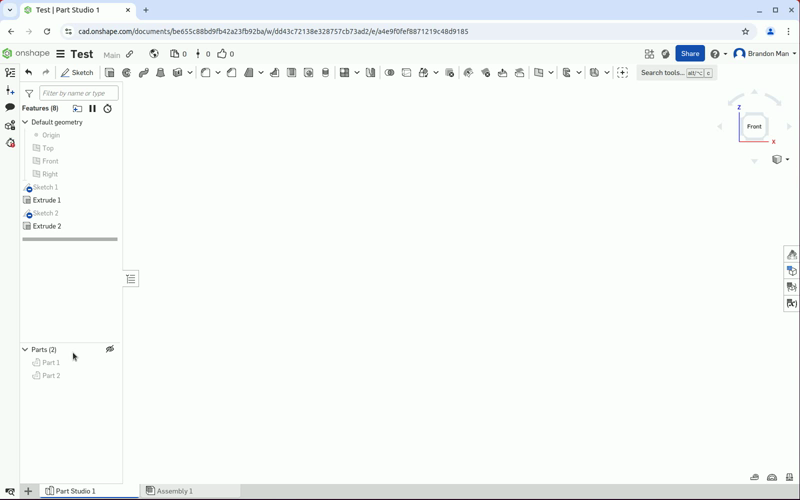
key_down(shift)
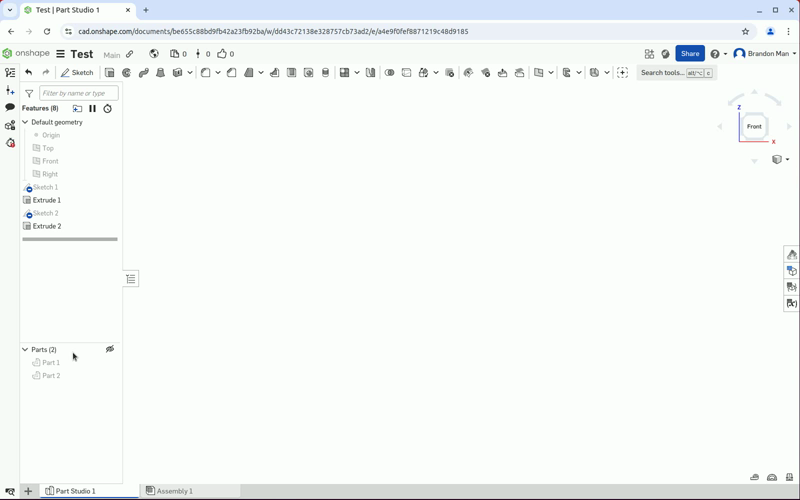
key(down)
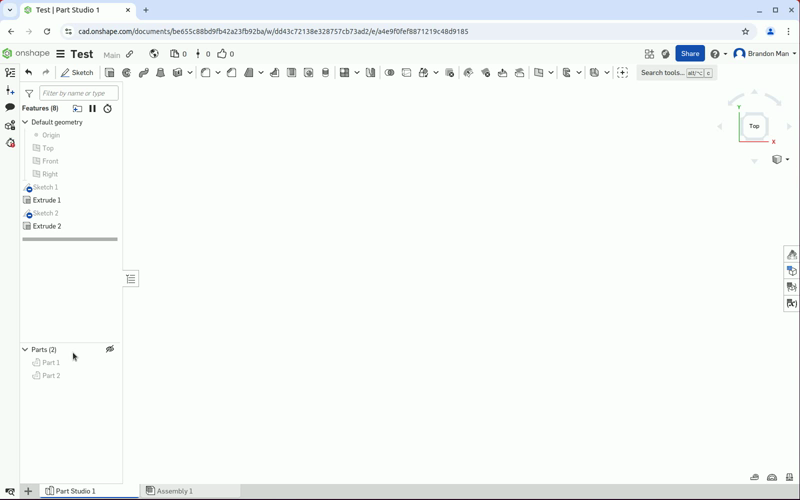
key_up(shift)
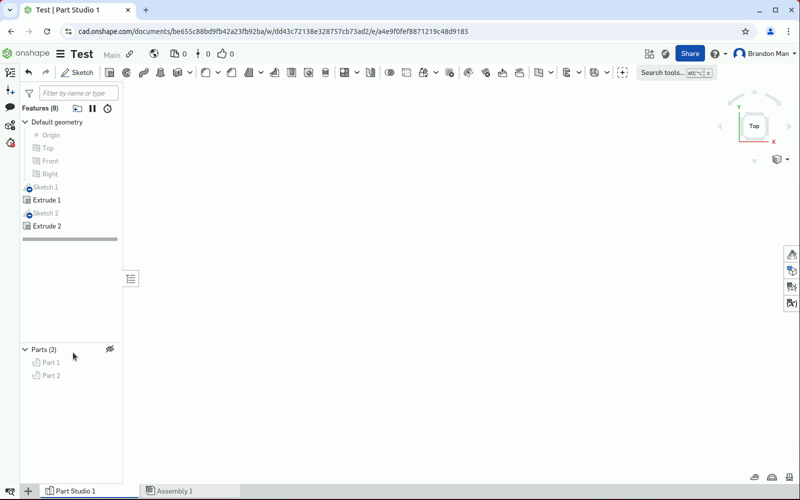
mouse_move(73, 352)
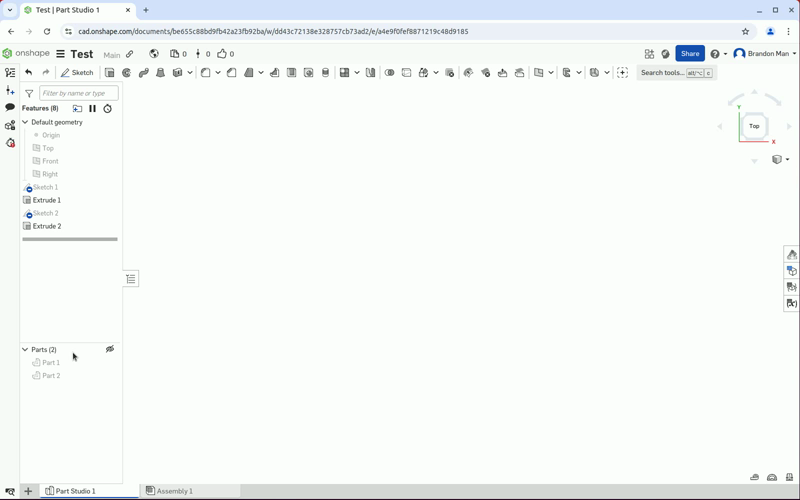
key(shift+y)
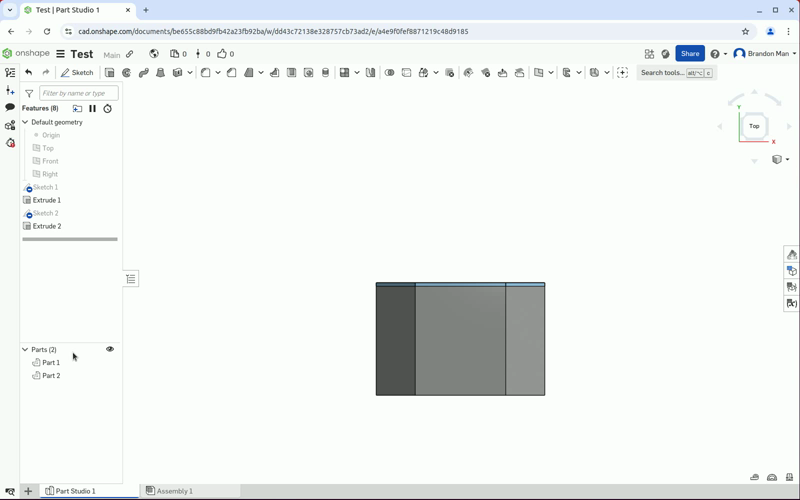
mouse_move(541, 75)
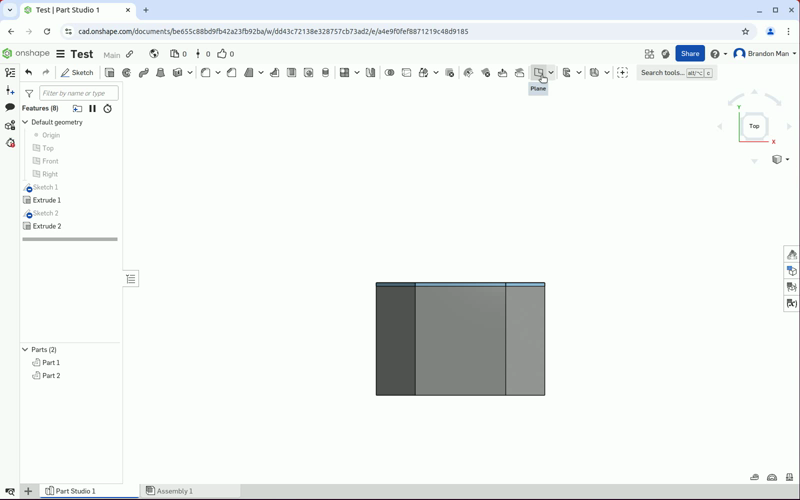
click(541, 75)
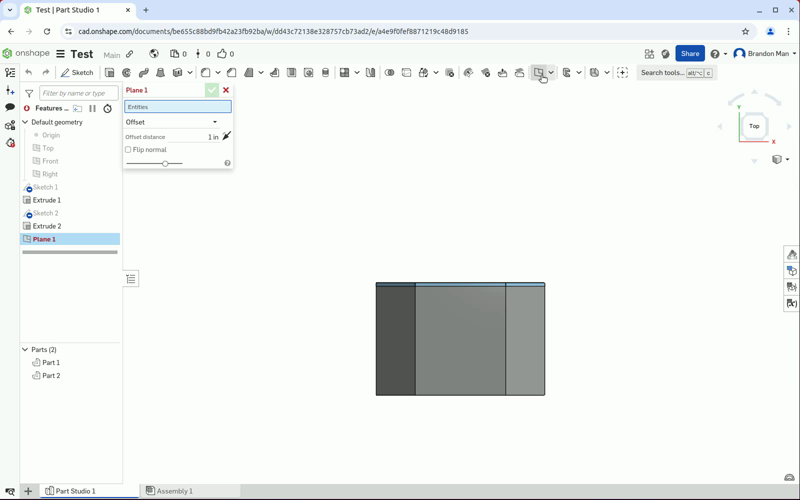
mouse_move(73, 150)
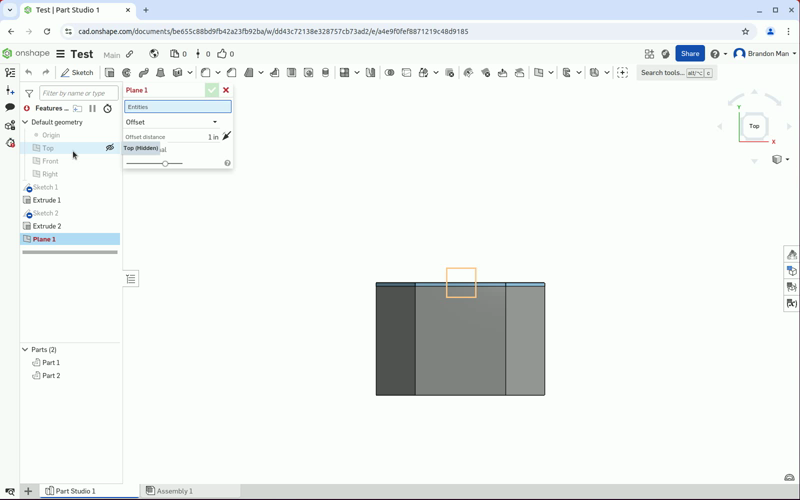
click(73, 150)
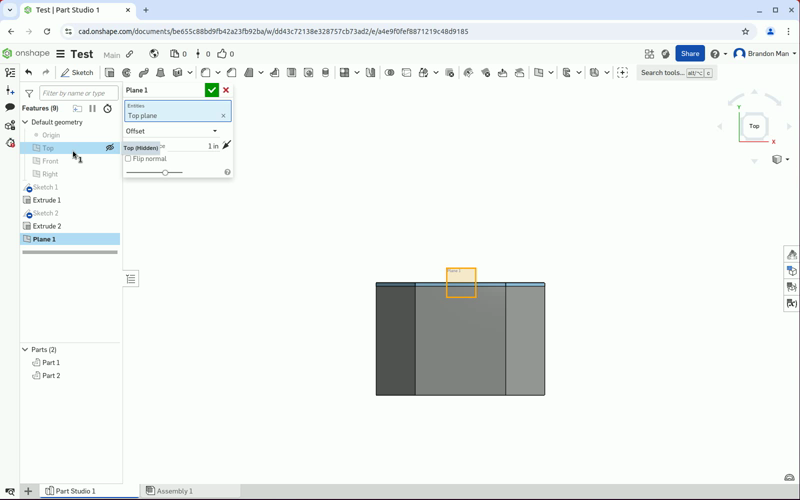
key(tab, 2)
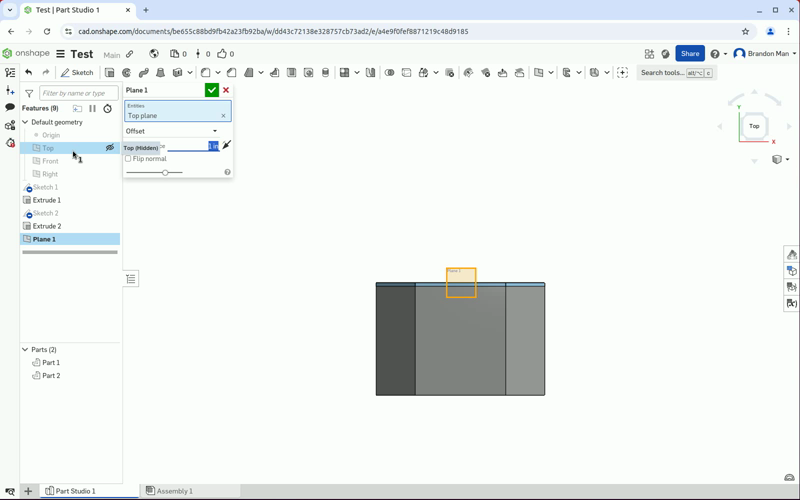
text(5.792)
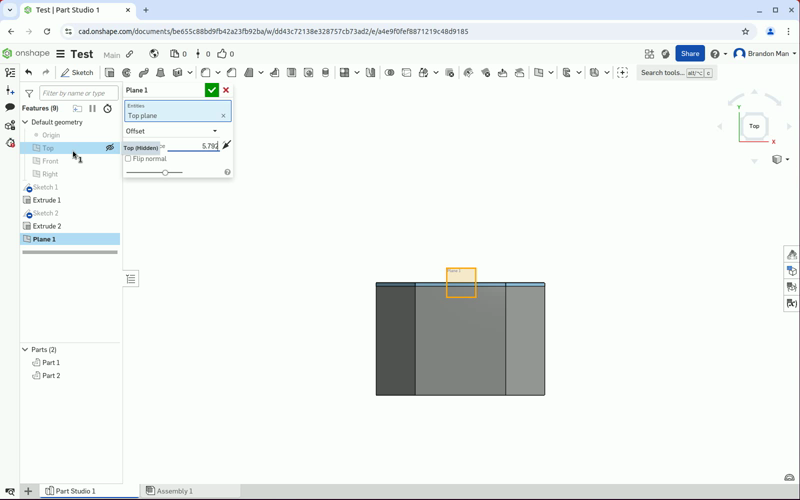
key(enter, 2)
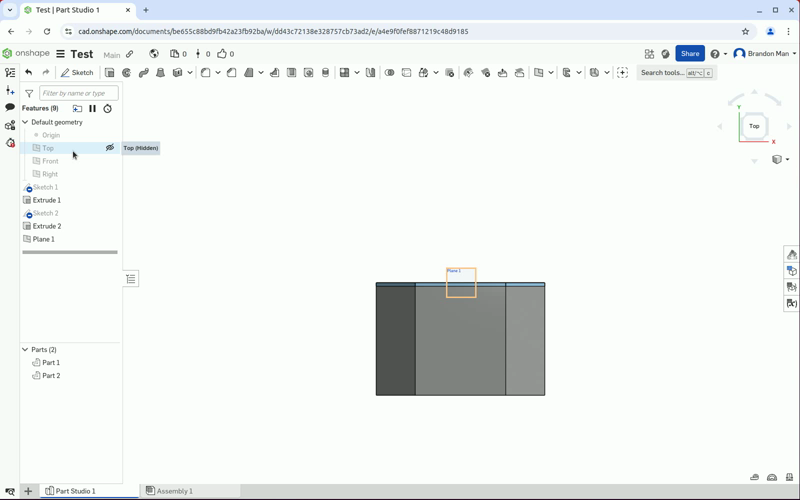
key(shift+s)
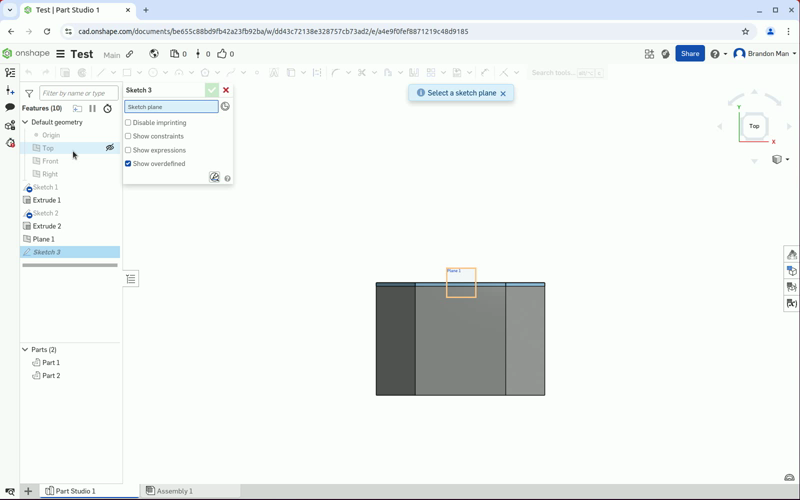
mouse_move(73, 241)
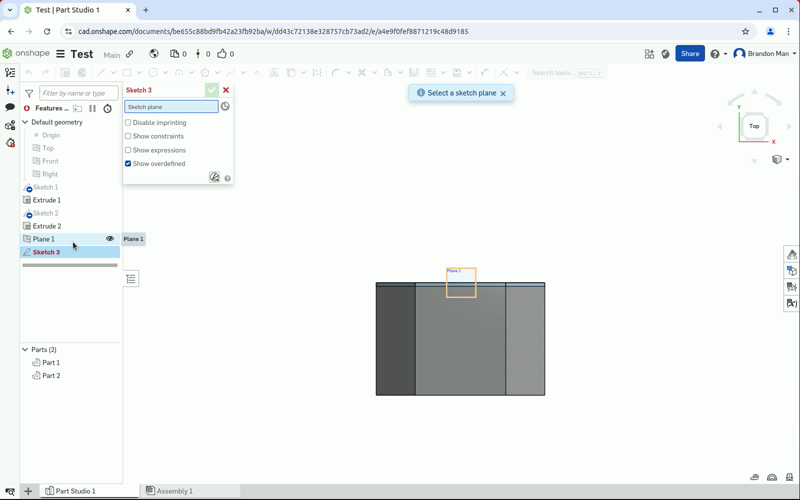
click(73, 241)
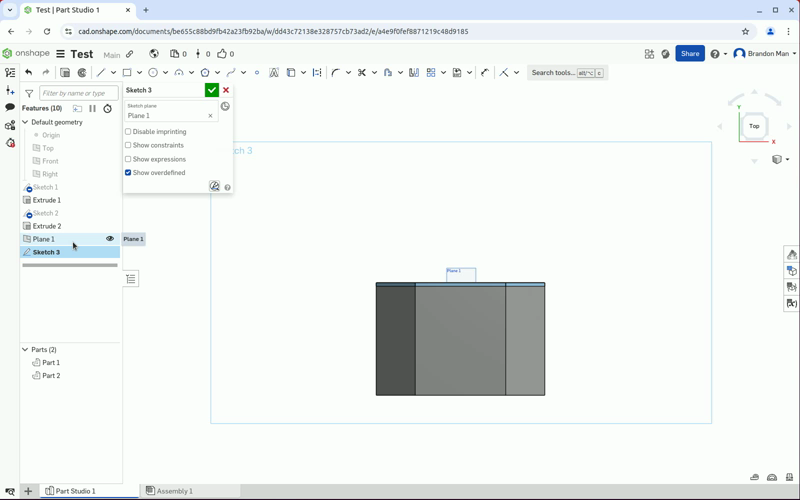
mouse_move(73, 352)
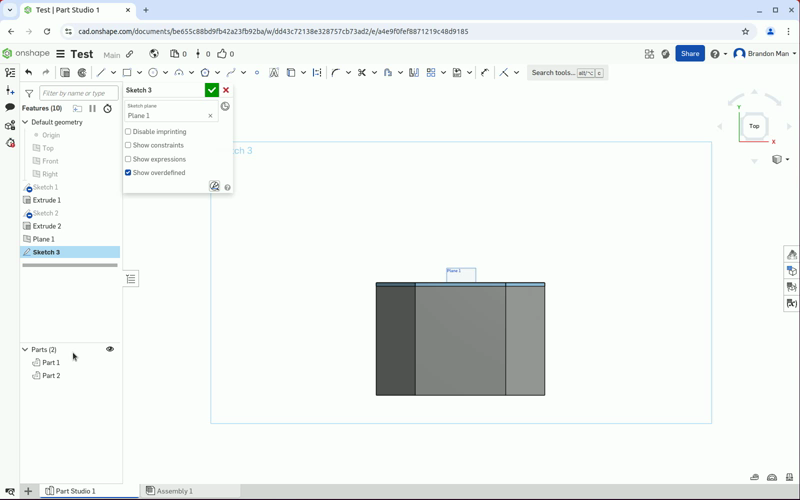
key(y)
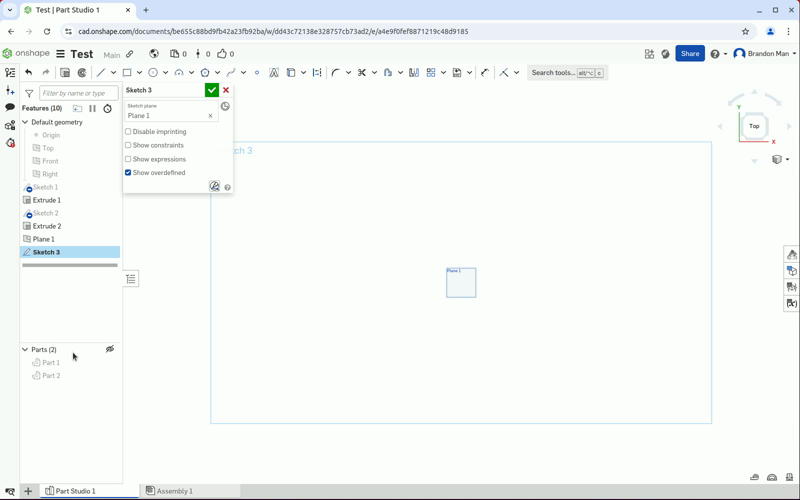
key(c)
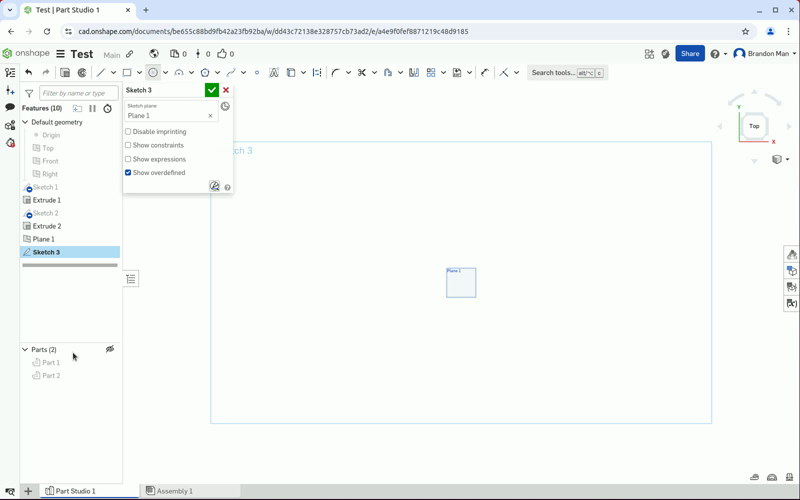
key_down(shift)
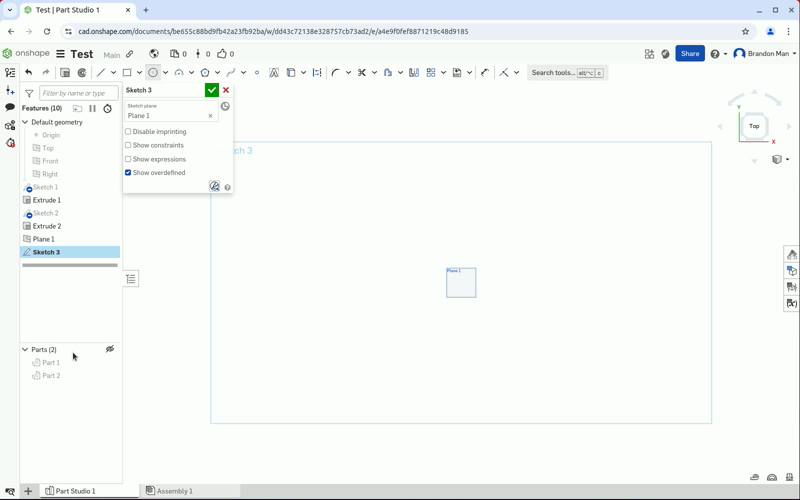
mouse_move(461, 339)
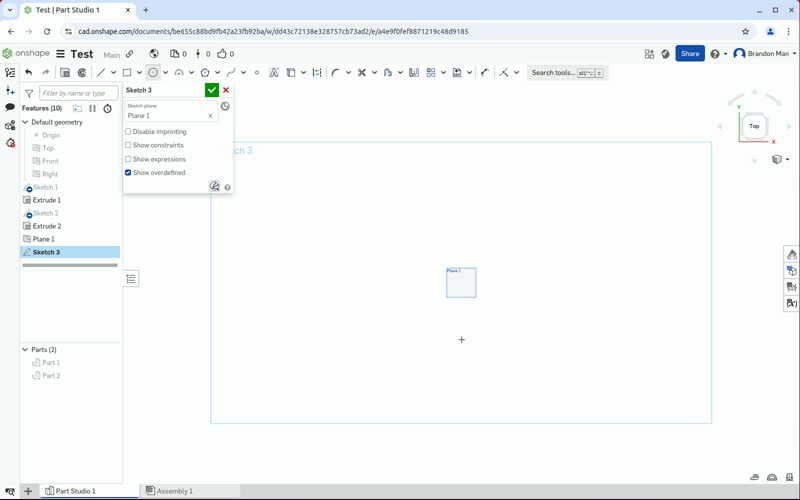
click(461, 339)
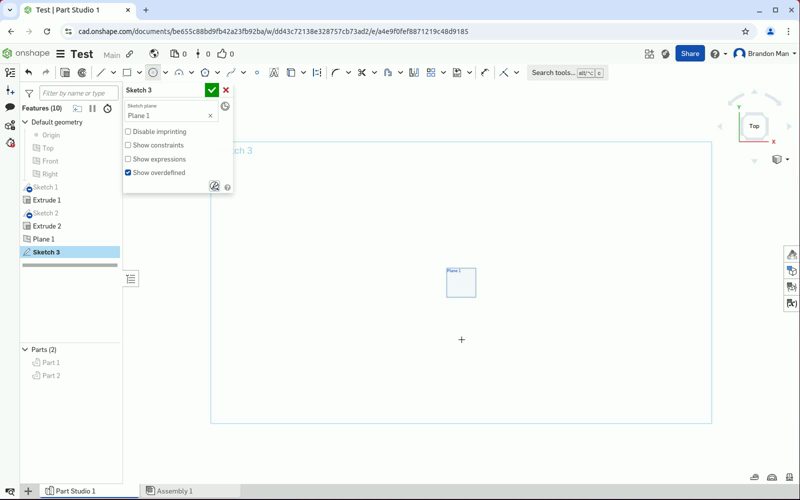
key_up(shift)
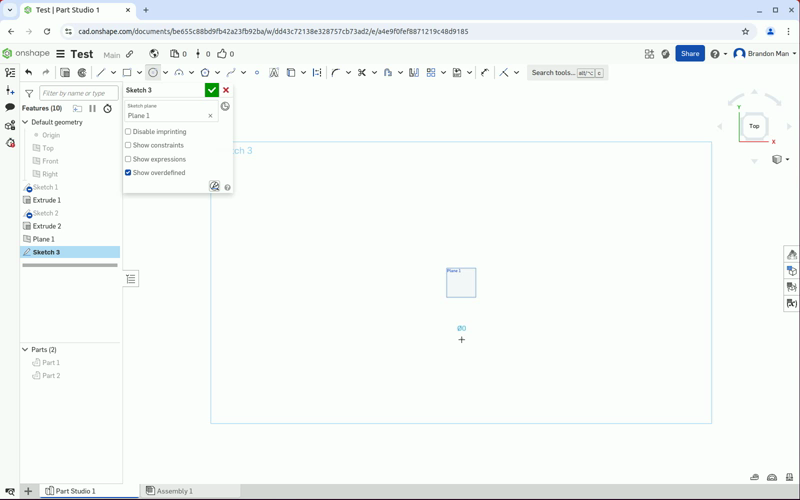
mouse_move(506, 339)
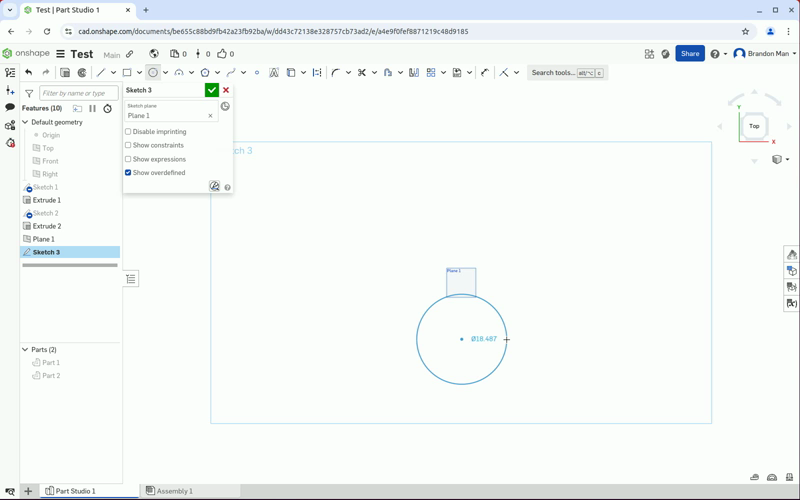
click(506, 339)
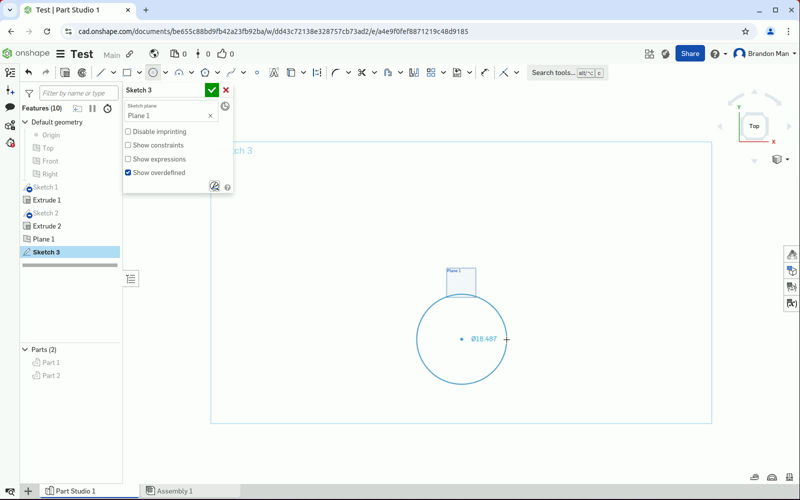
key(esc)
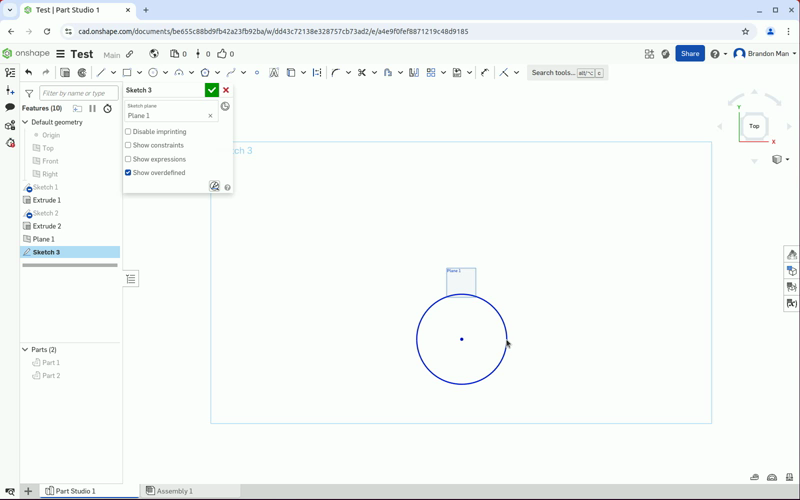
mouse_move(459, 378)
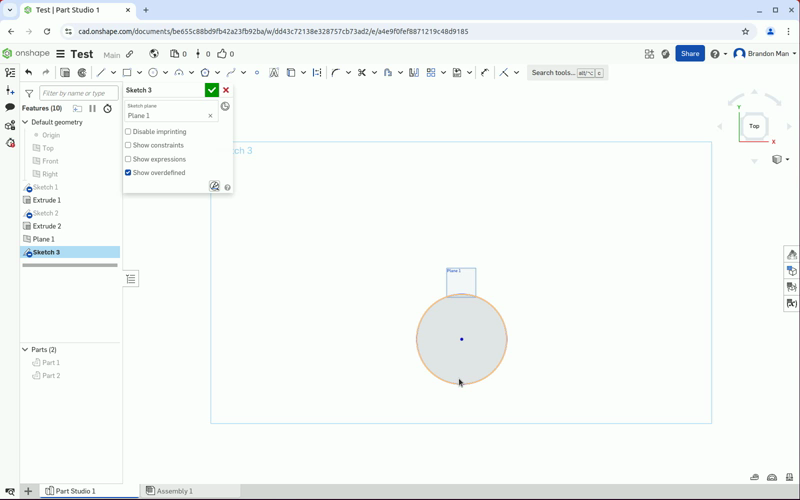
click(459, 378)
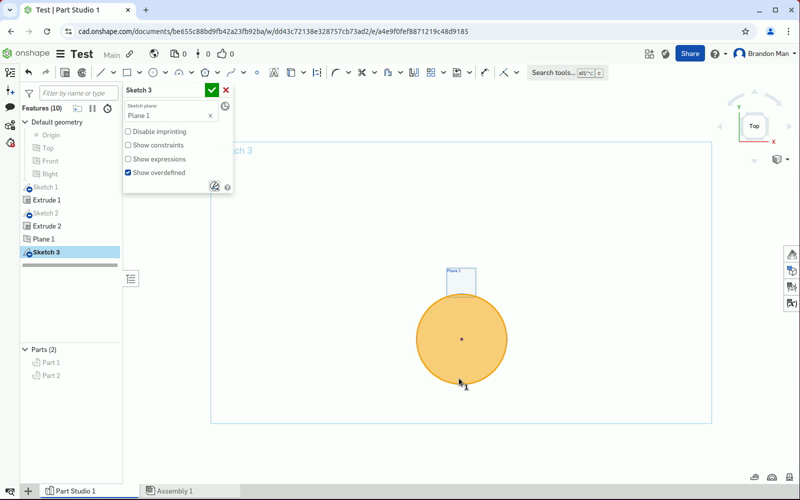
mouse_move(73, 352)
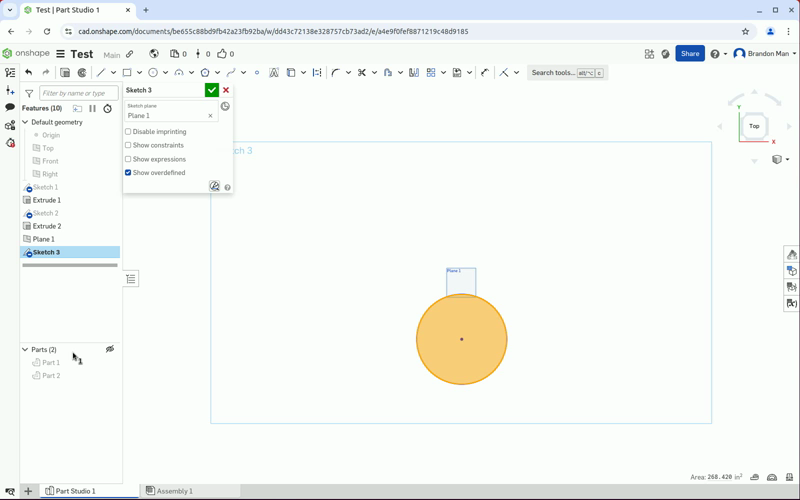
key(shift+y)
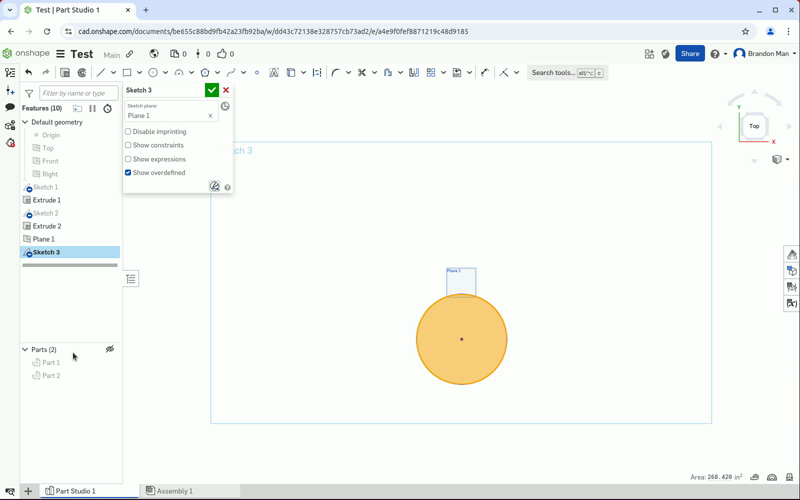
key(shift+e)
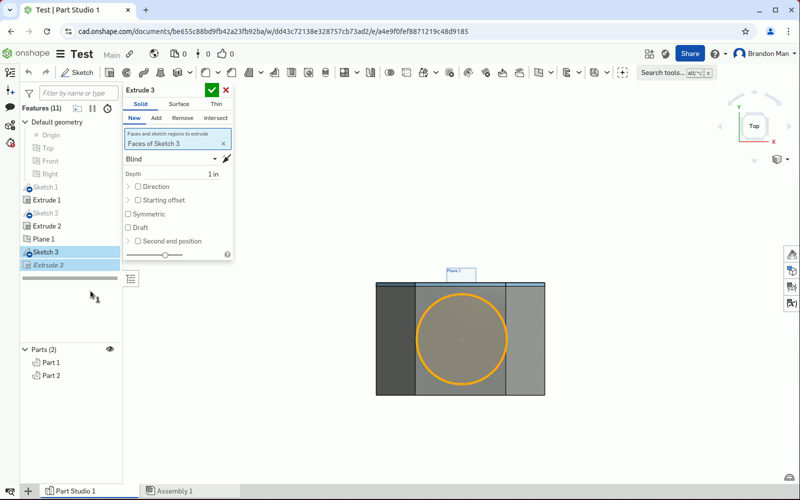
mouse_move(143, 106)
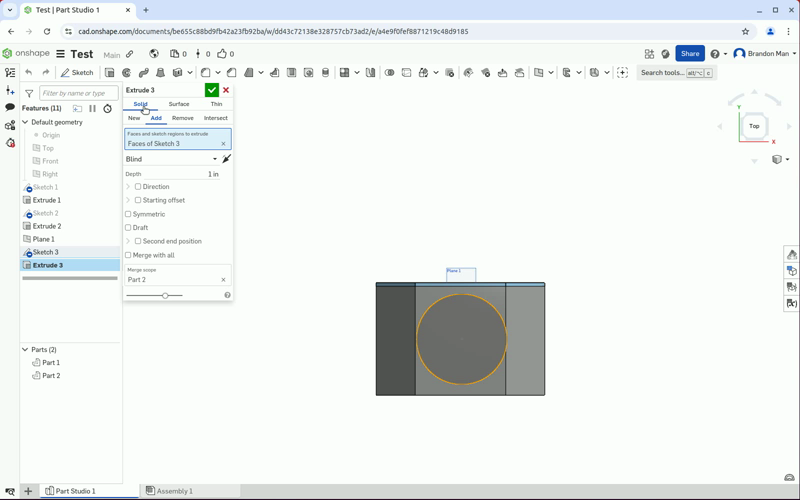
click(143, 106)
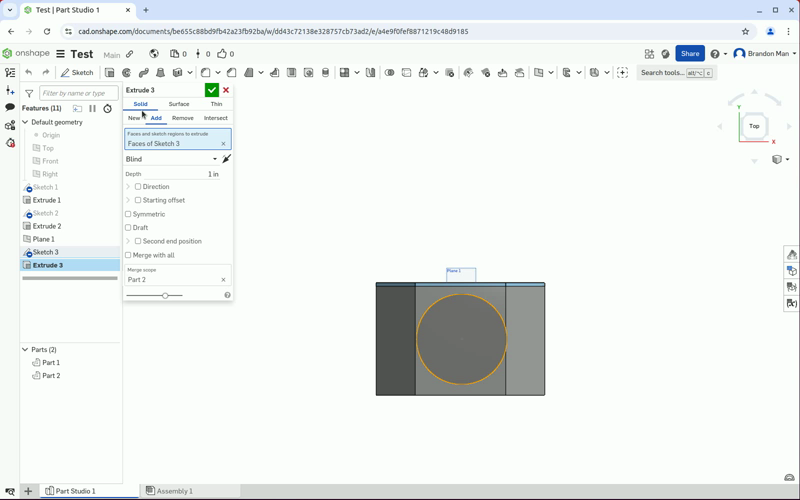
mouse_move(137, 120)
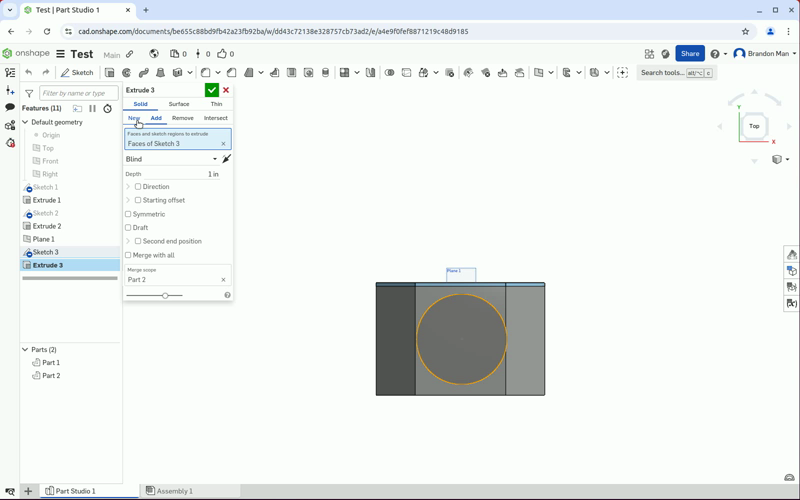
click(137, 120)
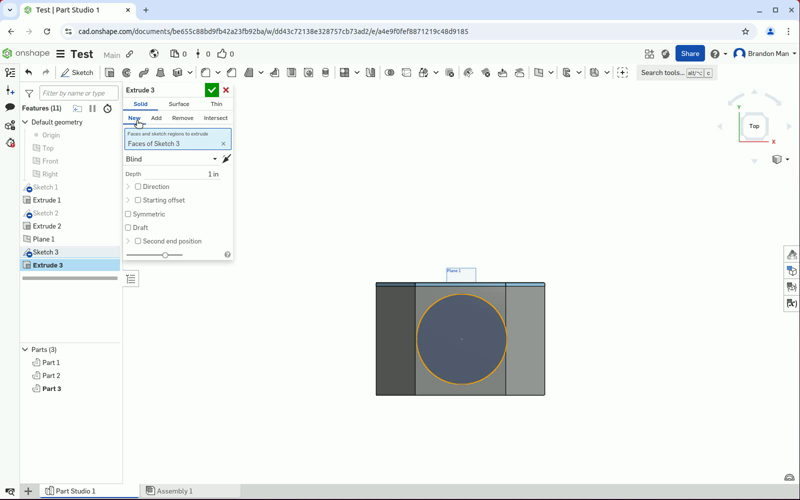
key(tab, 4)
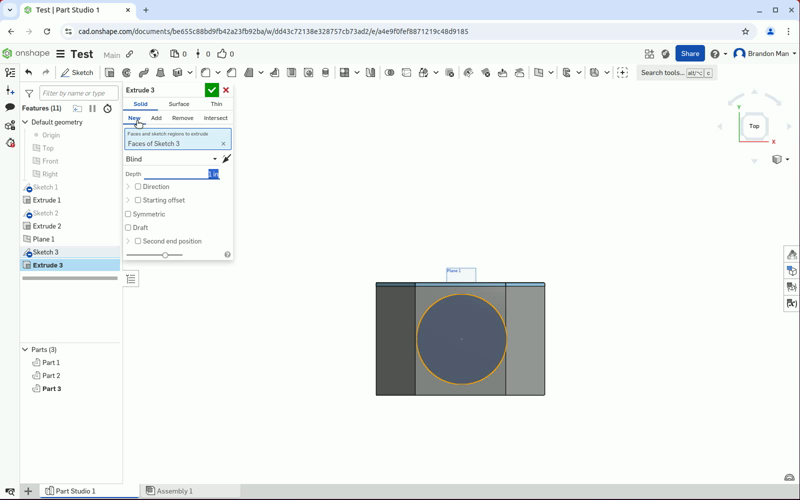
text(12.998)
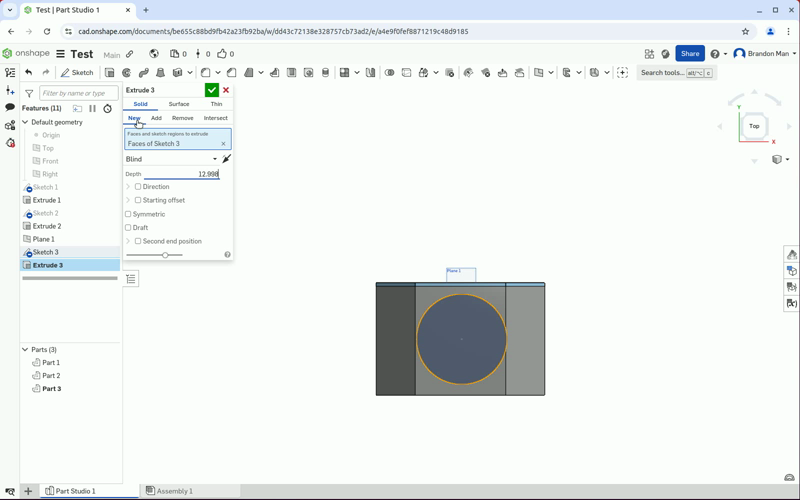
key(enter)
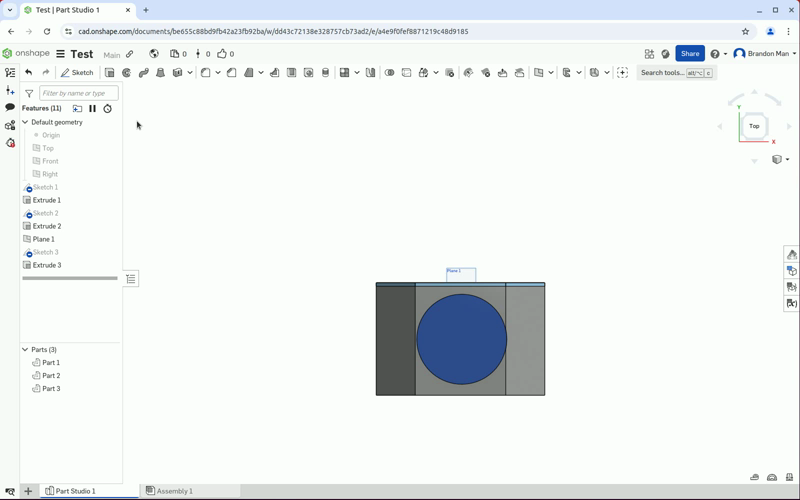
key(shift+h)
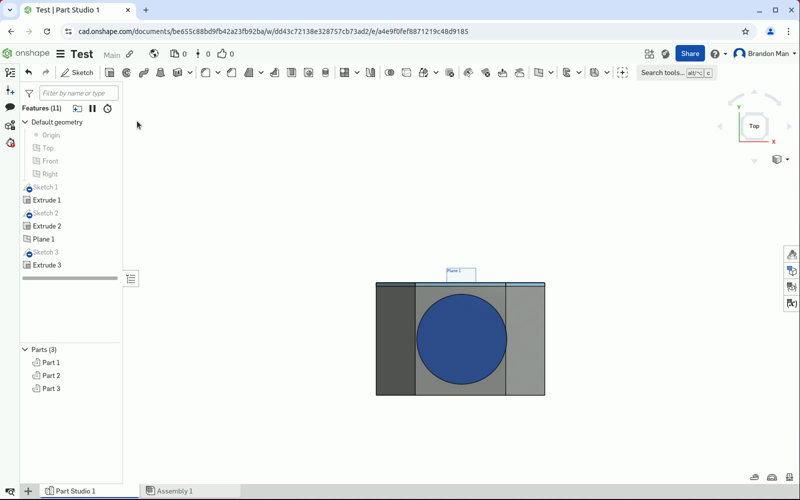
key(shift+h)
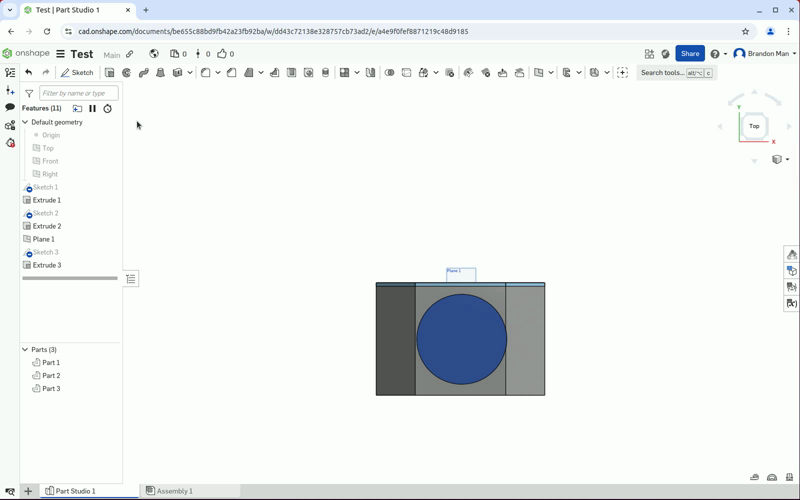
mouse_move(73, 189)
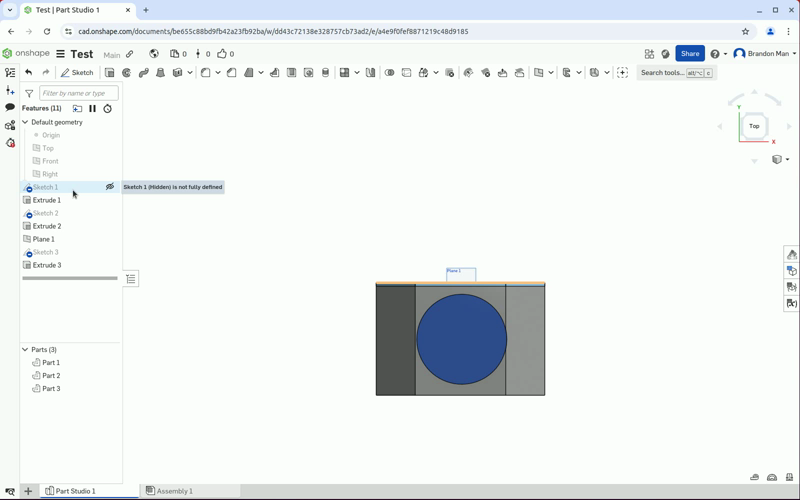
click(73, 189)
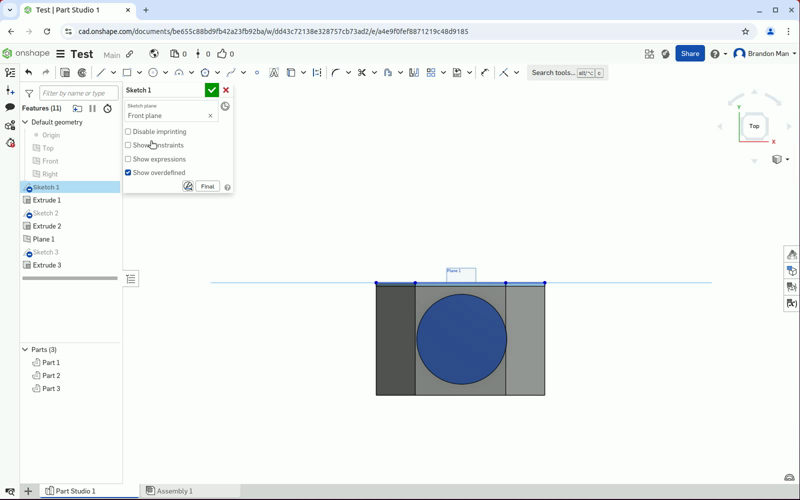
mouse_move(229, 92)
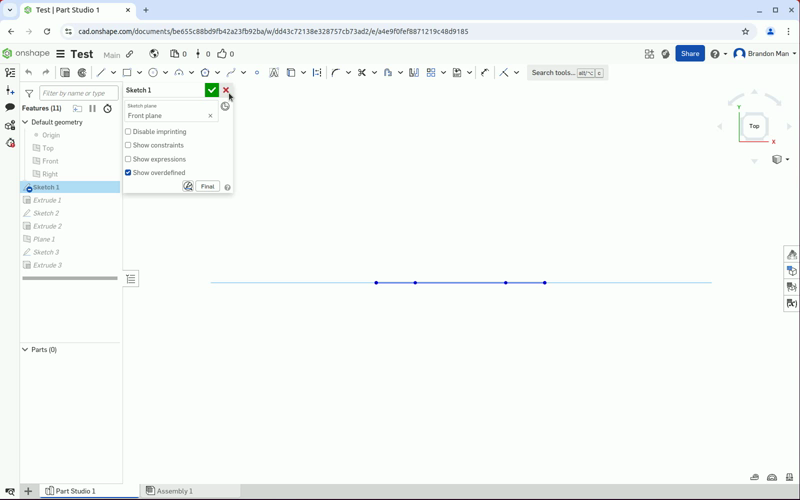
click(229, 92)
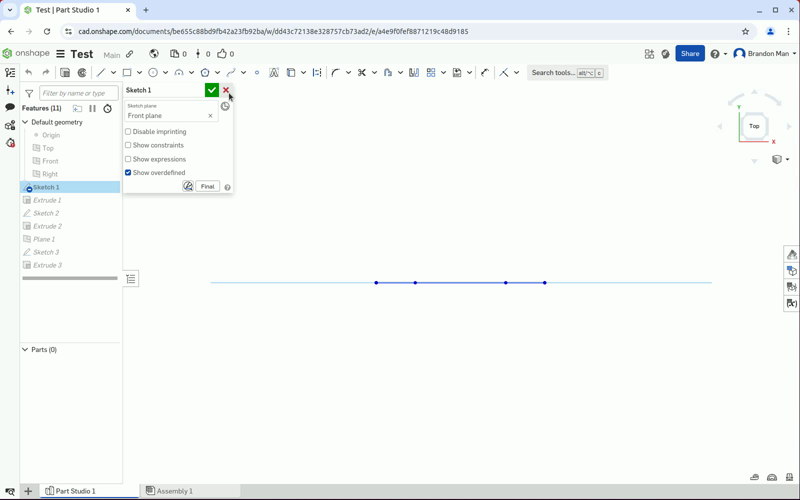
key(shift+s)
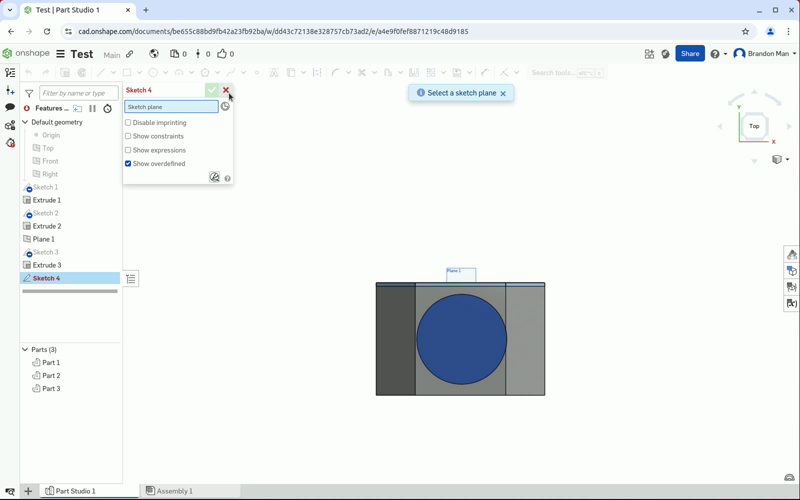
mouse_move(73, 241)
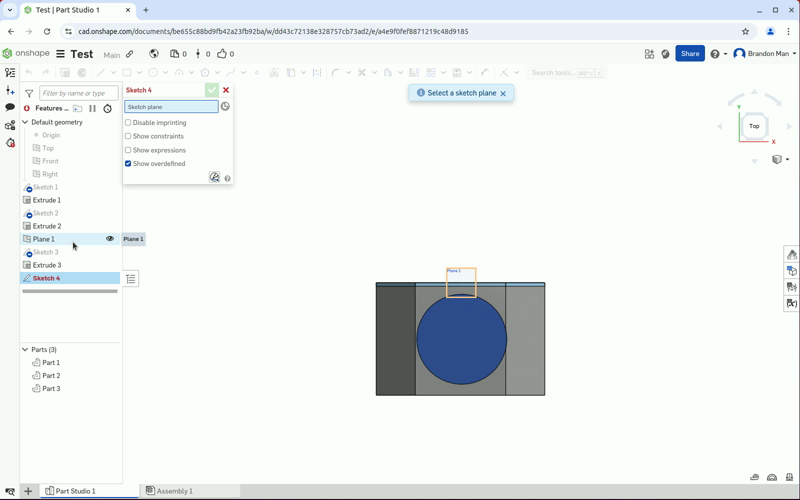
click(73, 241)
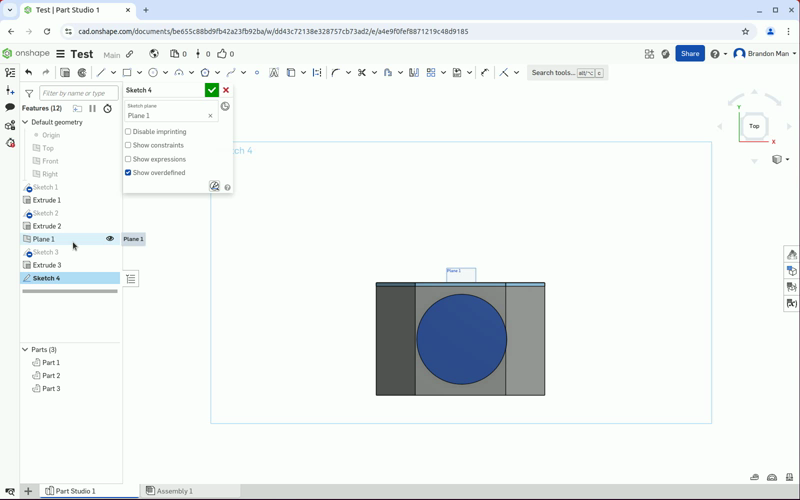
mouse_move(73, 352)
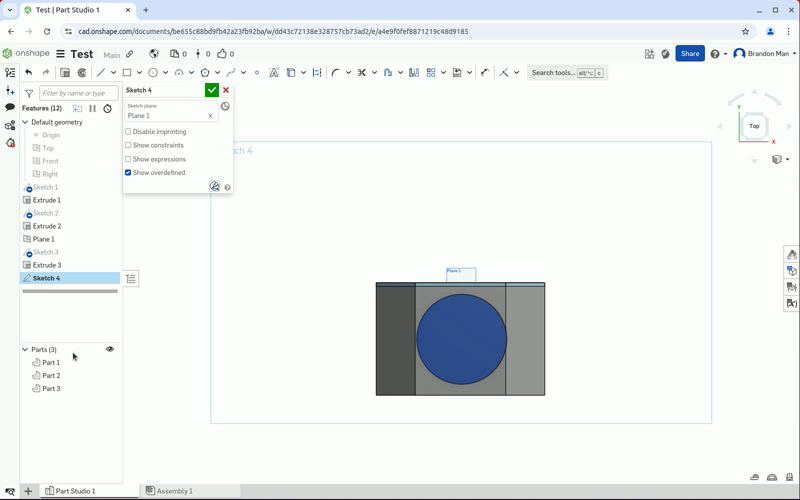
key(y)
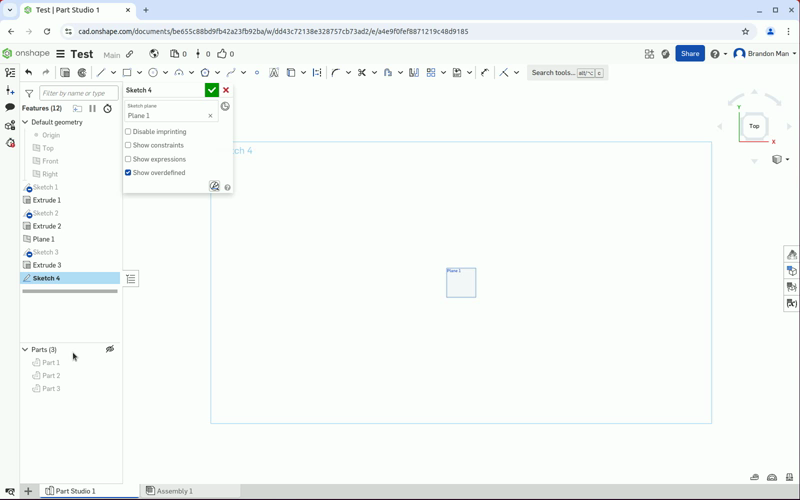
key(c)
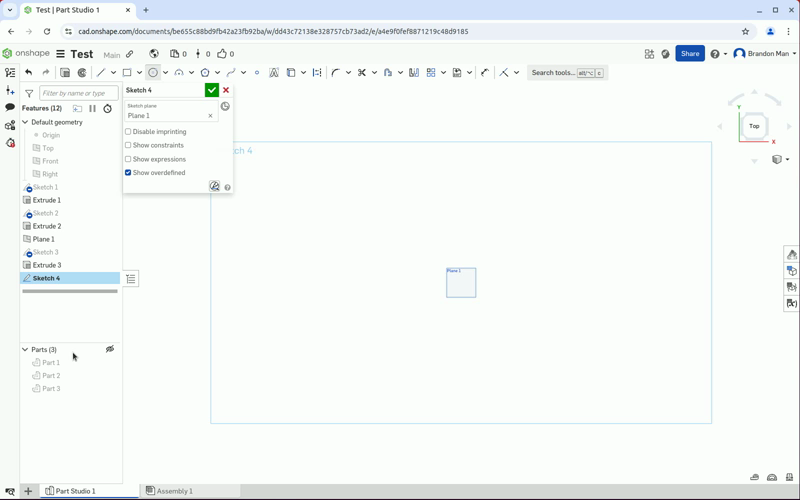
key_down(shift)
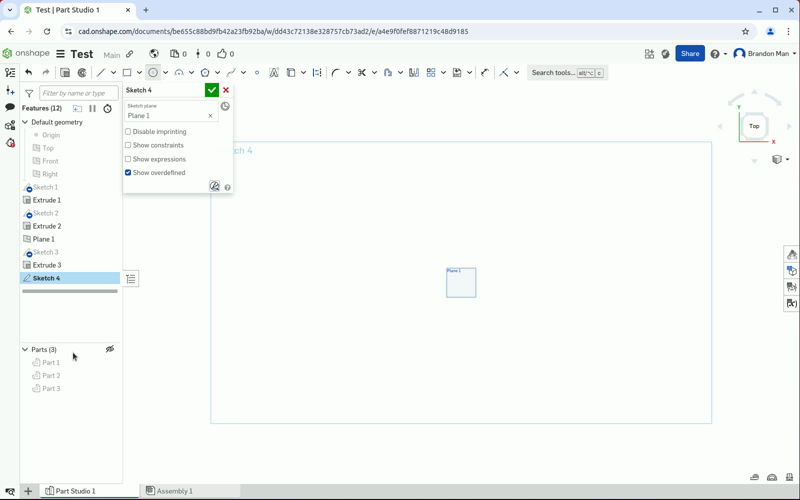
mouse_move(461, 339)
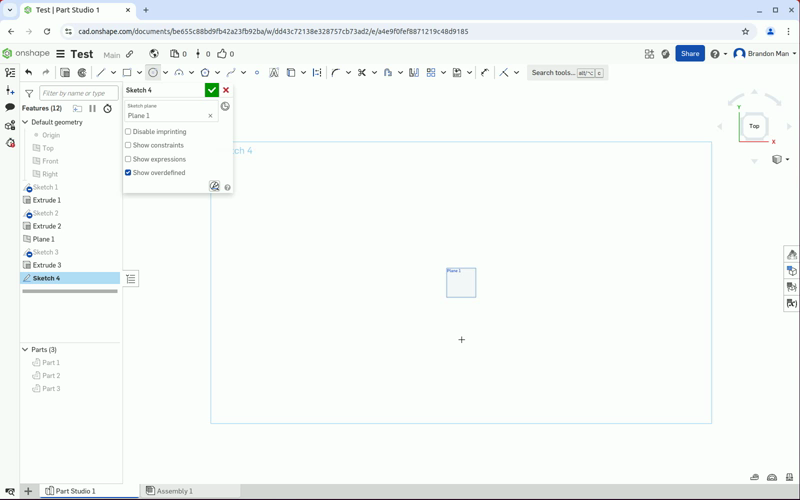
click(461, 339)
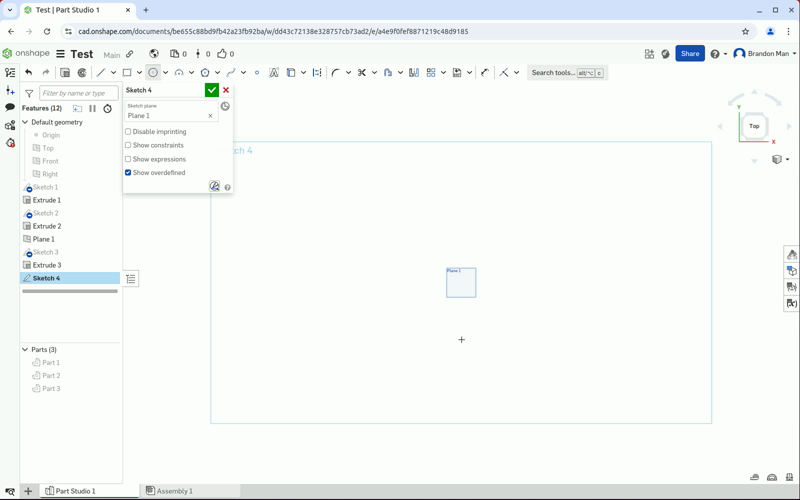
key_up(shift)
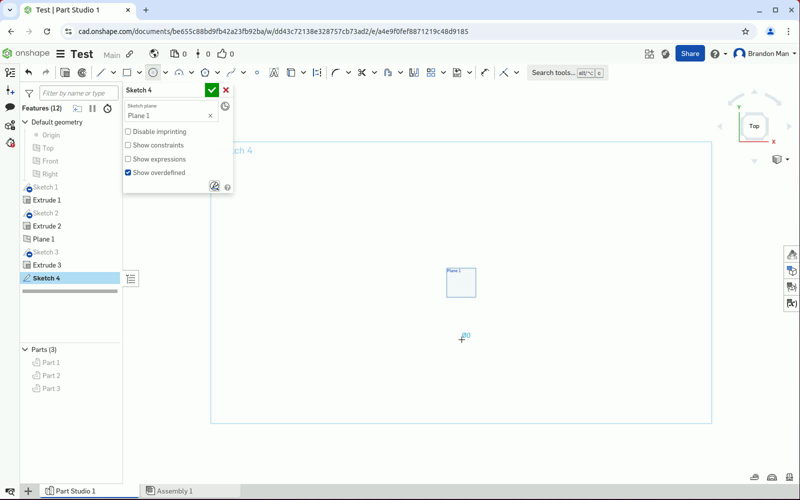
mouse_move(506, 339)
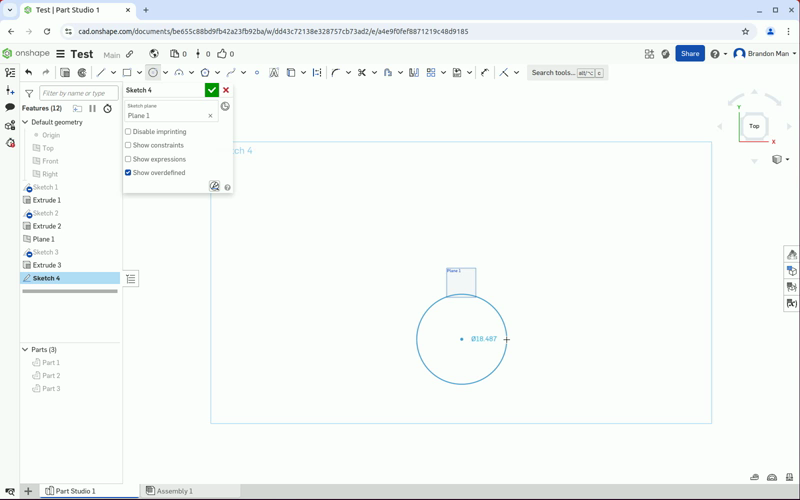
click(506, 339)
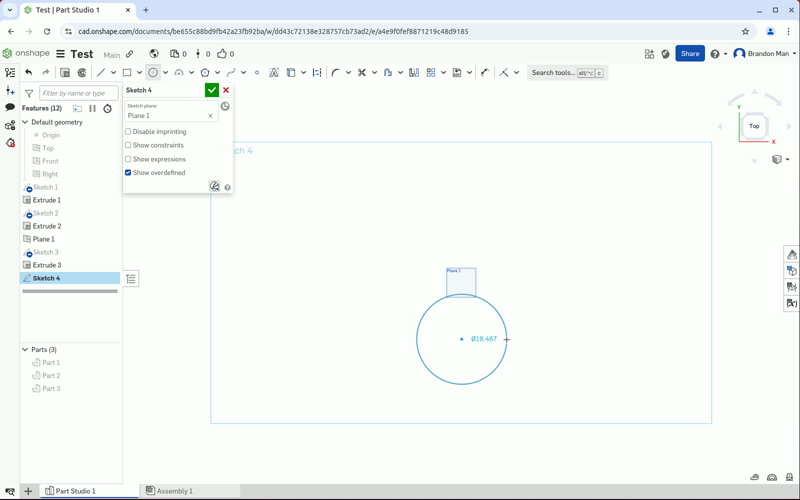
key(esc)
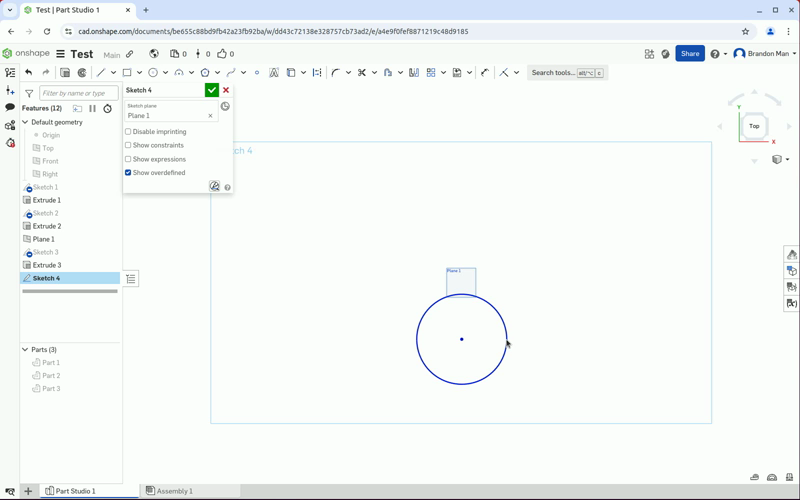
mouse_move(454, 357)
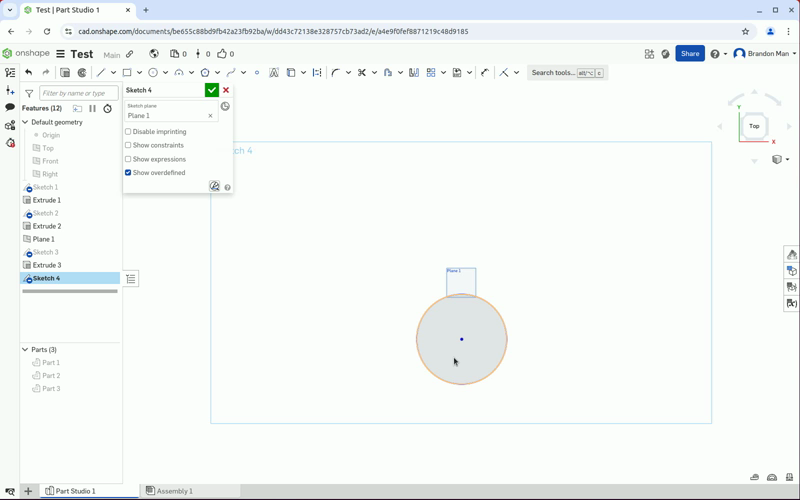
click(454, 357)
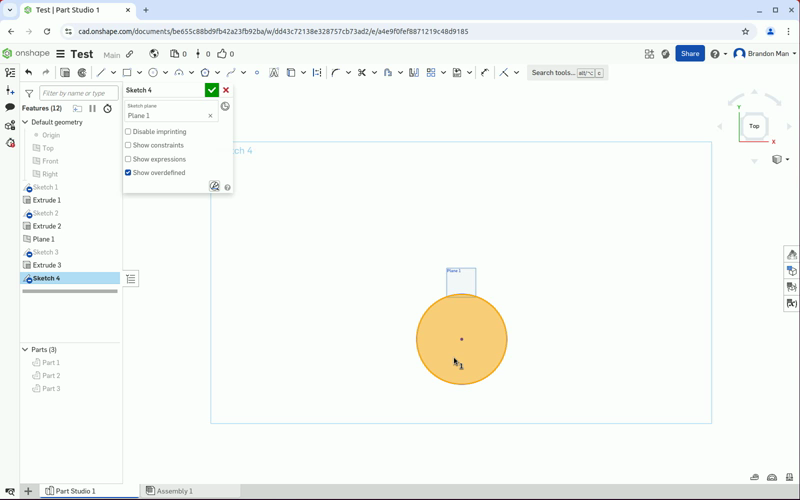
mouse_move(73, 352)
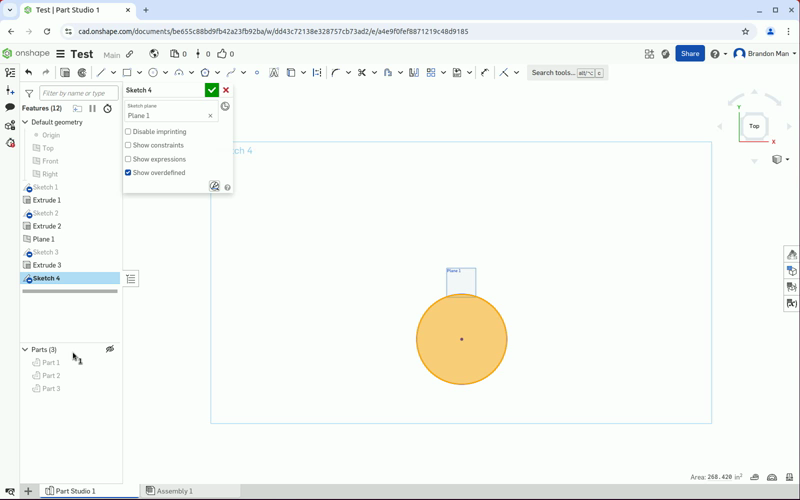
key(shift+y)
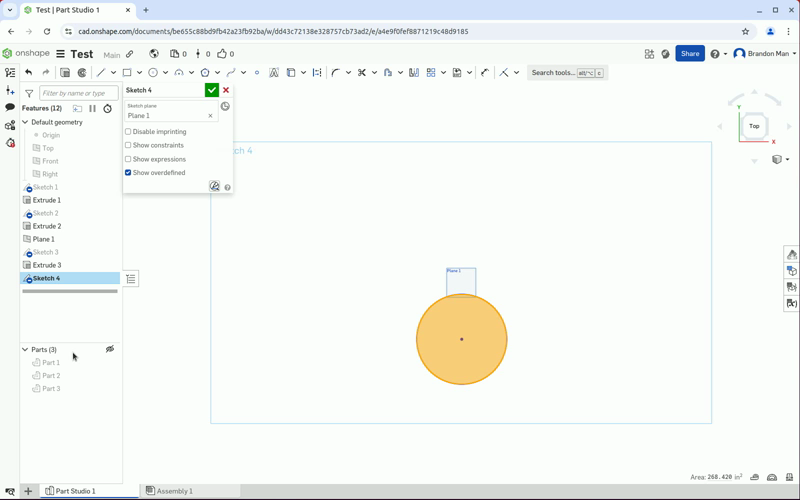
key(shift+e)
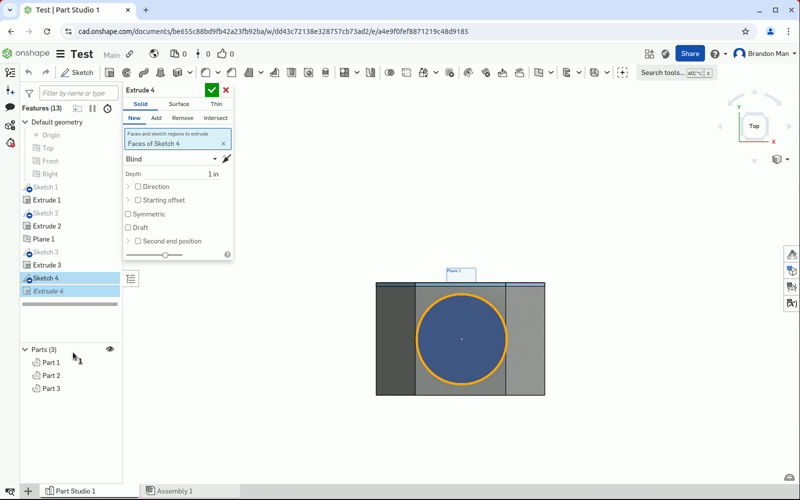
mouse_move(143, 106)
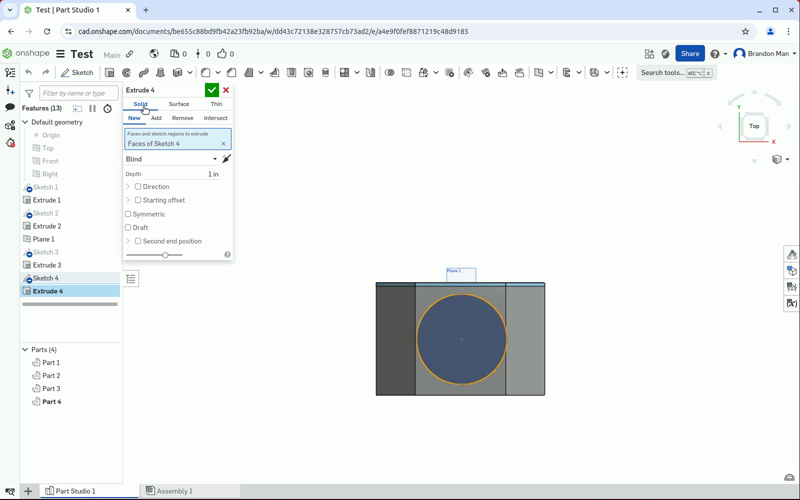
click(143, 106)
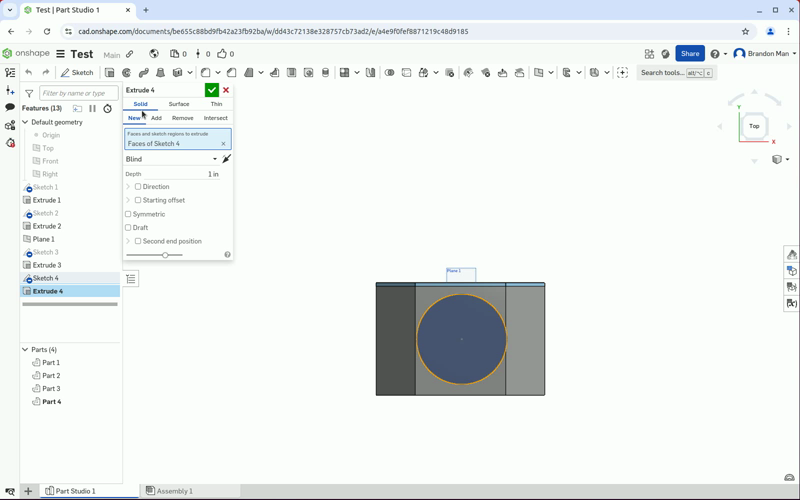
mouse_move(137, 120)
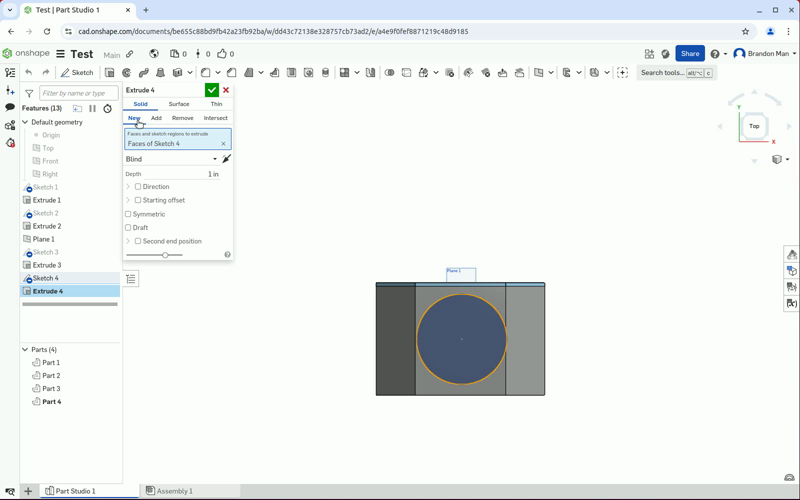
click(137, 120)
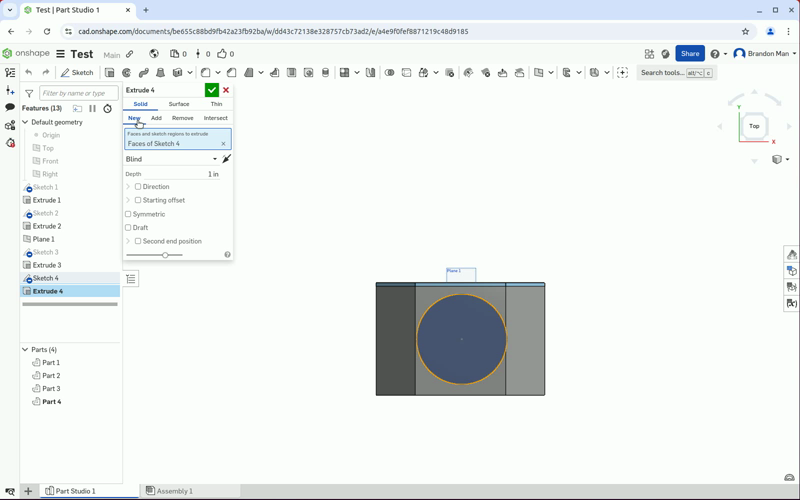
key(tab, 4)
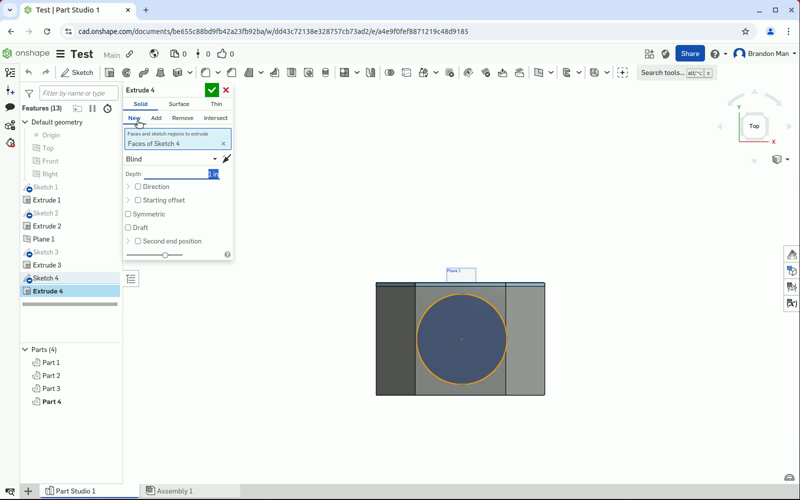
text(12.998)
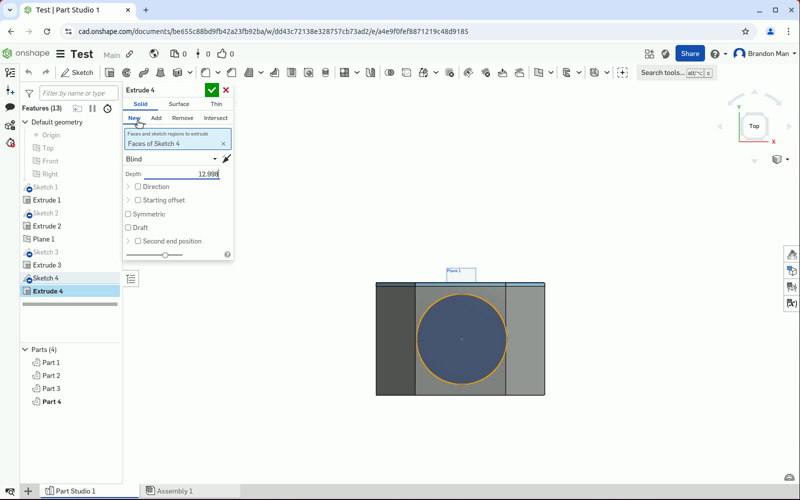
key(enter)
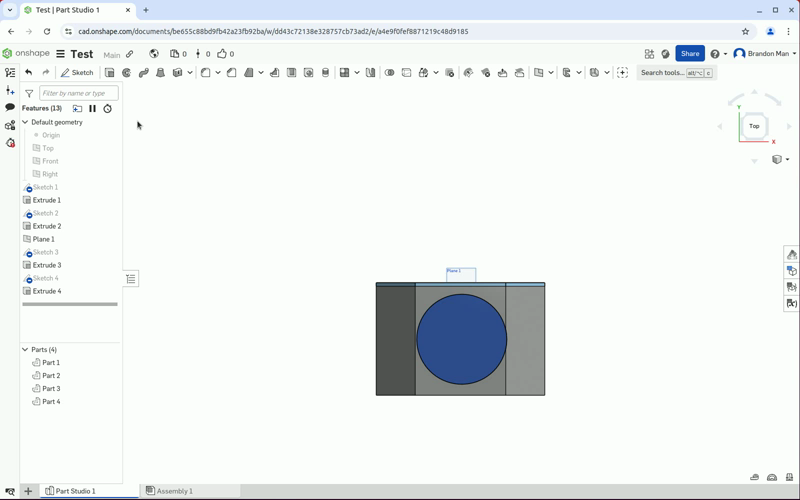
key(shift+h)
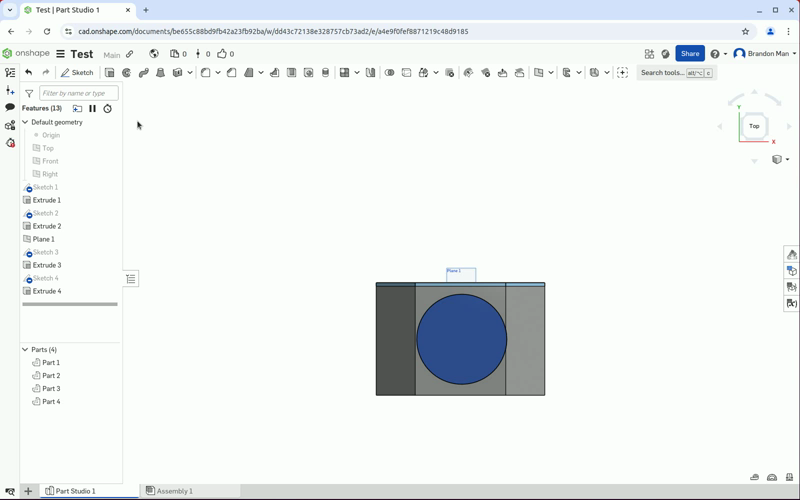
key(shift+h)
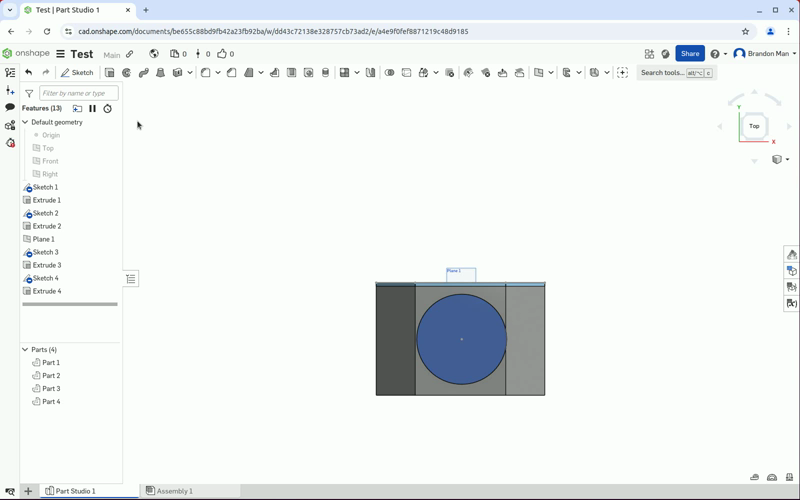
key(shift+7)
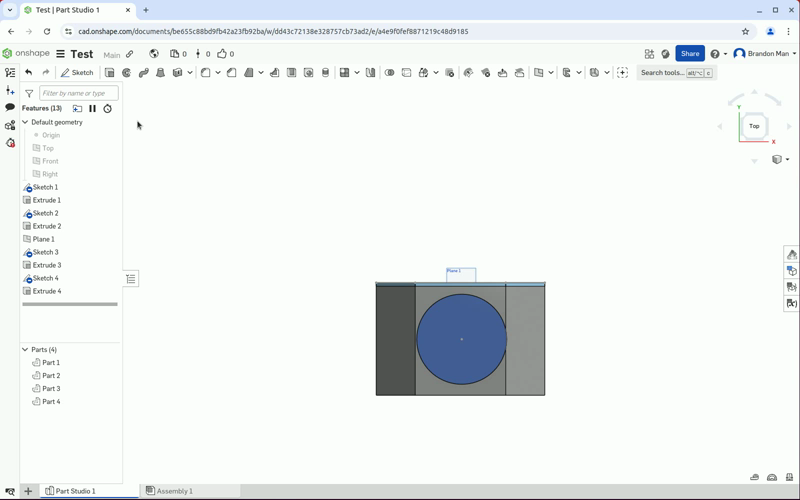
key(up, 3)
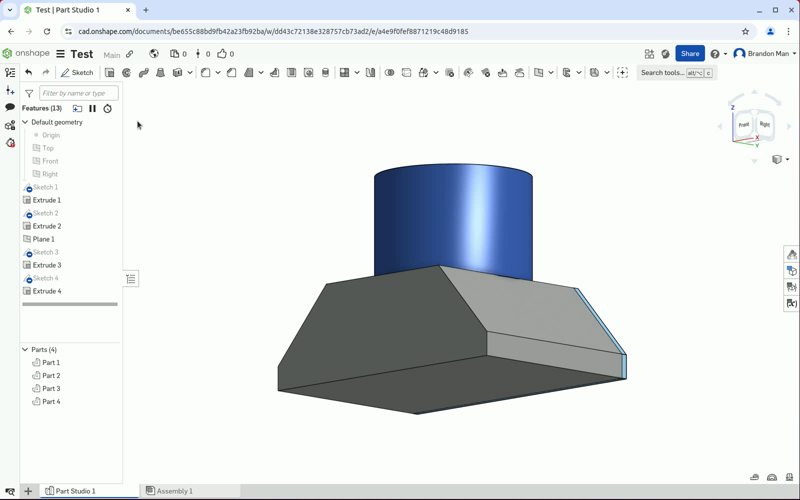
key(left, 3)
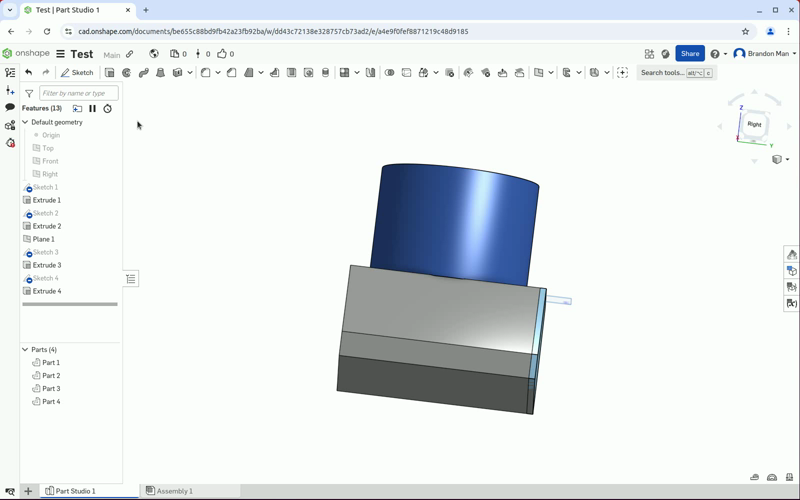
key(right, 3)
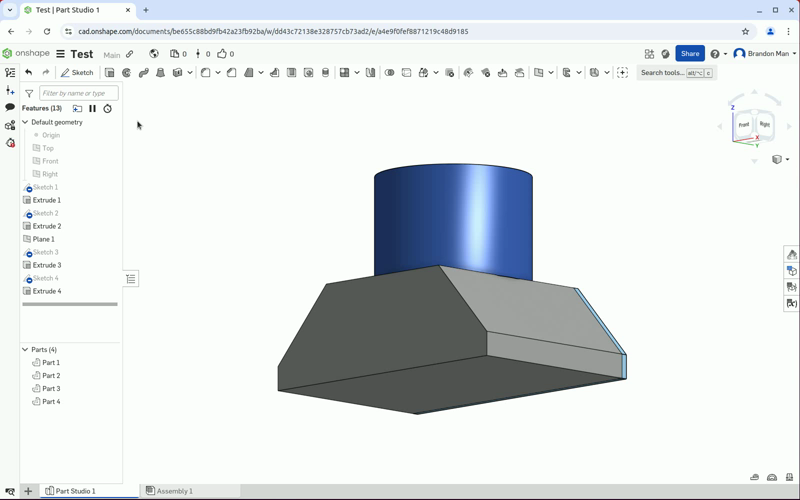
key(down, 3)
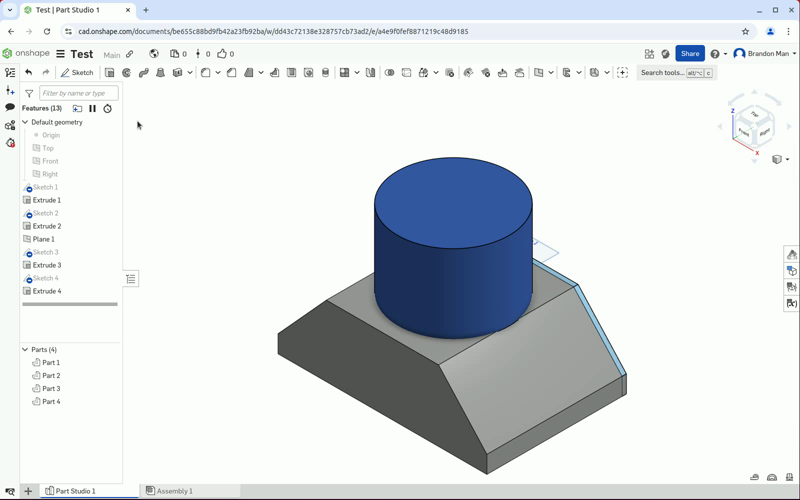
mouse_move(73, 189)
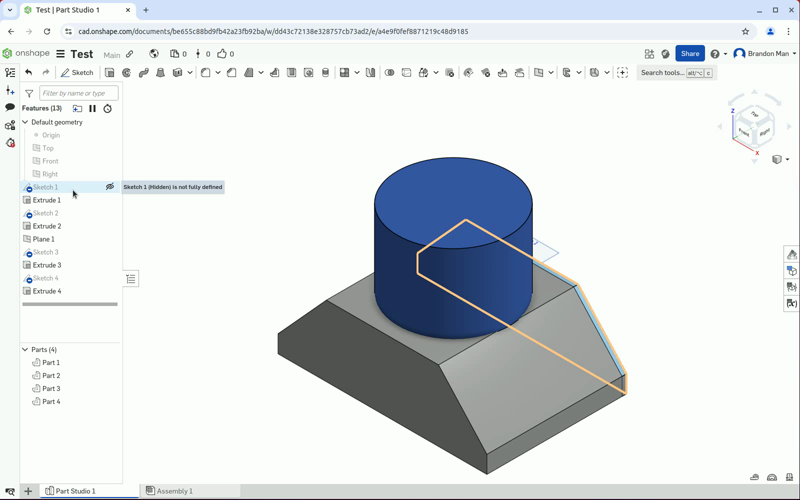
click(73, 189)